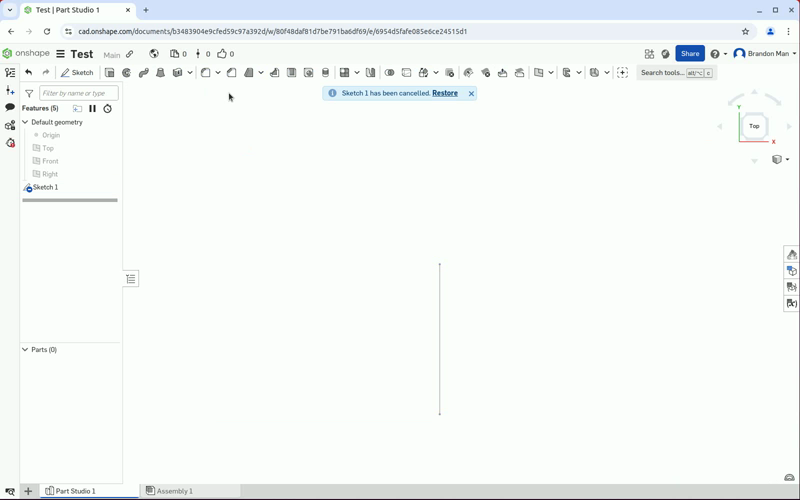
key(shift+h)
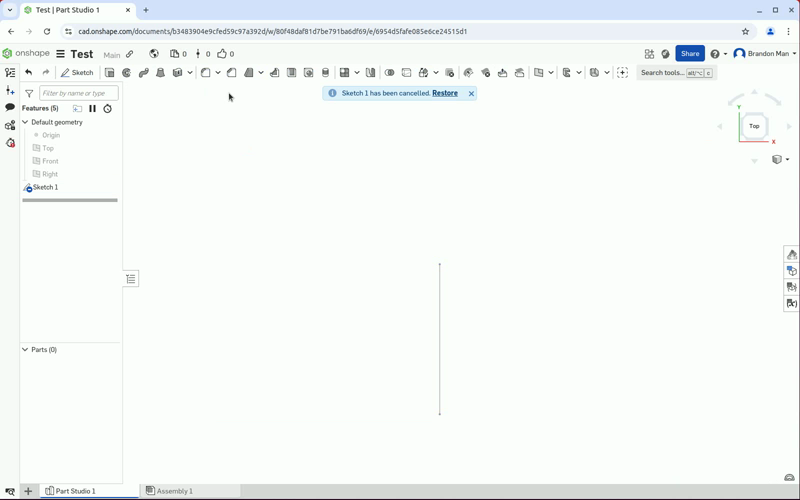
key(shift+s)
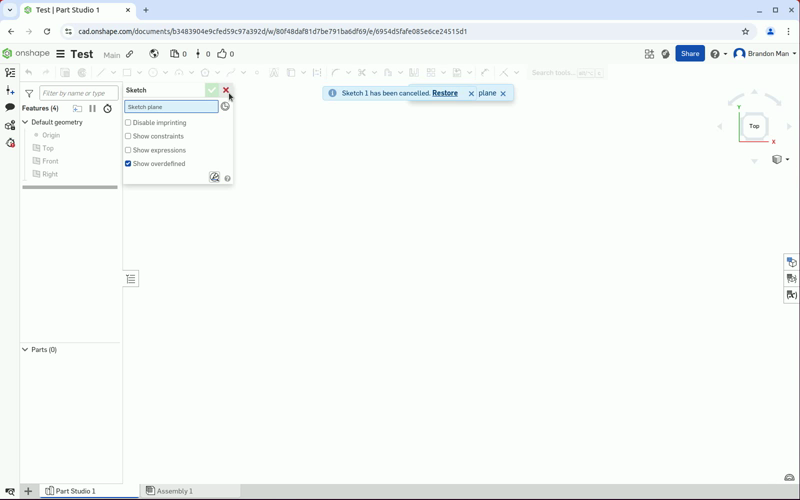
mouse_move(73, 150)
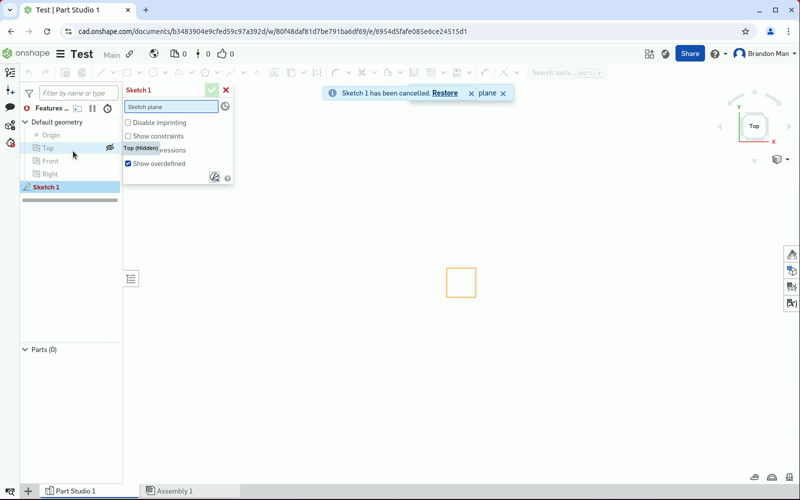
click(73, 150)
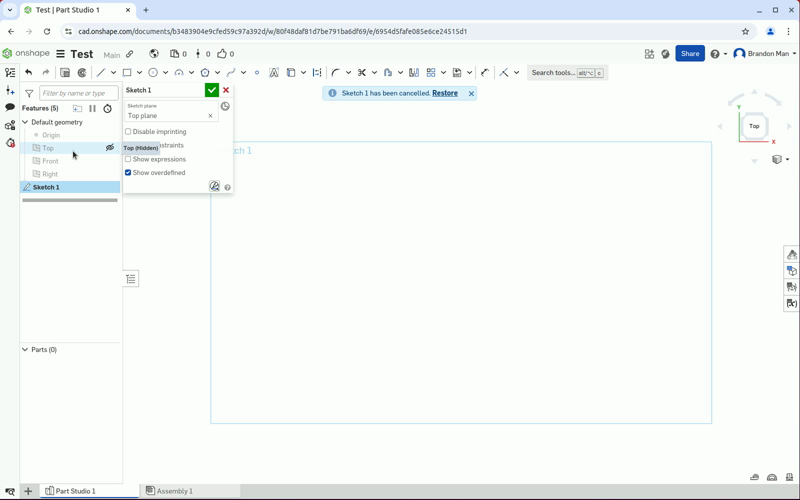
mouse_move(73, 352)
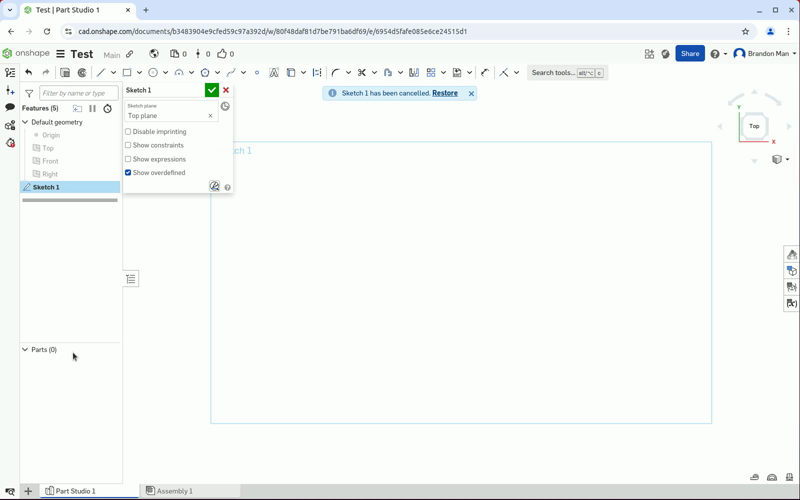
key(y)
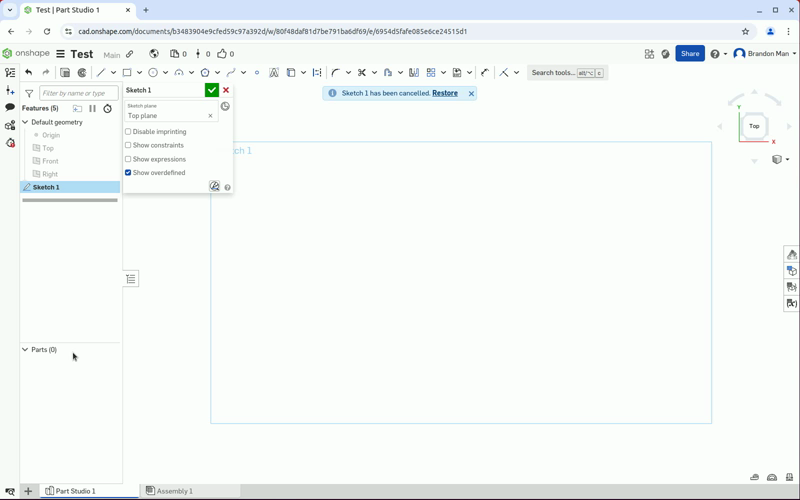
key(l)
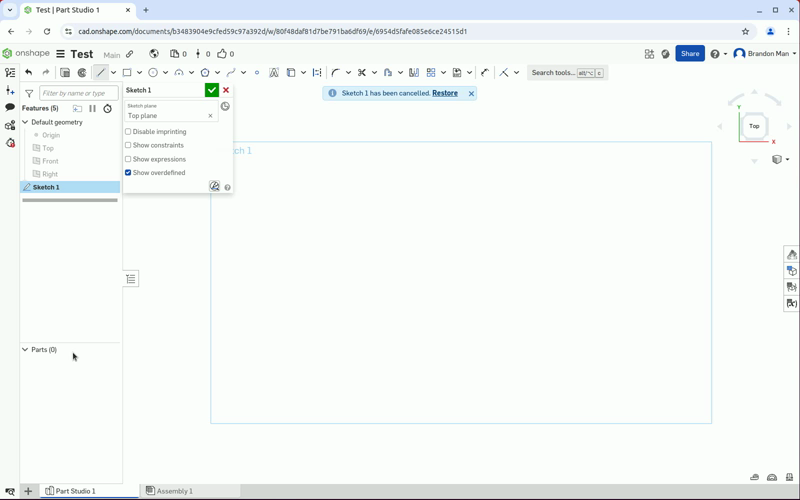
key_down(shift)
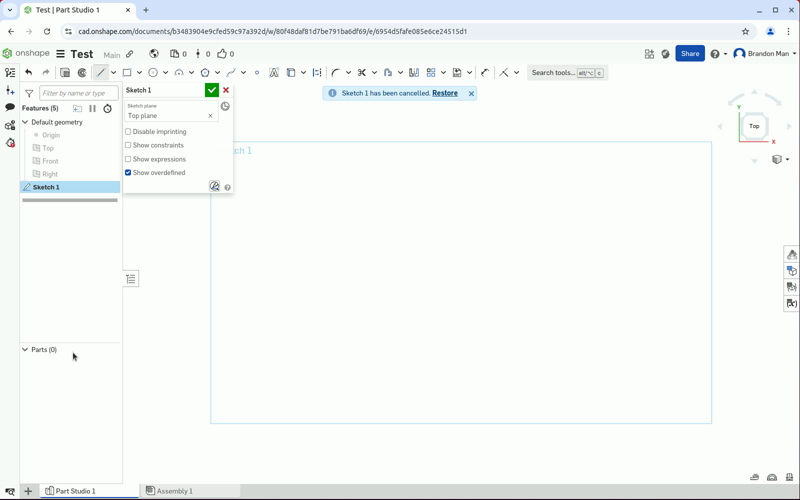
mouse_move(403, 290)
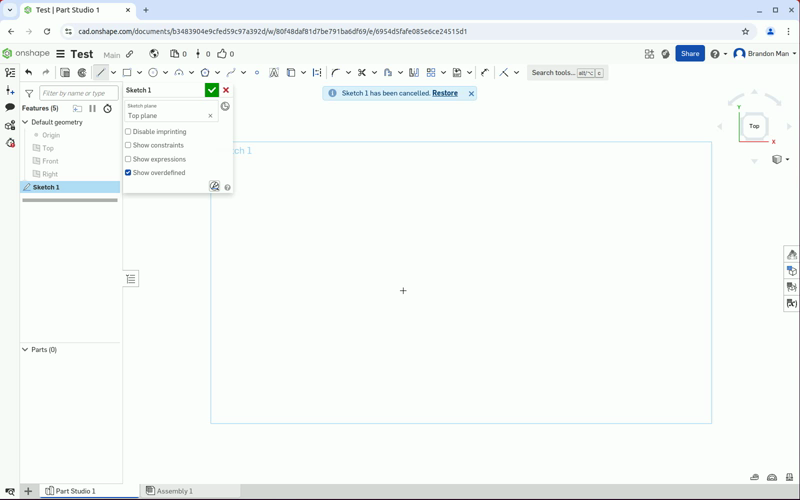
click(403, 290)
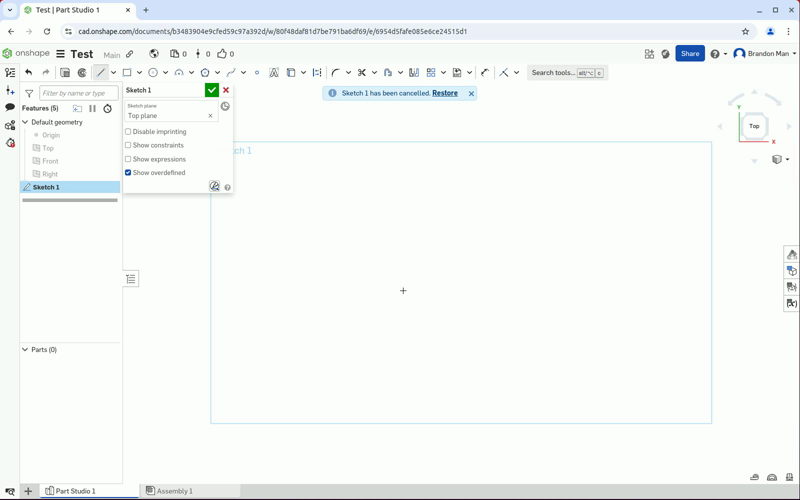
key_up(shift)
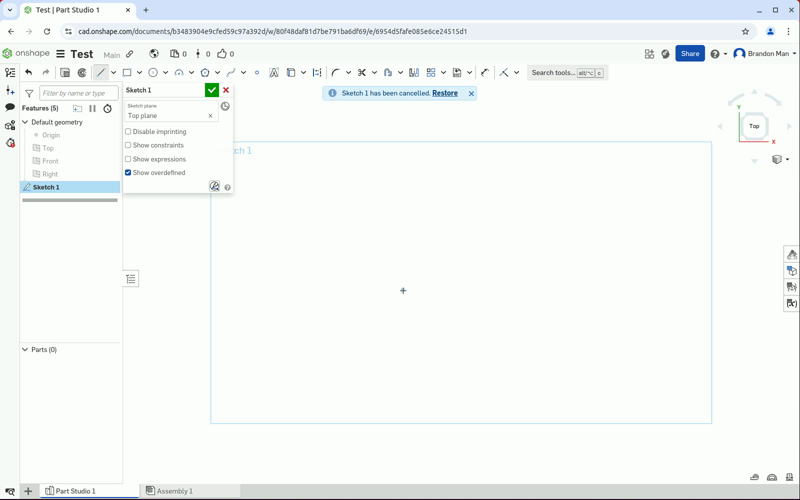
key_down(shift)
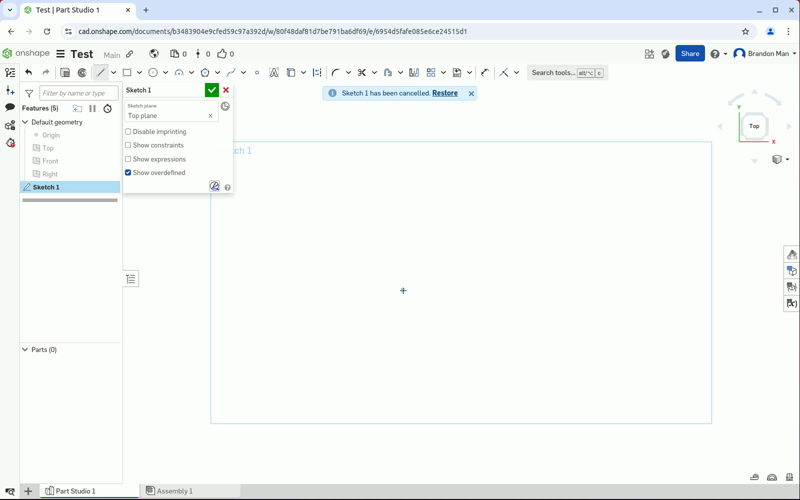
mouse_move(518, 290)
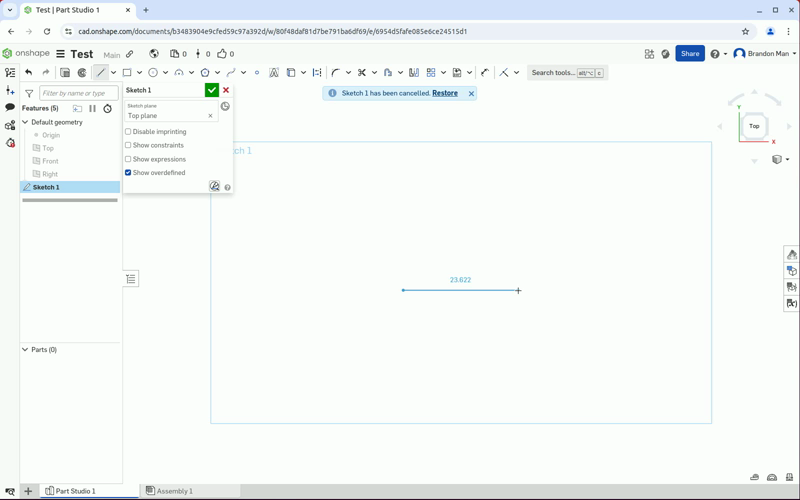
click(518, 290)
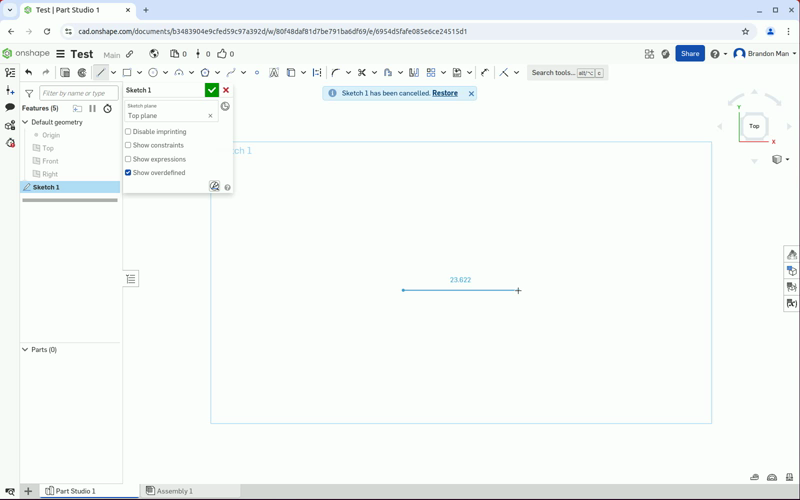
key_up(shift)
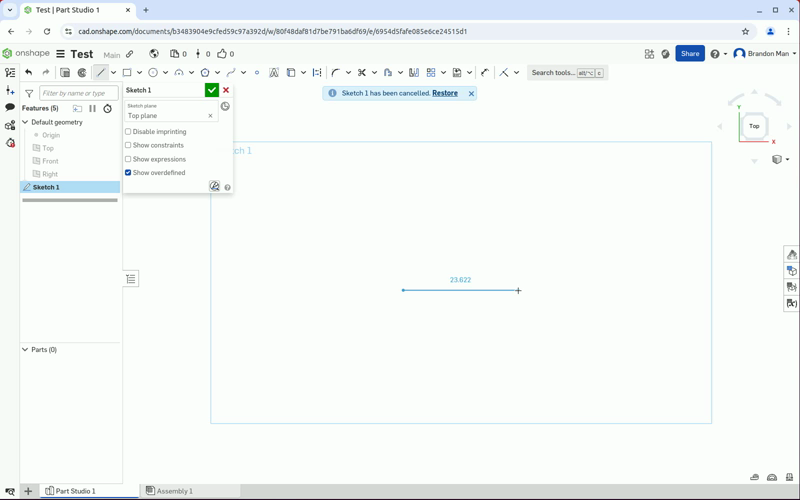
key_down(shift)
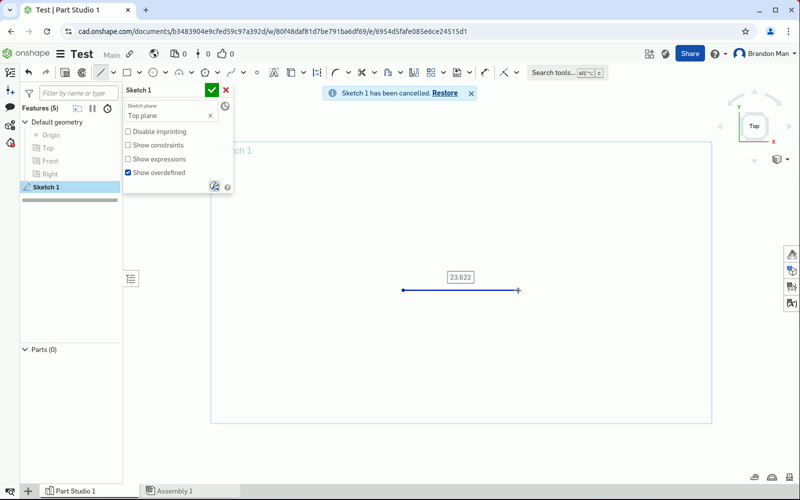
mouse_move(548, 290)
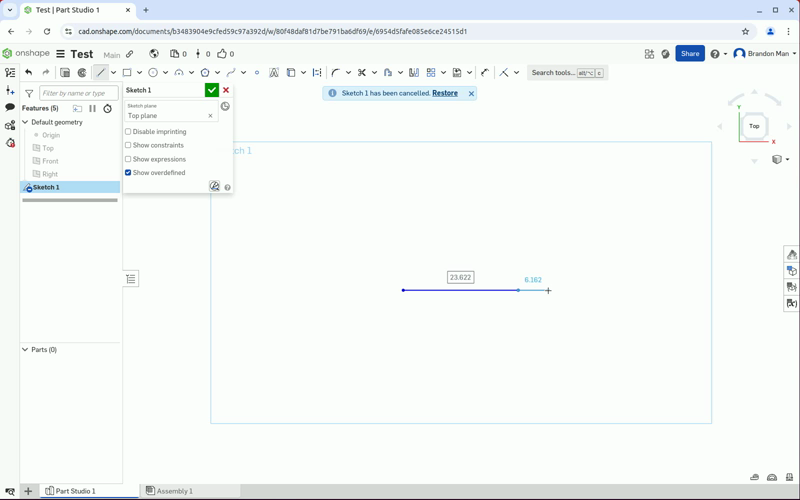
mouse_move(518, 276)
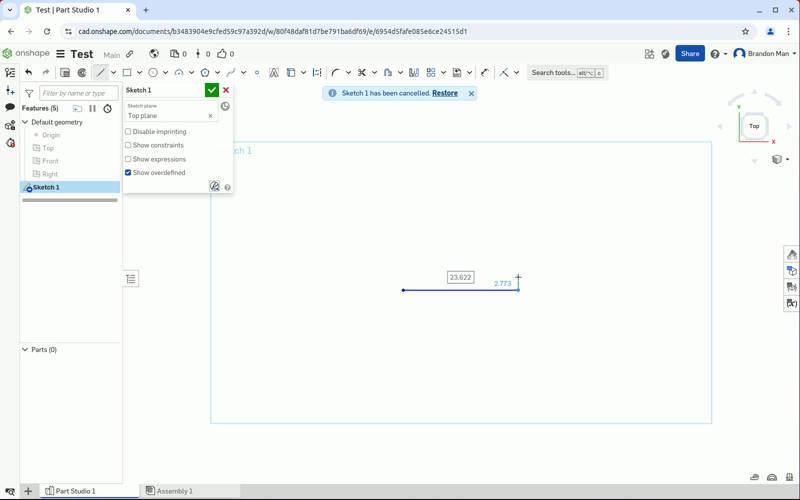
click(518, 276)
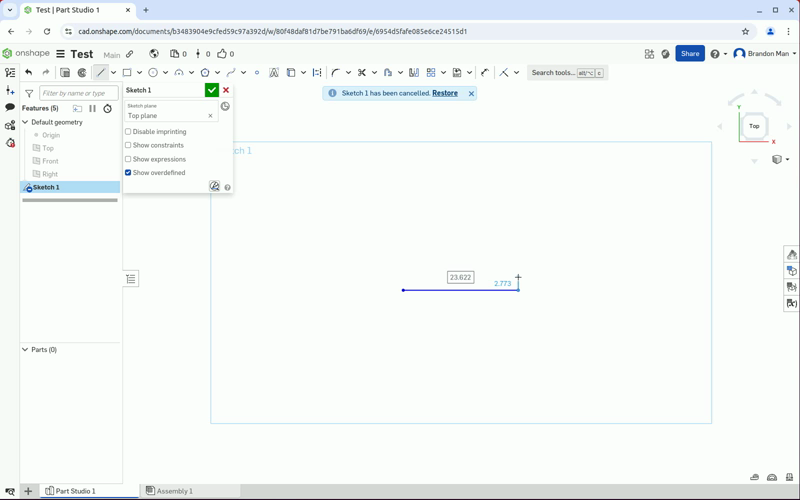
key_up(shift)
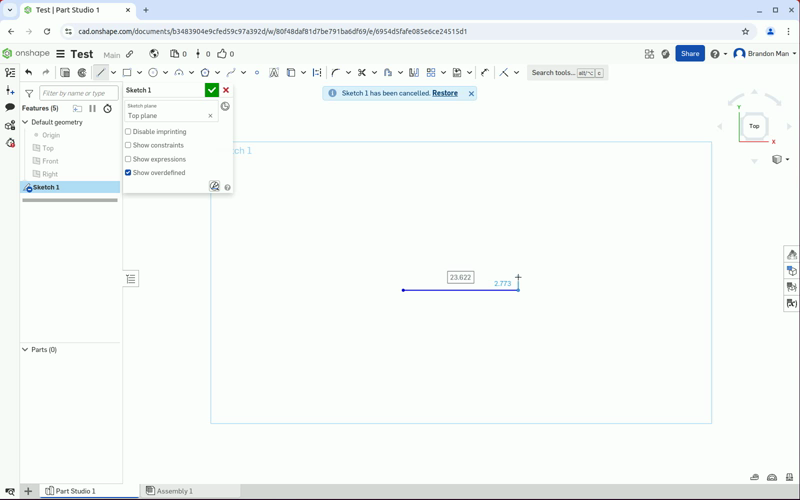
key_down(shift)
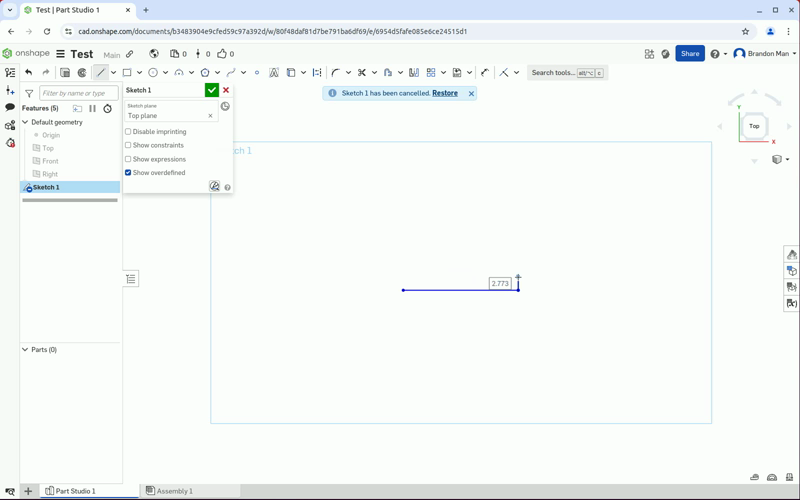
mouse_move(403, 276)
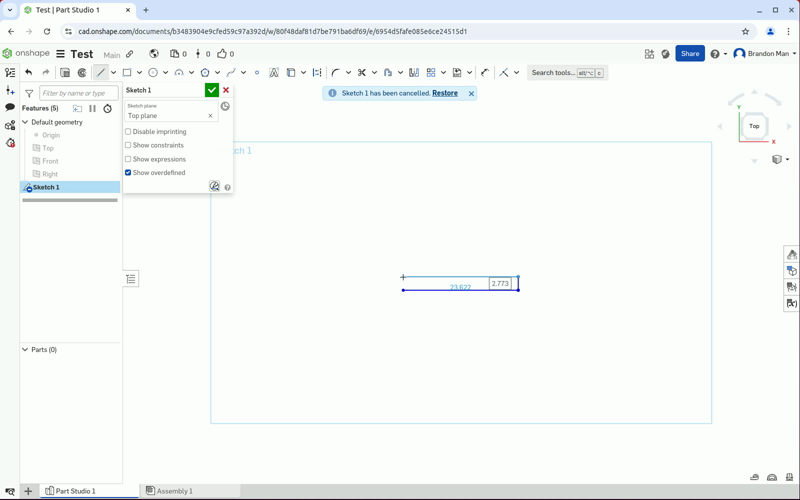
click(403, 276)
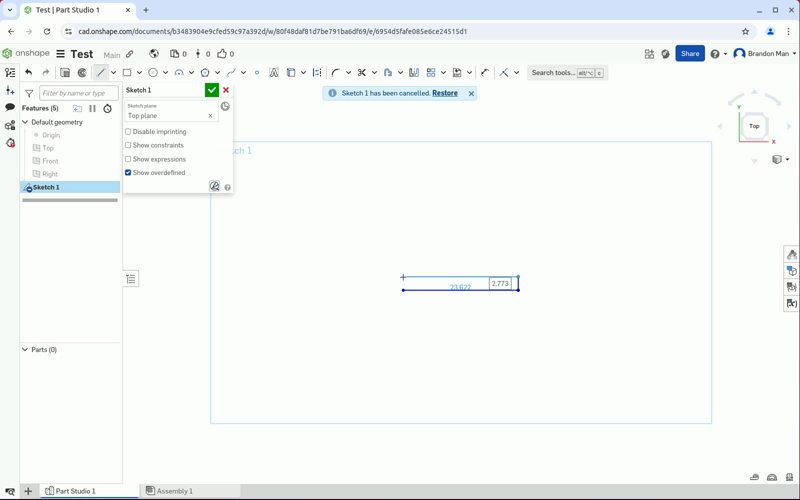
key_up(shift)
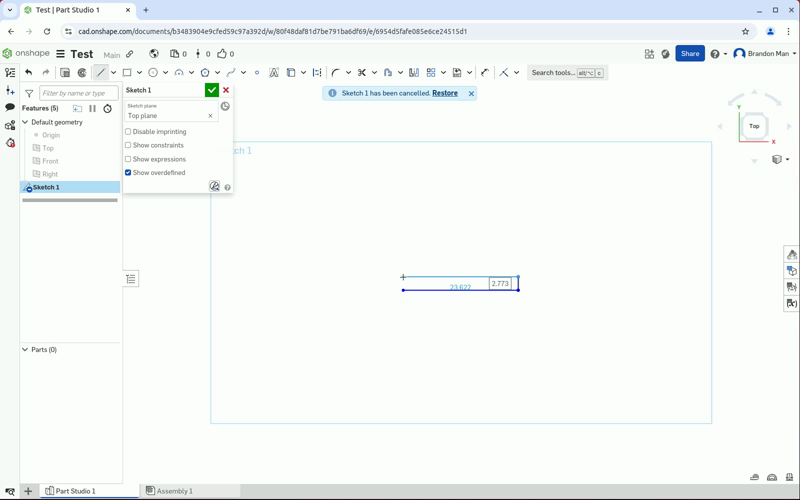
mouse_move(433, 276)
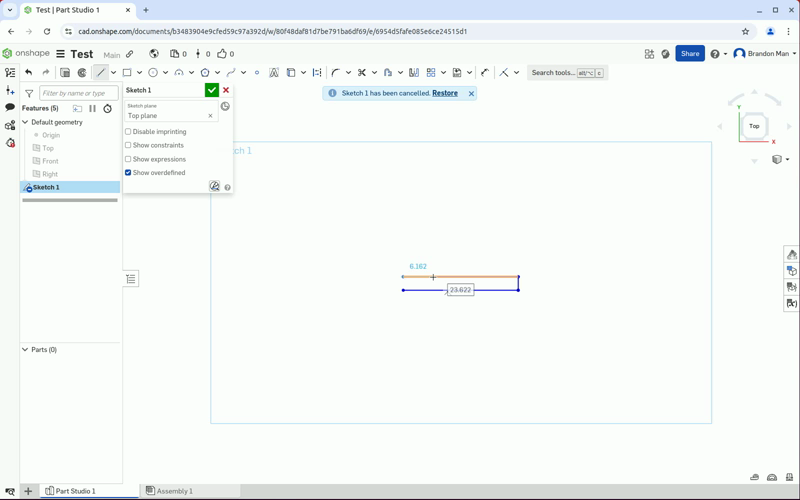
key_down(shift)
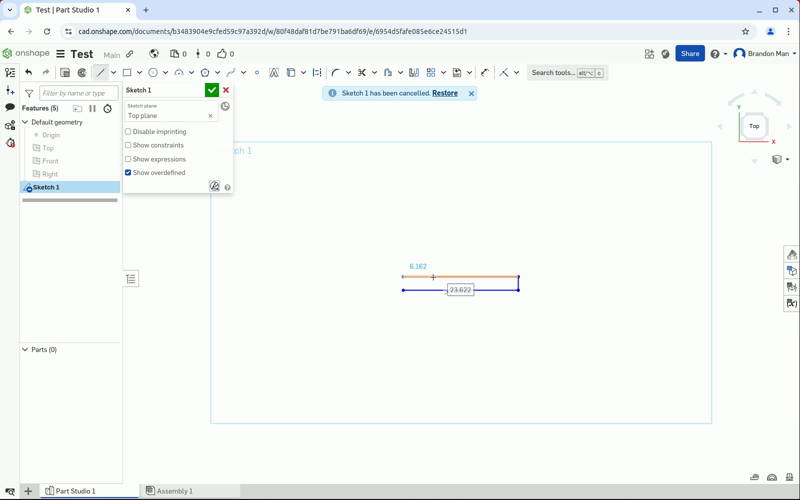
mouse_move(403, 290)
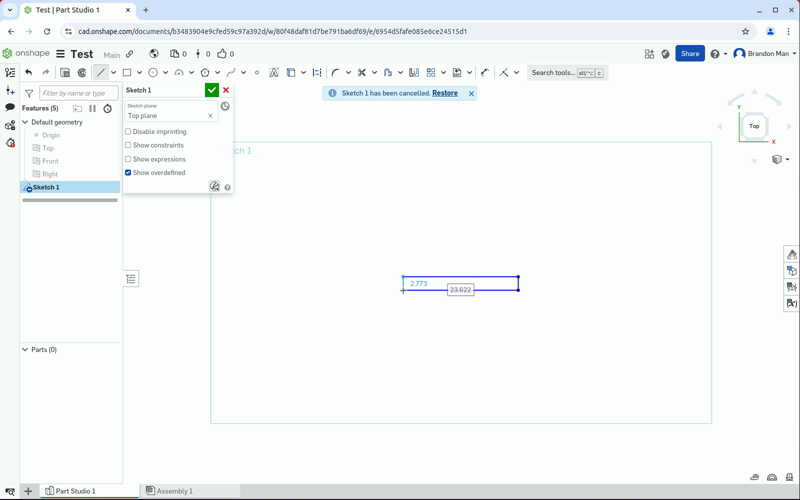
key_up(shift)
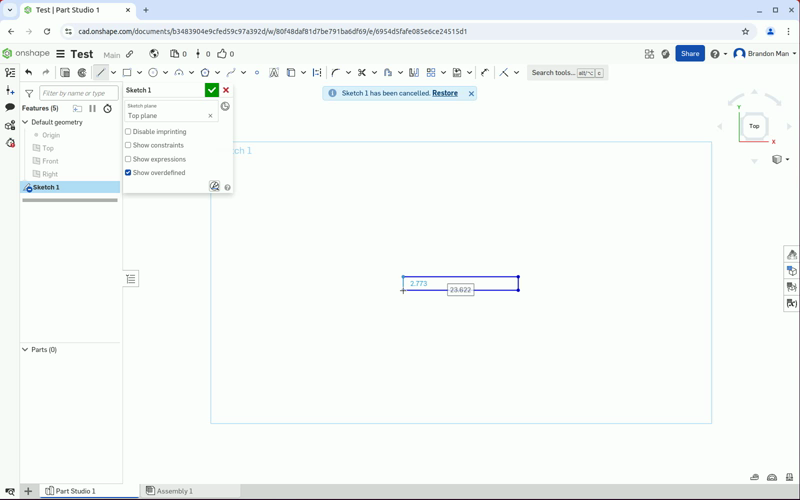
click(403, 290)
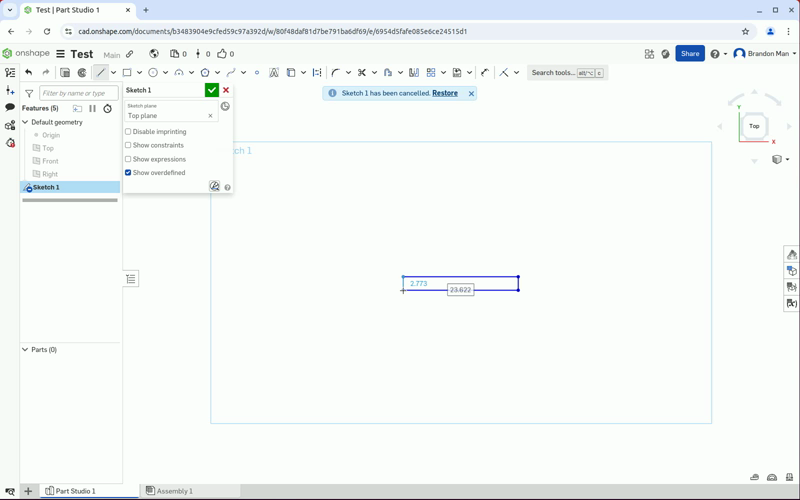
key(esc)
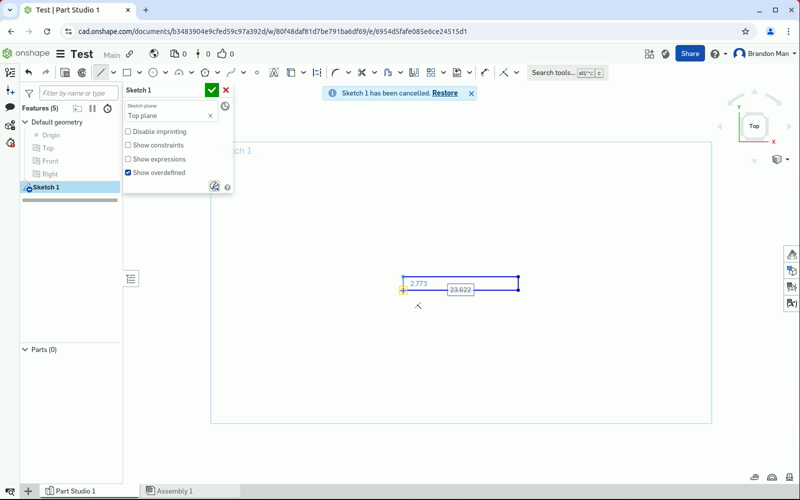
key(l)
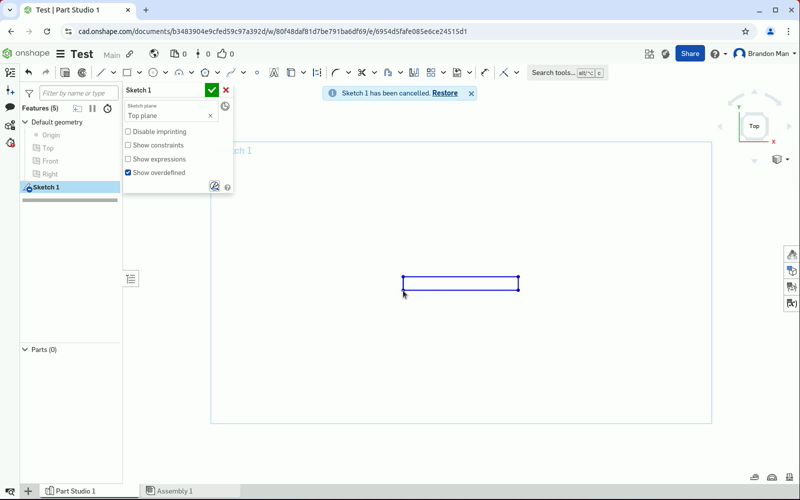
key_down(shift)
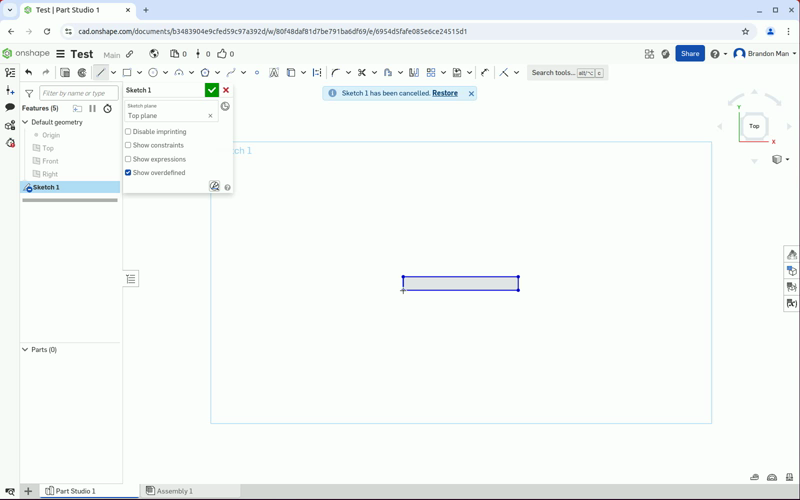
mouse_move(404, 288)
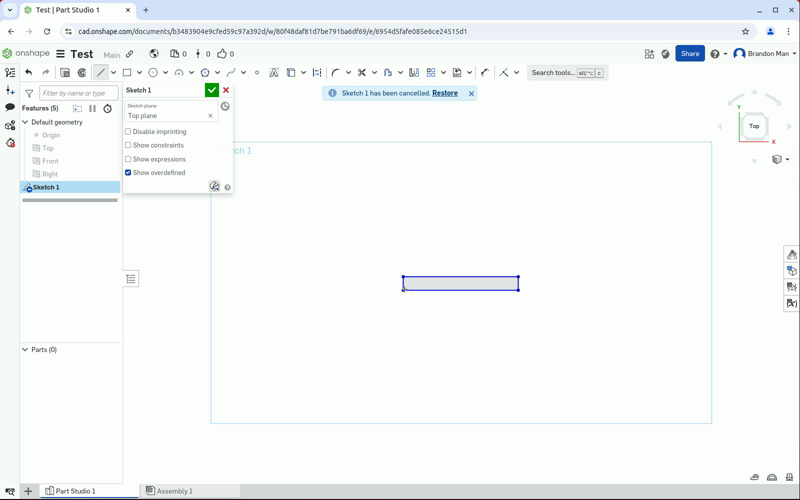
scroll(6)
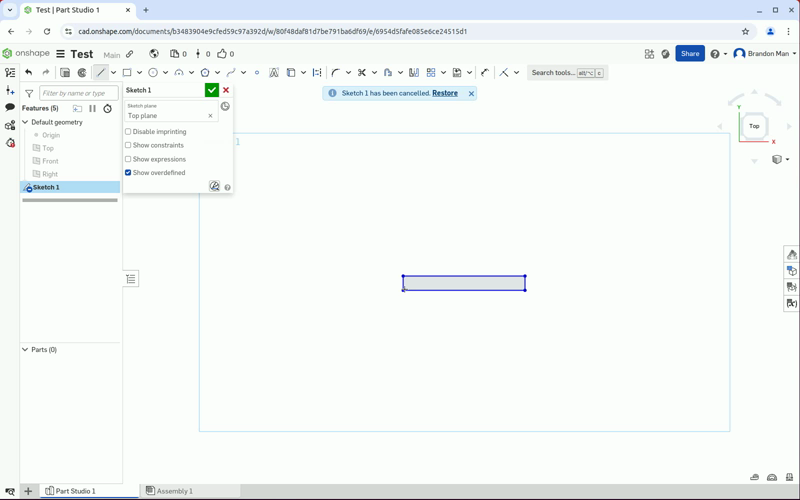
scroll(6)
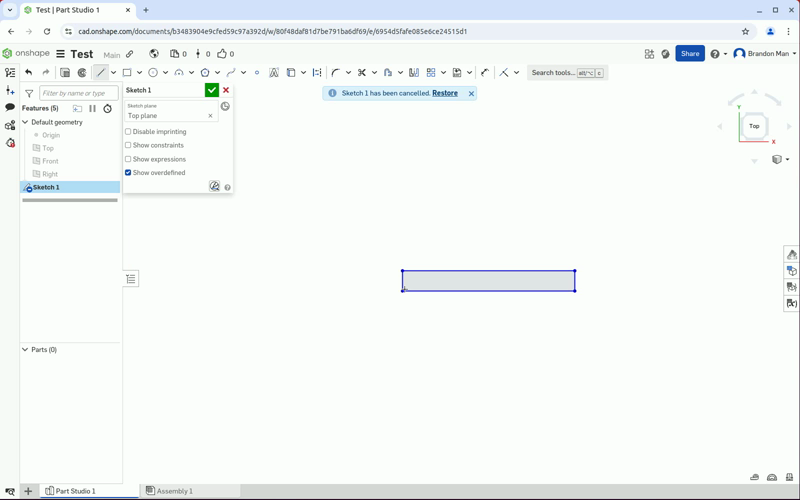
scroll(6)
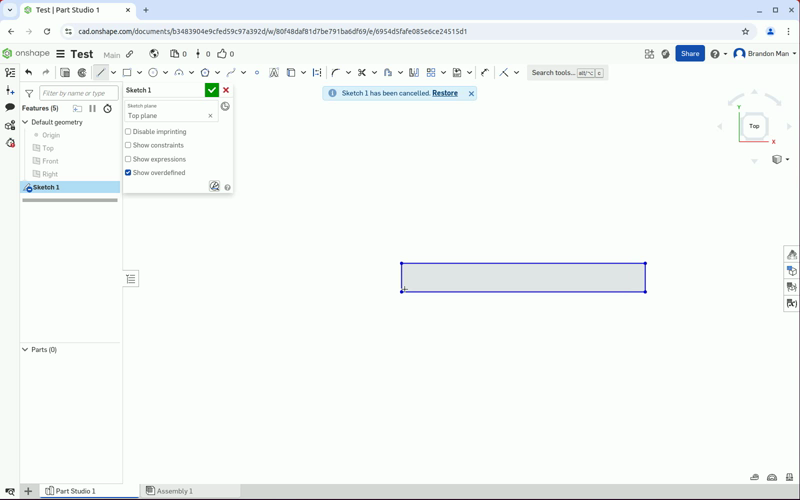
scroll(6)
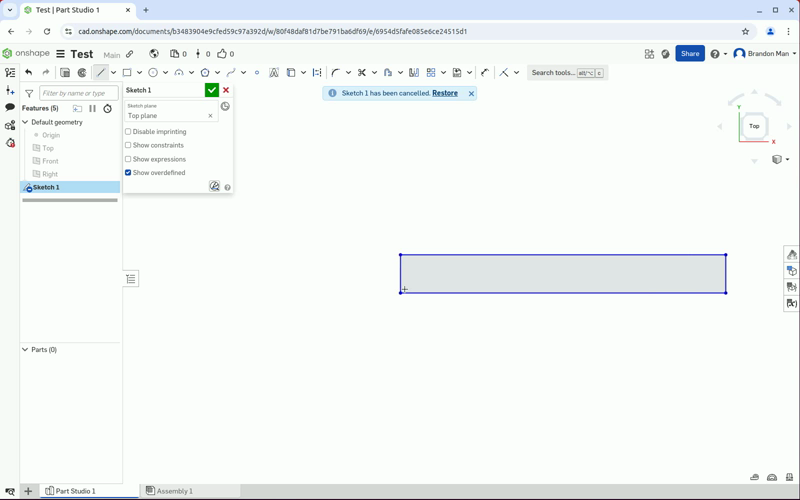
scroll(6)
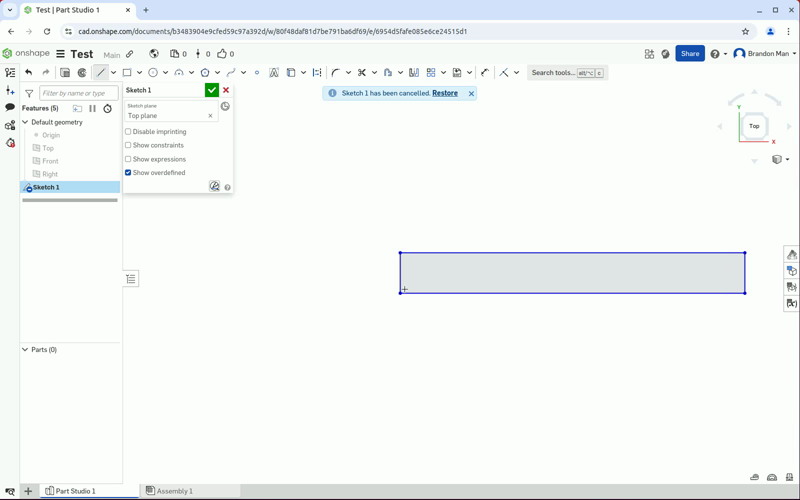
scroll(6)
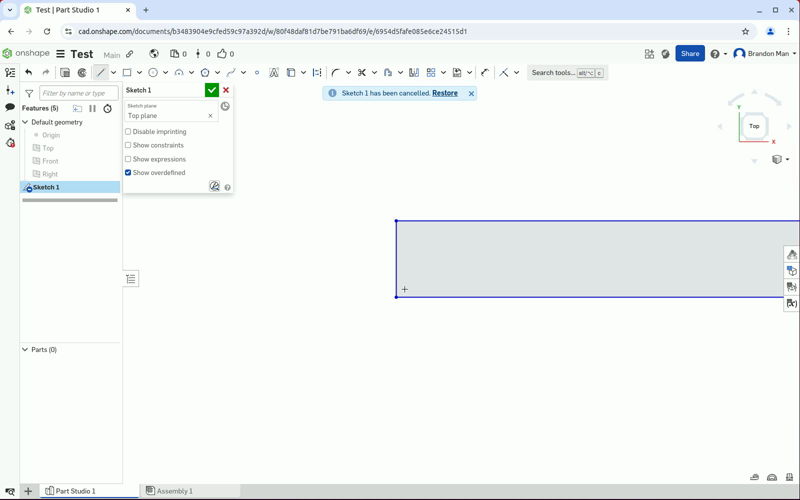
scroll(6)
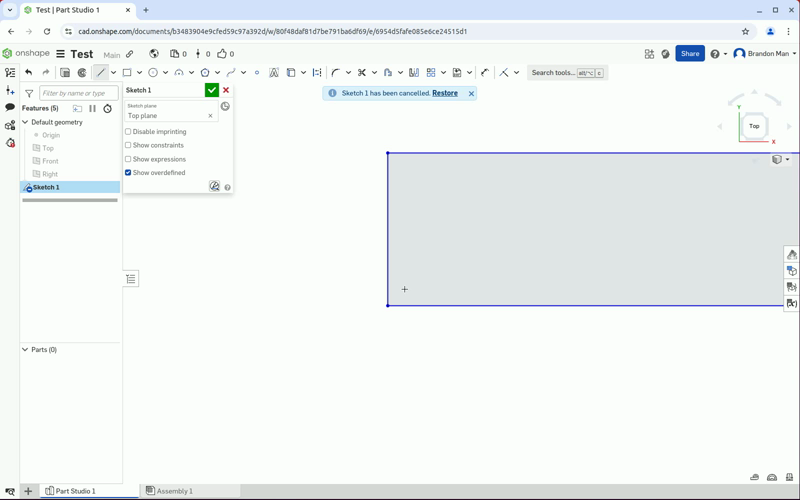
click(404, 288)
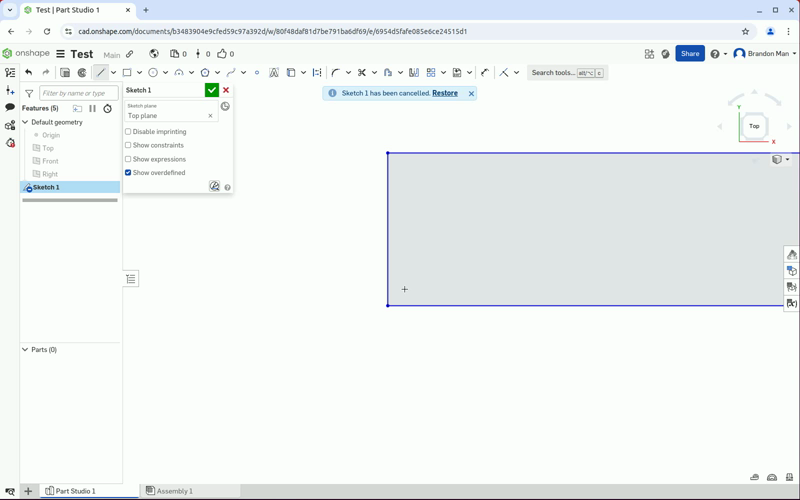
scroll(-6)
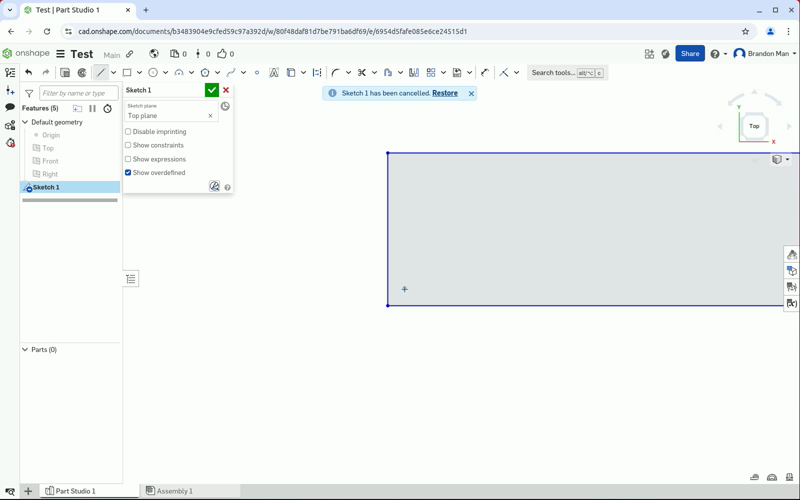
scroll(-6)
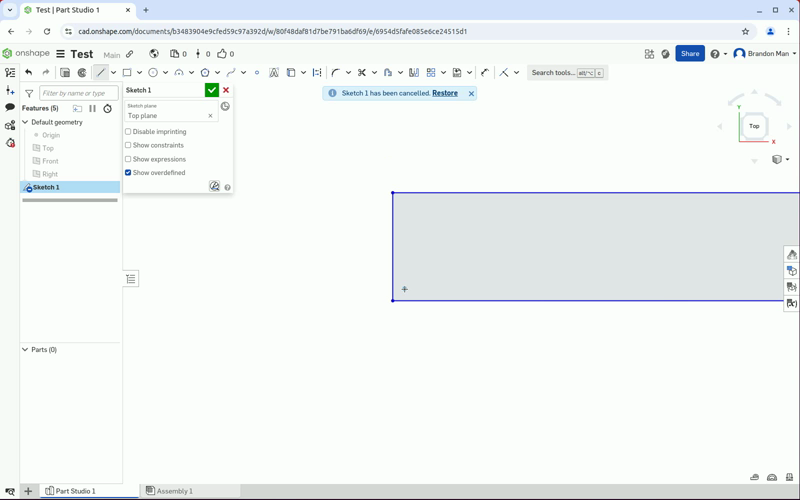
scroll(-6)
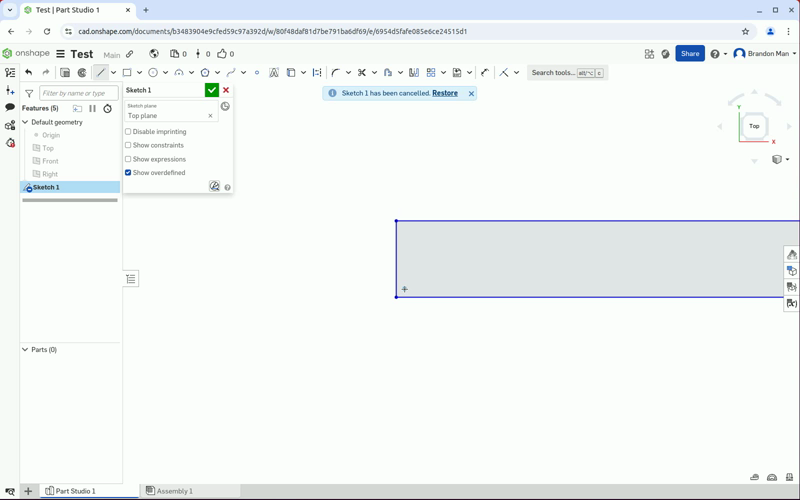
scroll(-6)
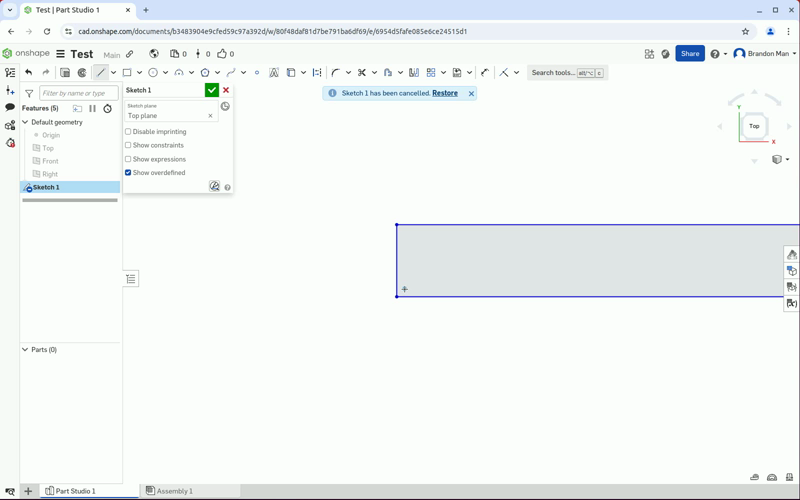
scroll(-6)
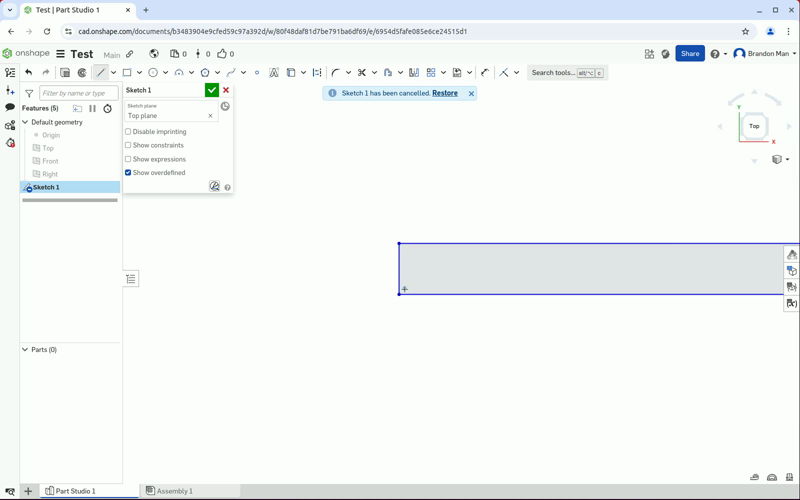
scroll(-6)
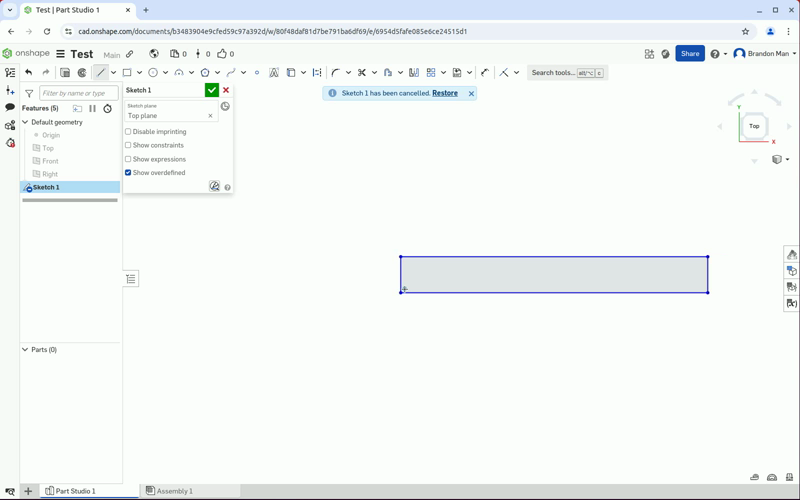
scroll(-6)
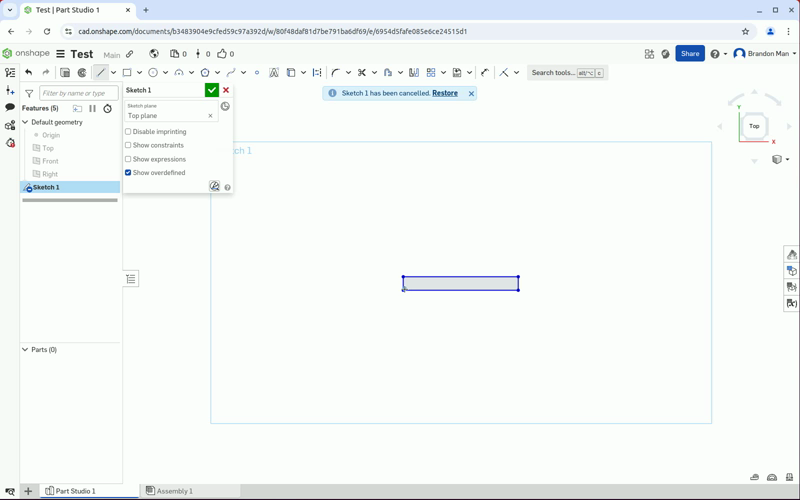
key_up(shift)
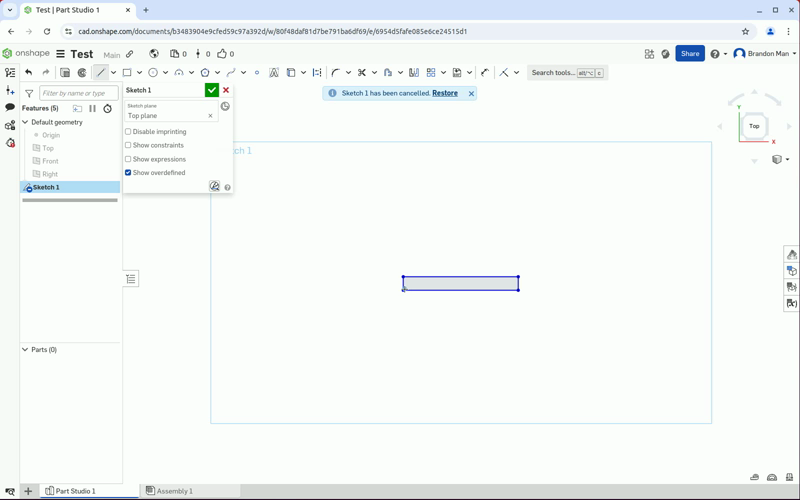
key_down(shift)
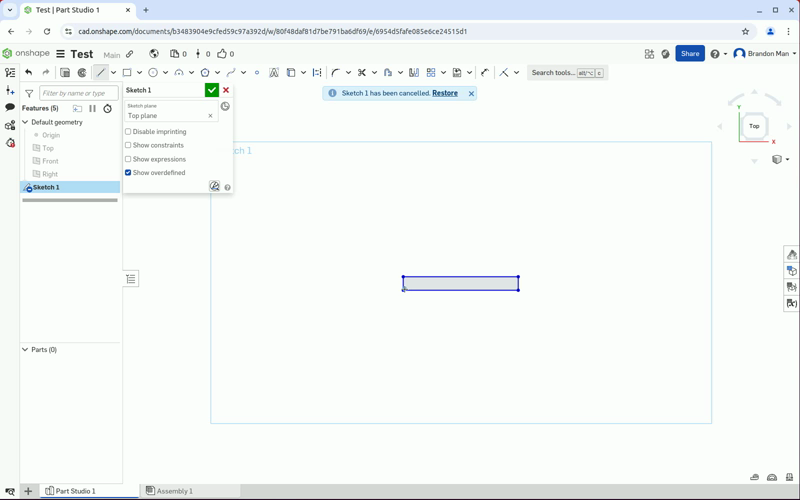
mouse_move(516, 288)
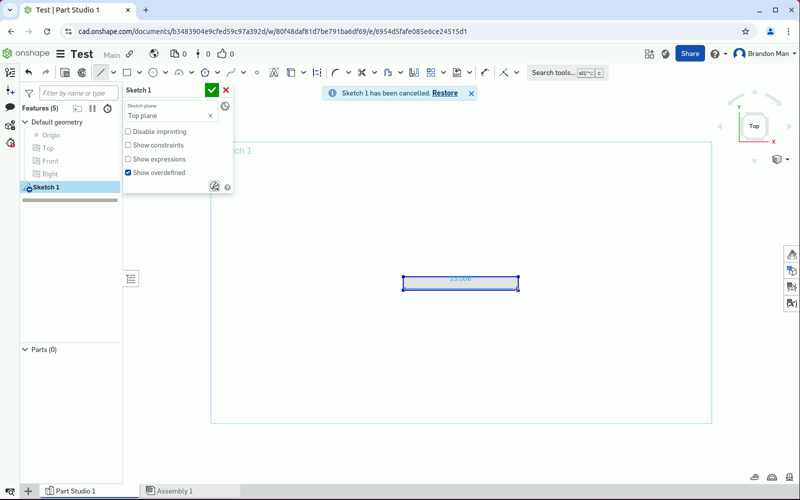
scroll(6)
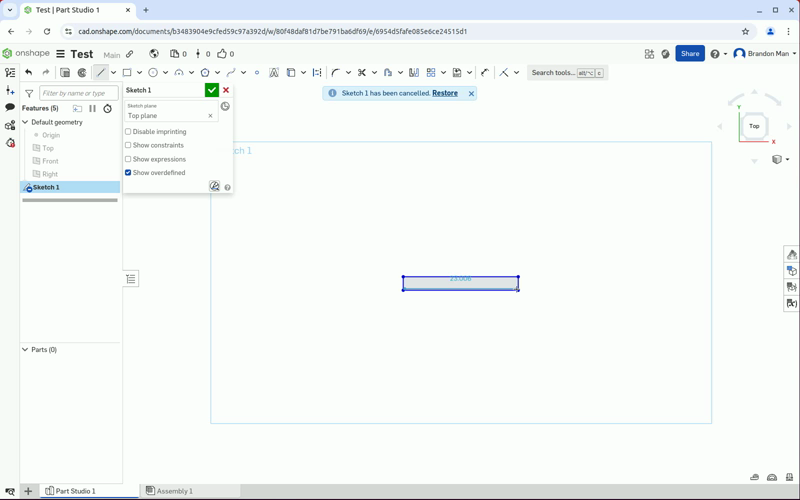
scroll(6)
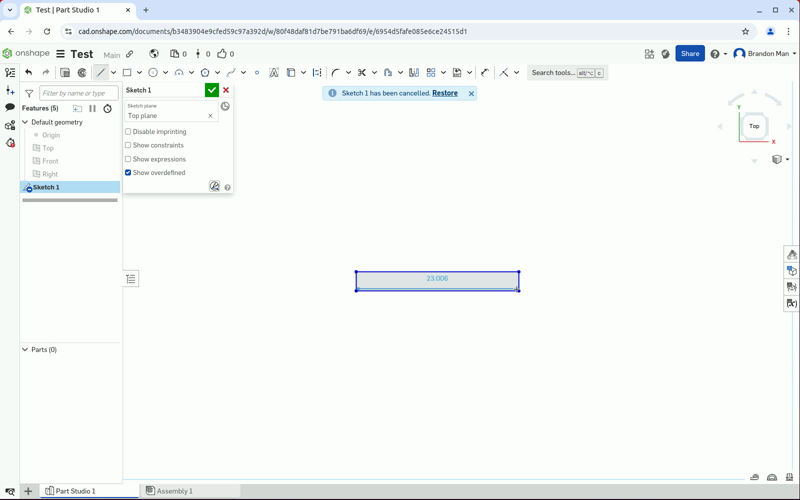
scroll(6)
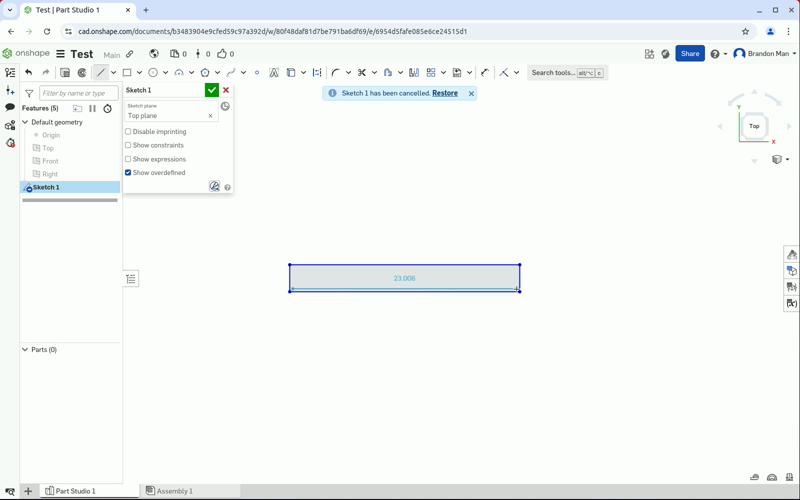
scroll(6)
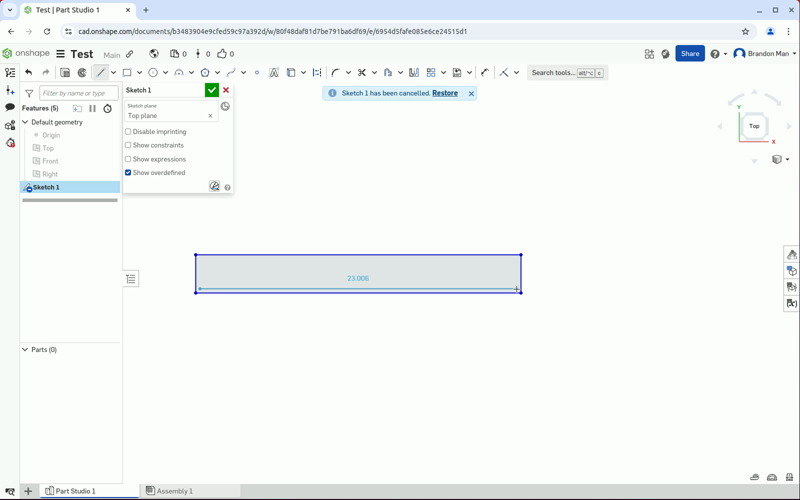
scroll(6)
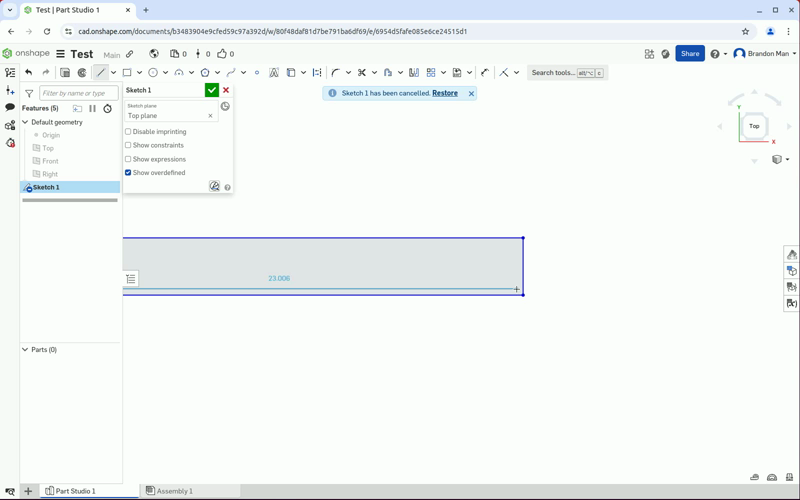
scroll(6)
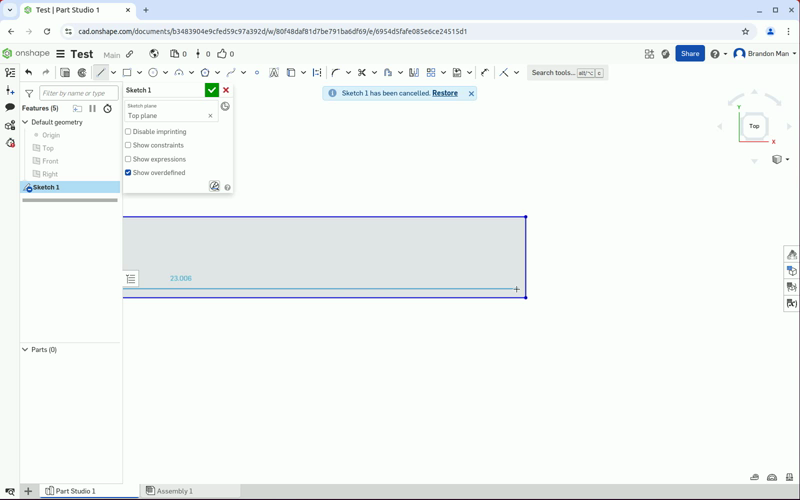
scroll(6)
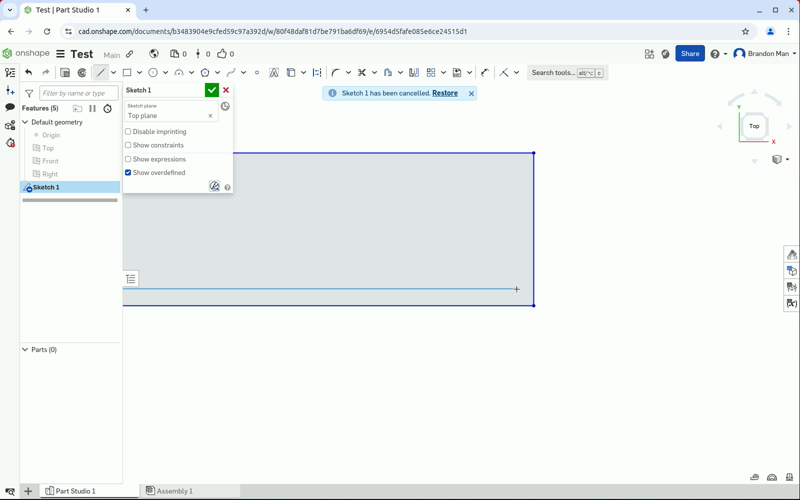
click(516, 288)
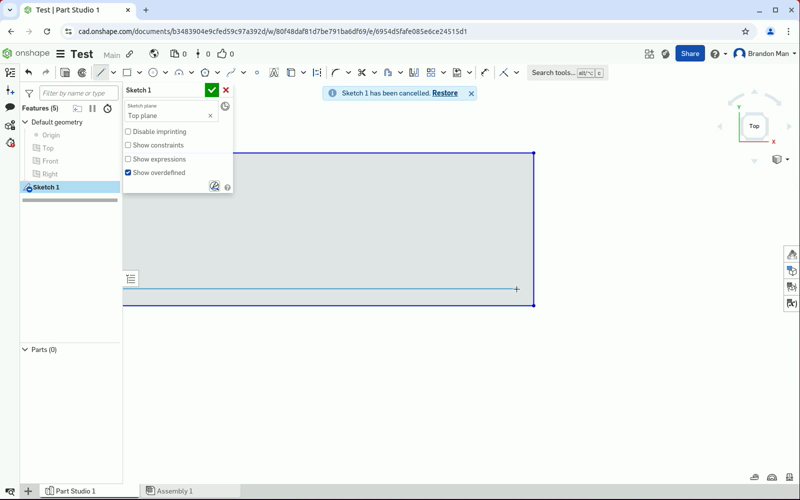
scroll(-6)
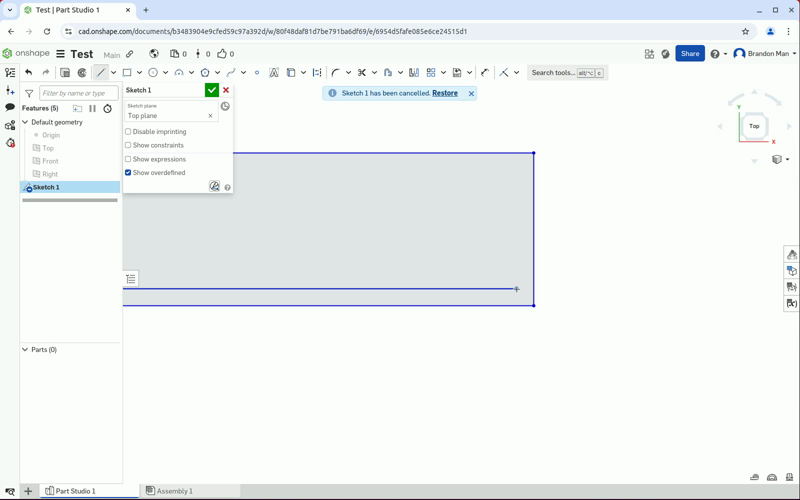
scroll(-6)
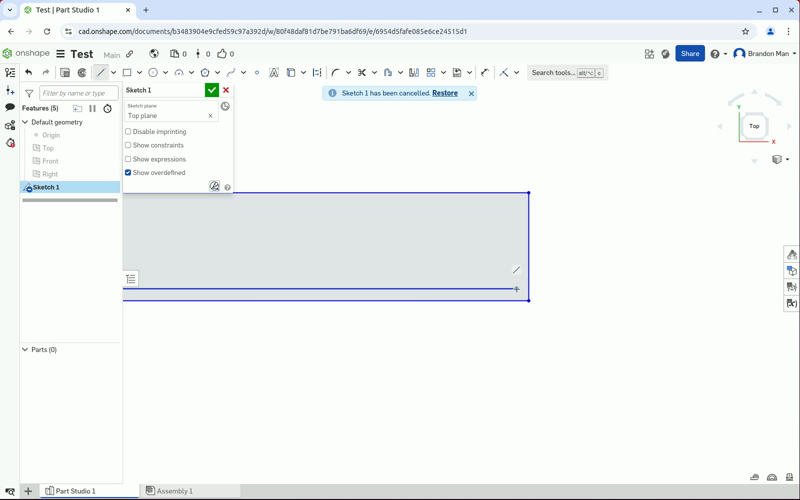
scroll(-6)
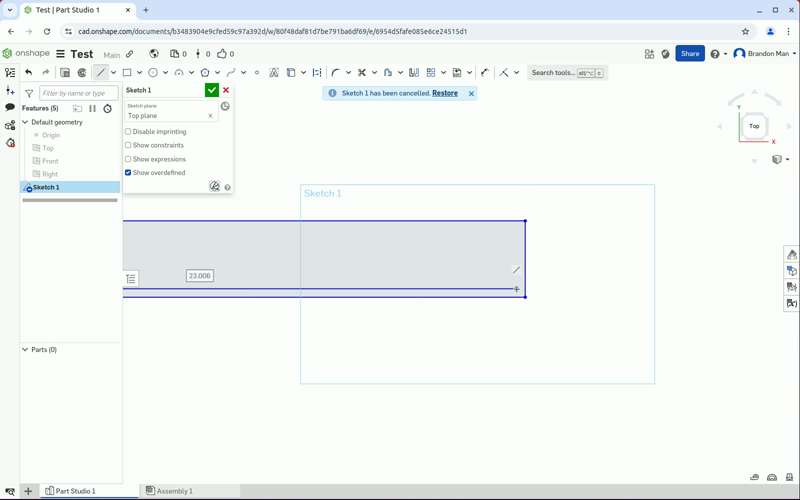
scroll(-6)
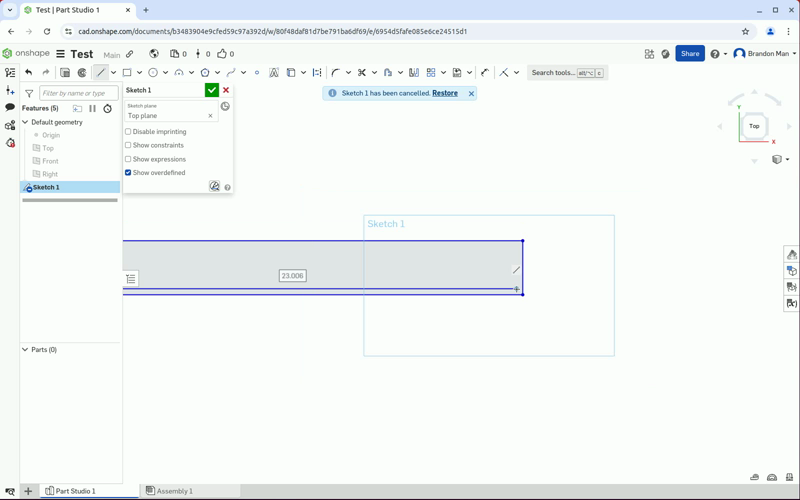
scroll(-6)
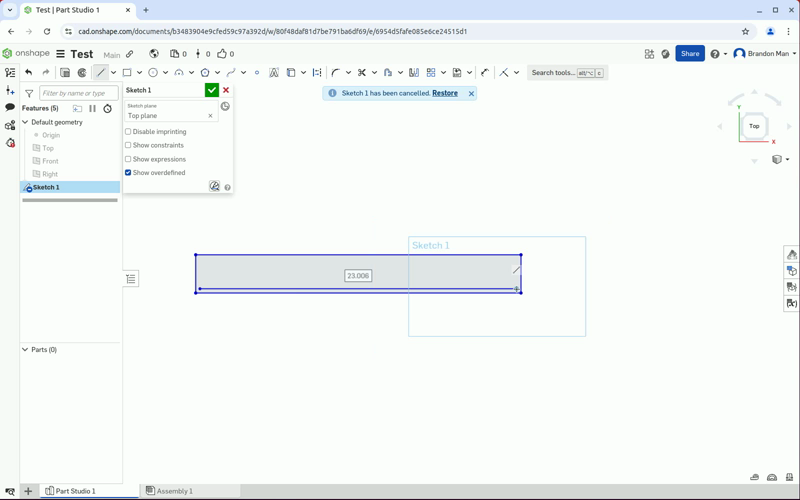
scroll(-6)
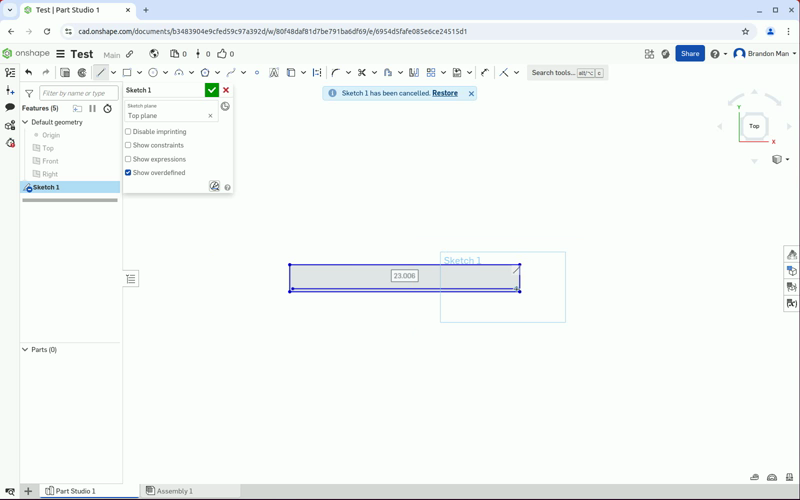
scroll(-6)
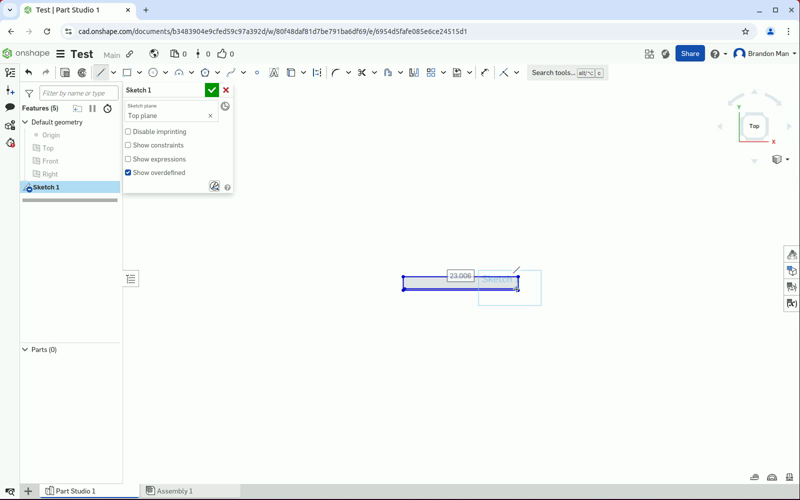
key_up(shift)
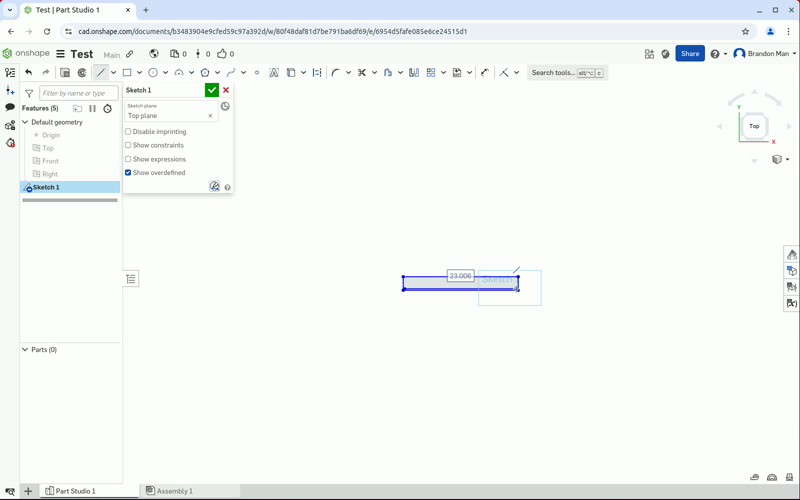
key_down(shift)
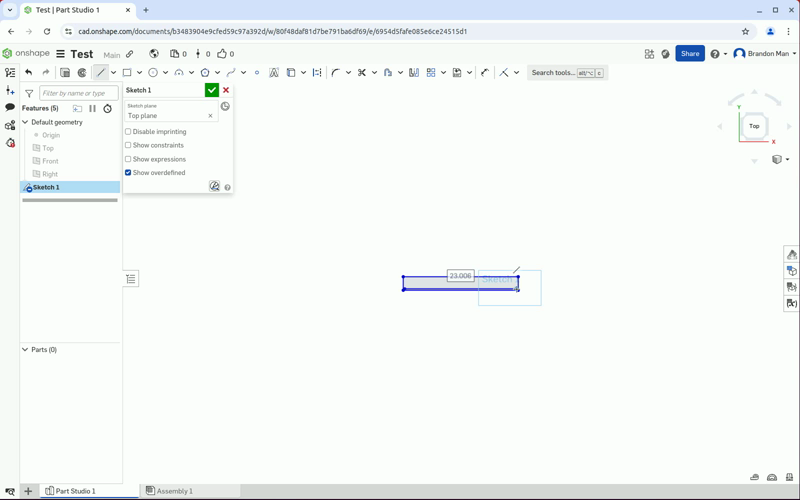
mouse_move(546, 288)
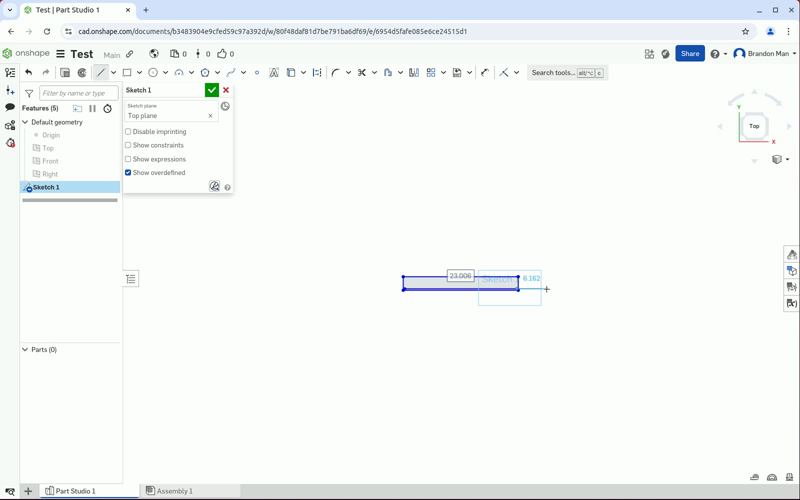
mouse_move(516, 277)
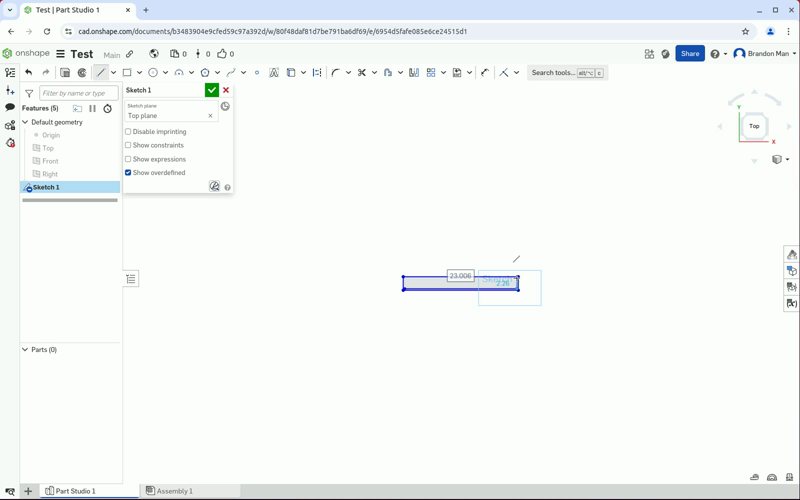
scroll(6)
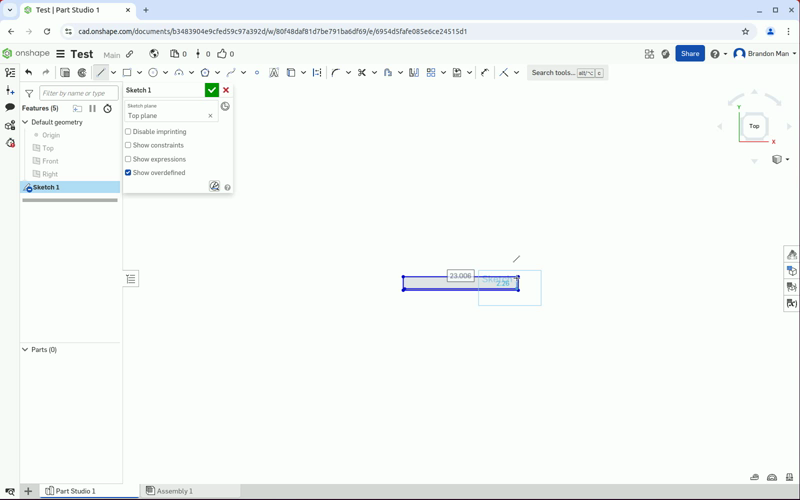
scroll(6)
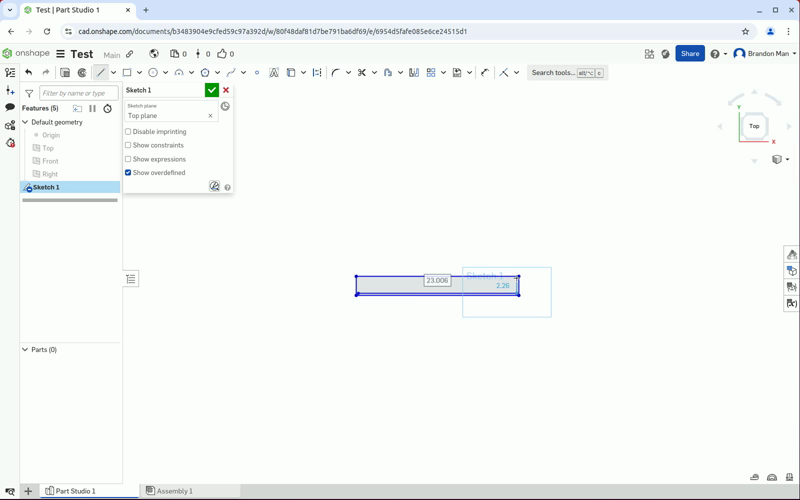
scroll(6)
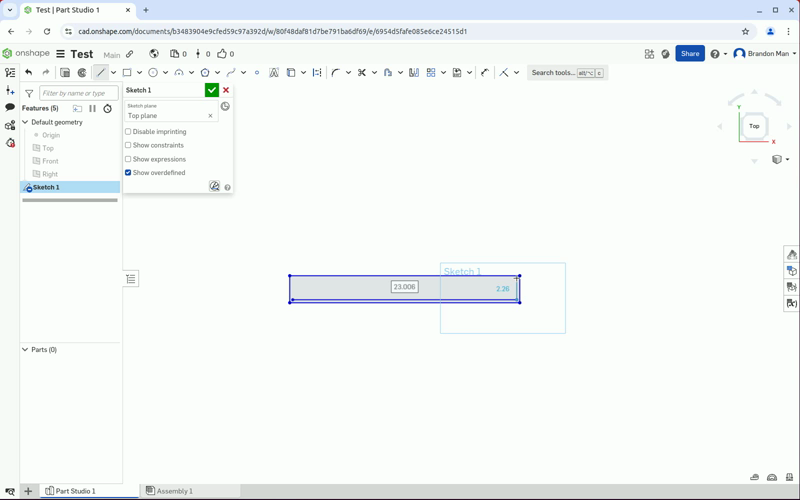
scroll(6)
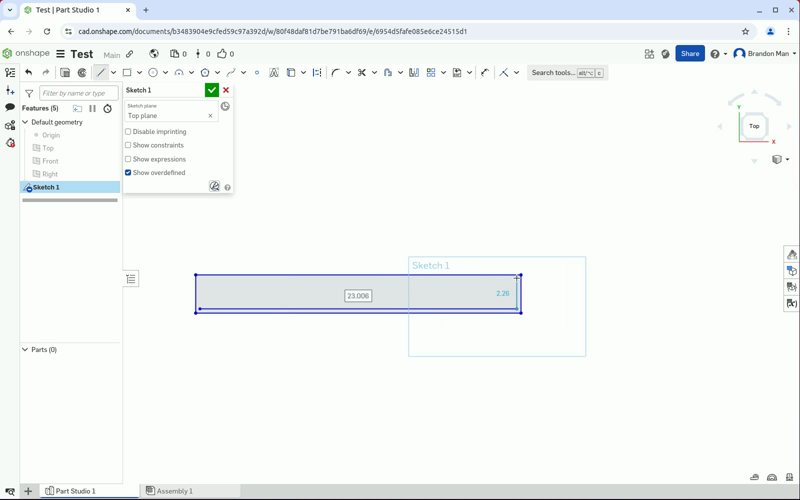
scroll(6)
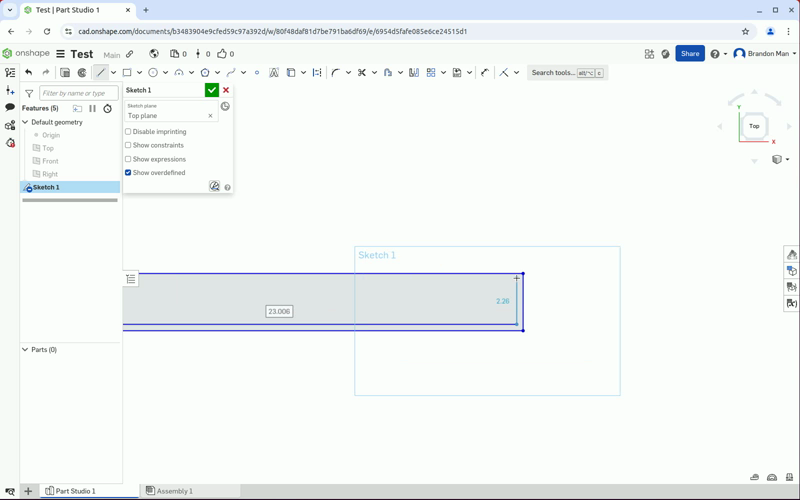
scroll(6)
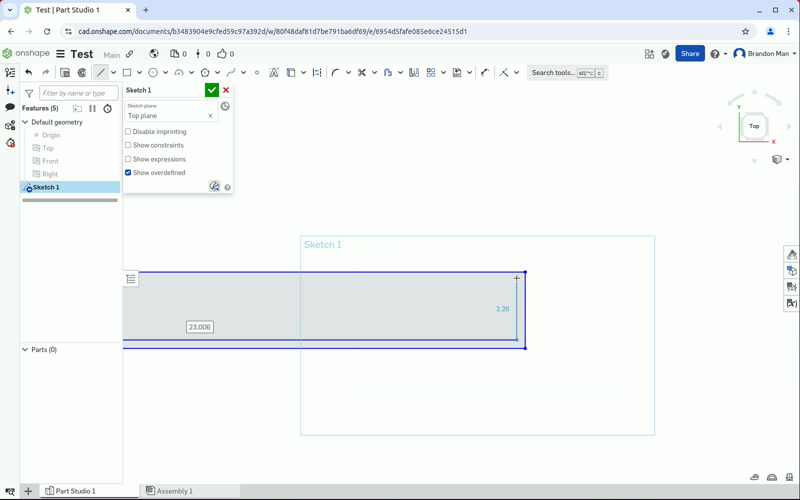
scroll(6)
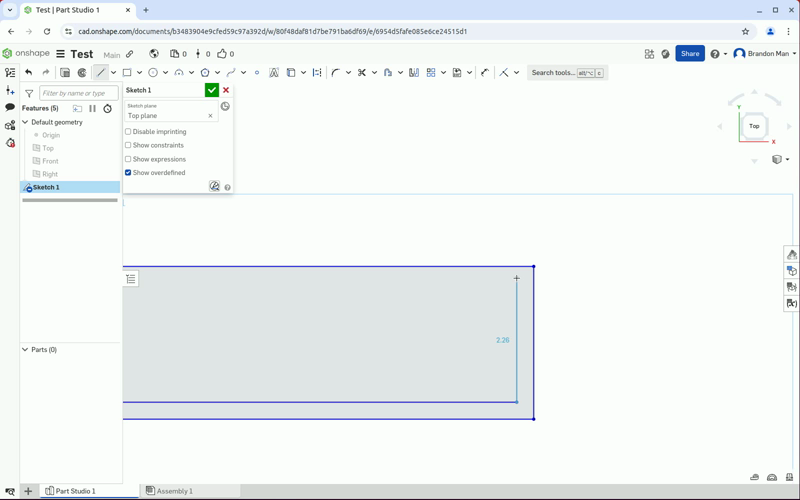
click(516, 277)
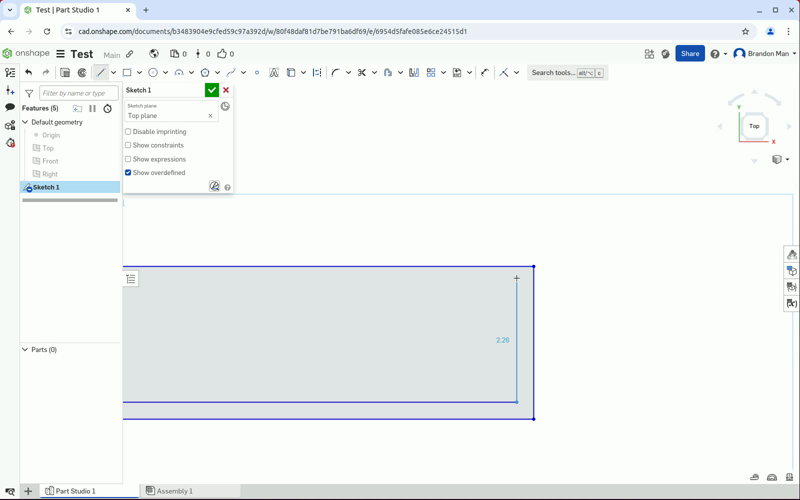
scroll(-6)
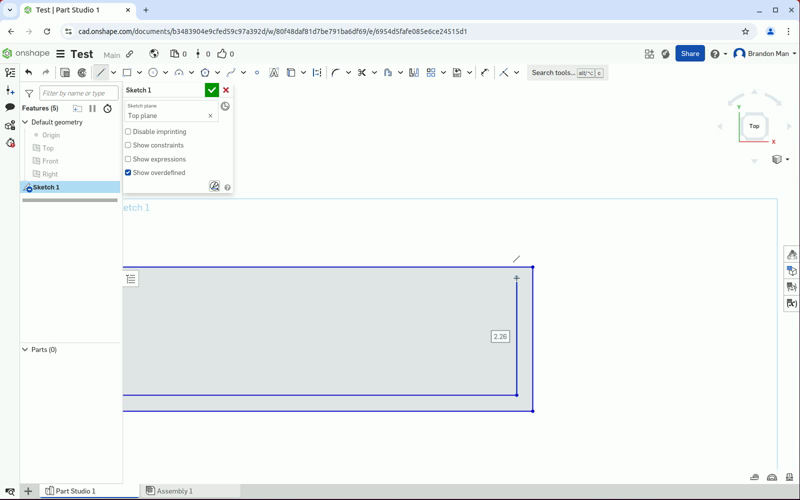
scroll(-6)
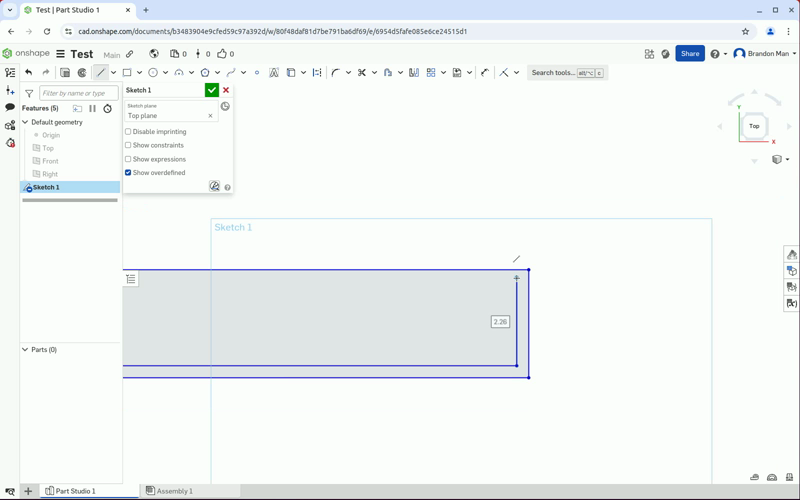
scroll(-6)
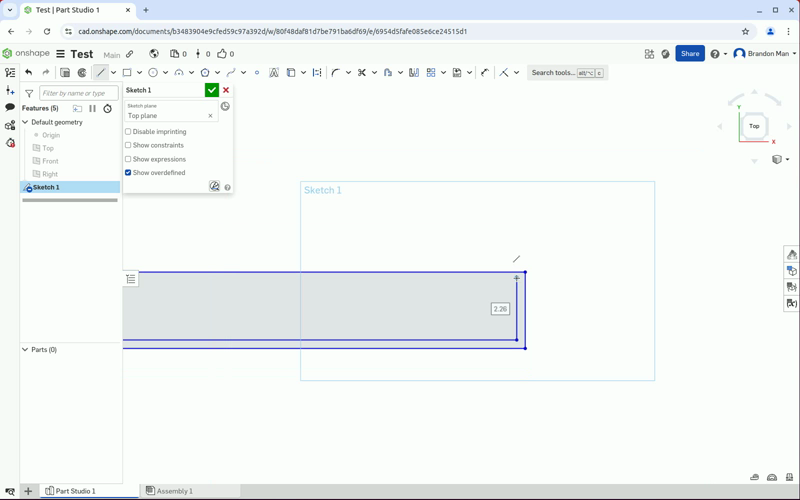
scroll(-6)
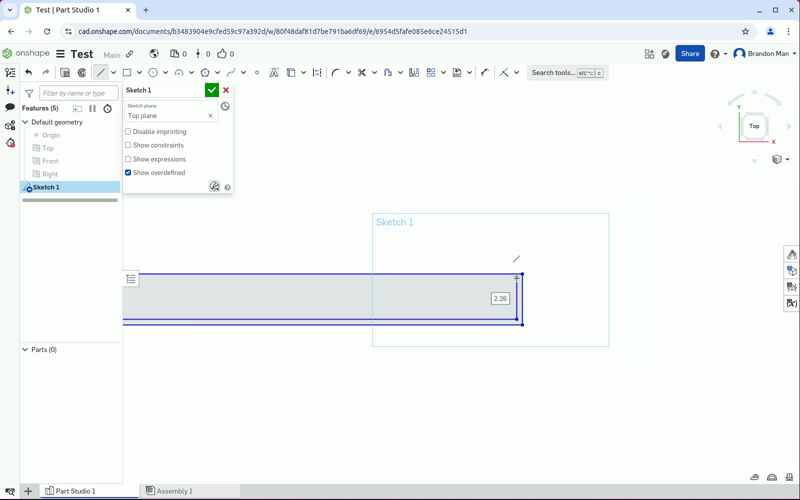
scroll(-6)
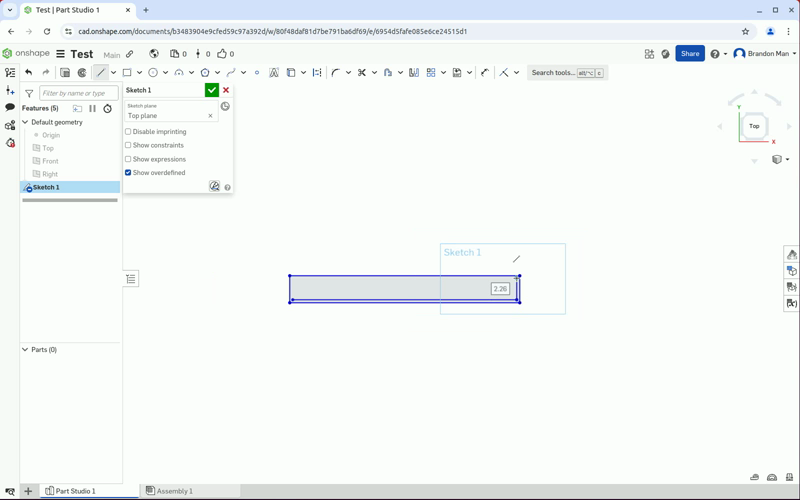
scroll(-6)
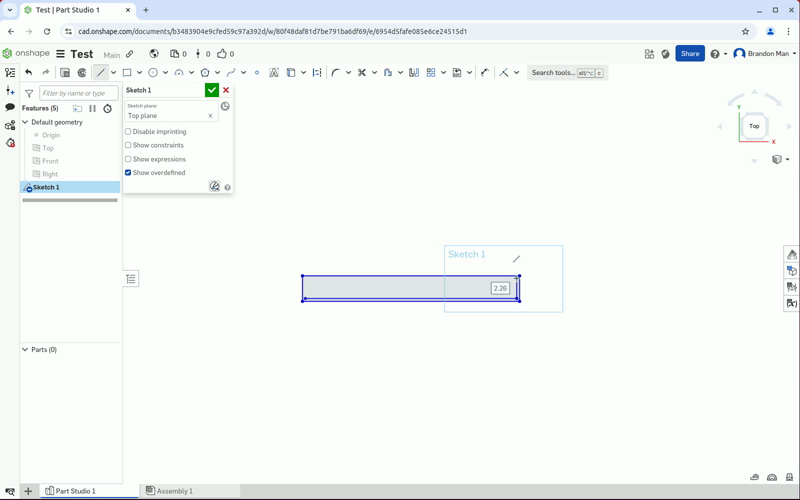
scroll(-6)
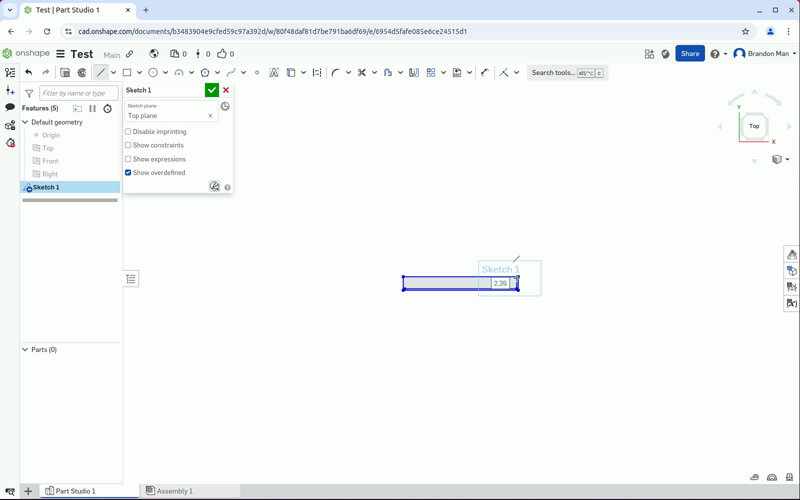
key_up(shift)
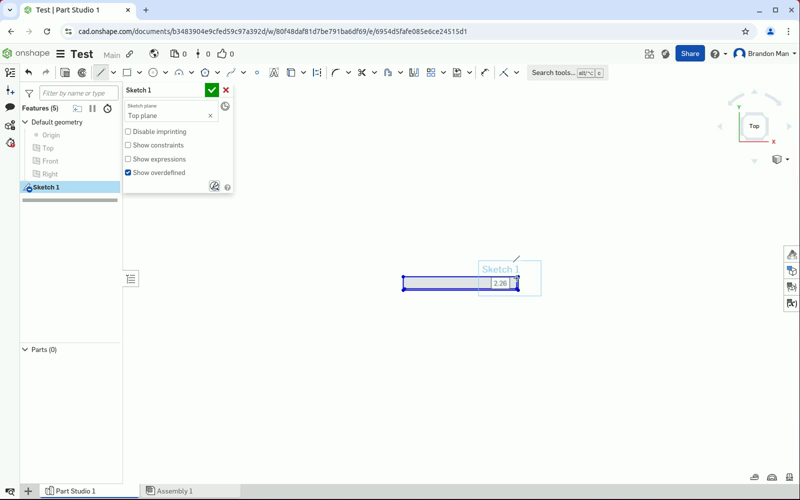
key_down(shift)
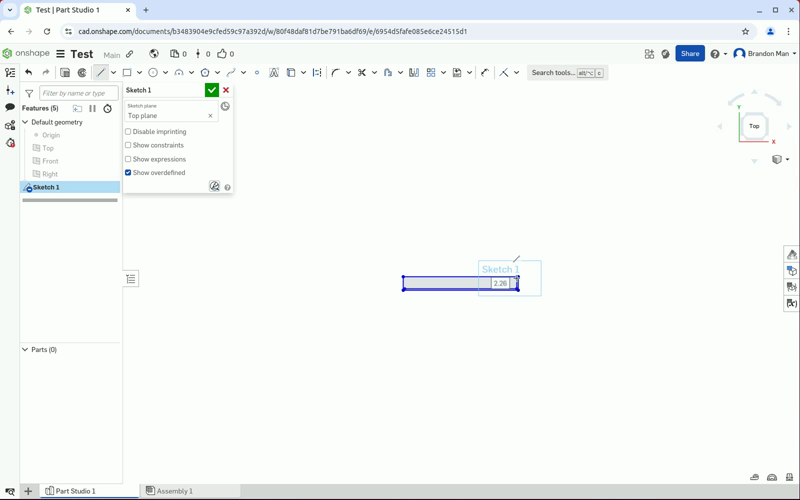
mouse_move(404, 277)
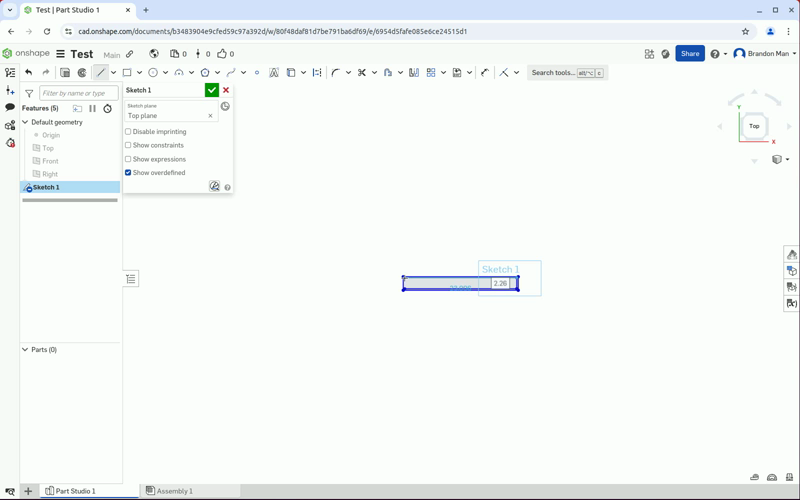
scroll(6)
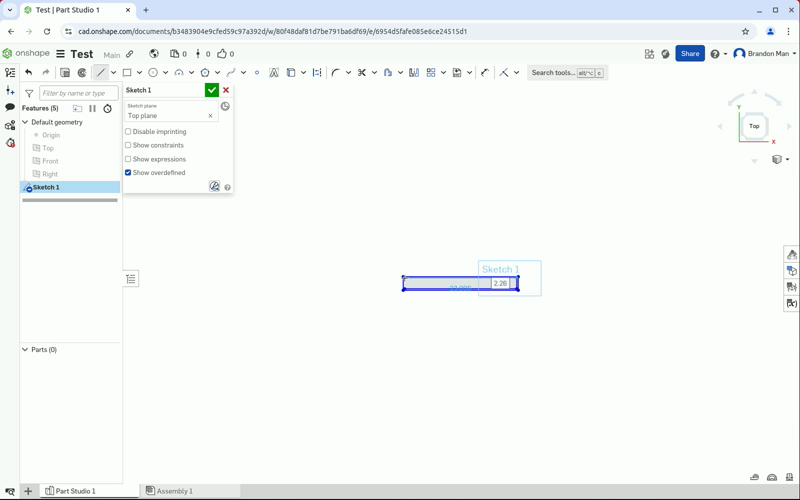
scroll(6)
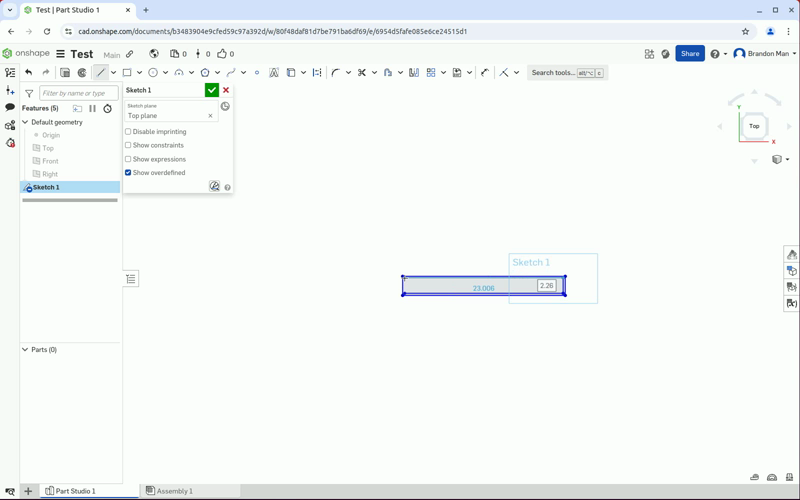
scroll(6)
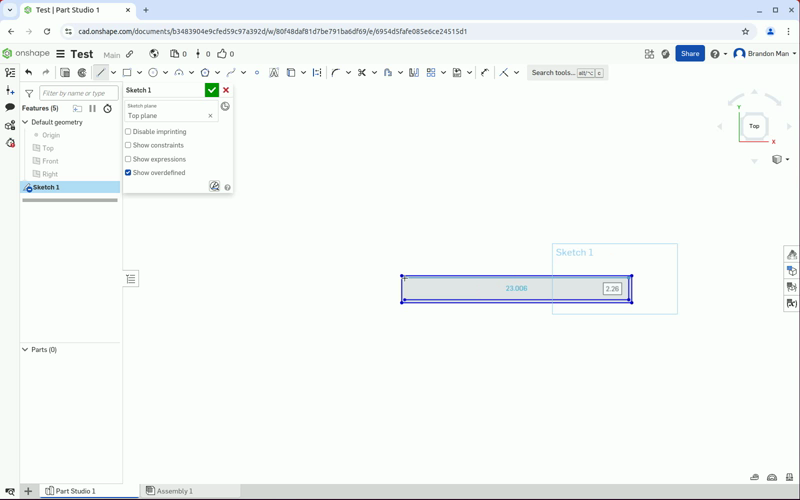
scroll(6)
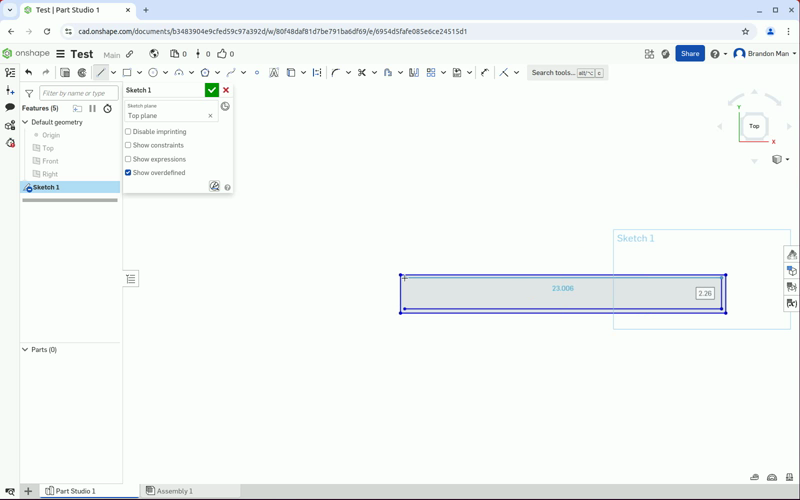
scroll(6)
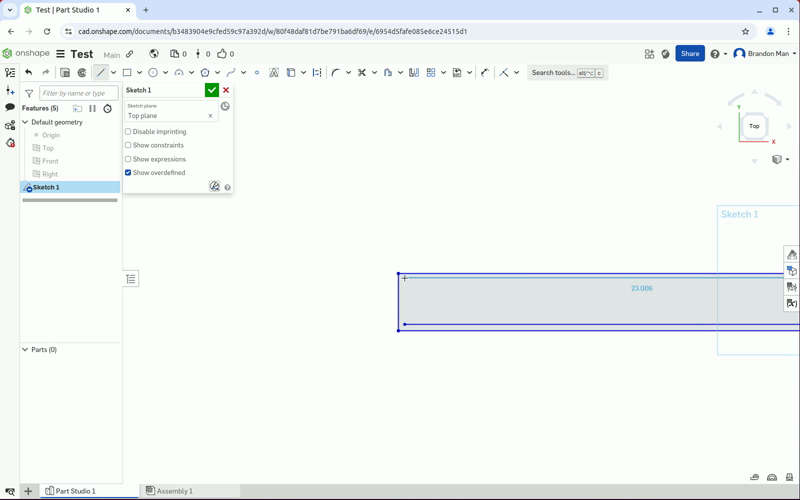
scroll(6)
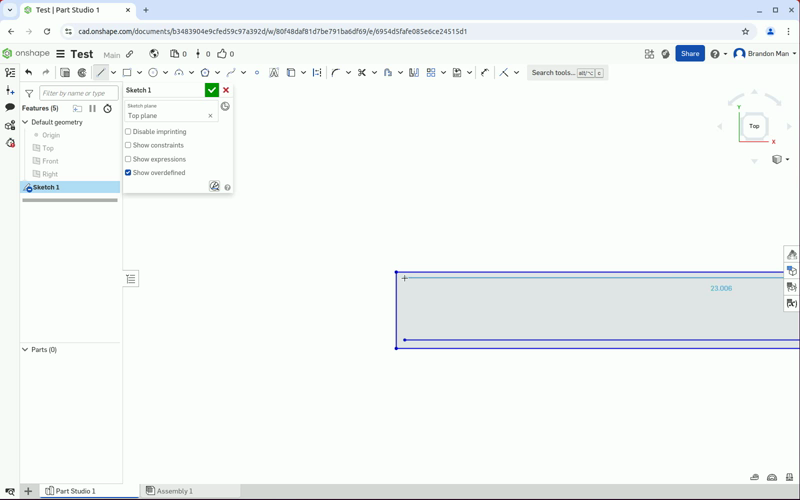
scroll(6)
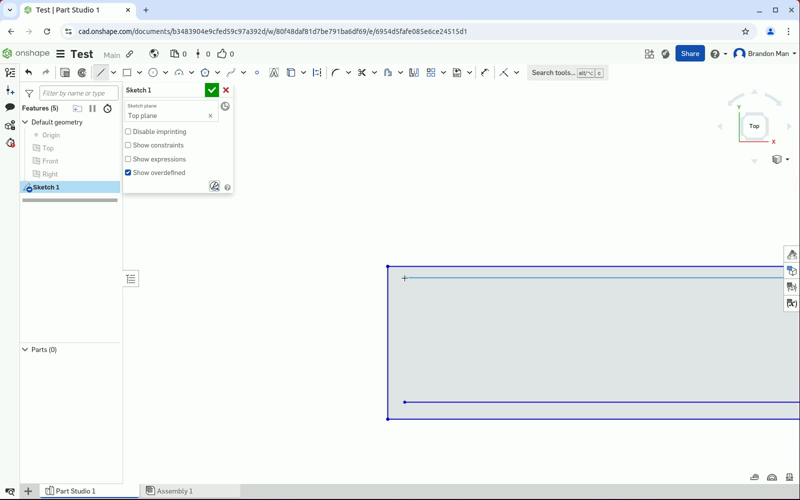
click(404, 277)
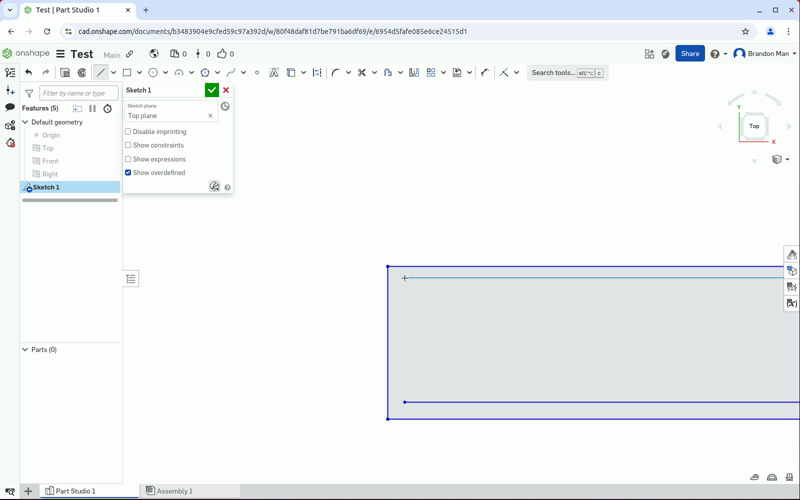
scroll(-6)
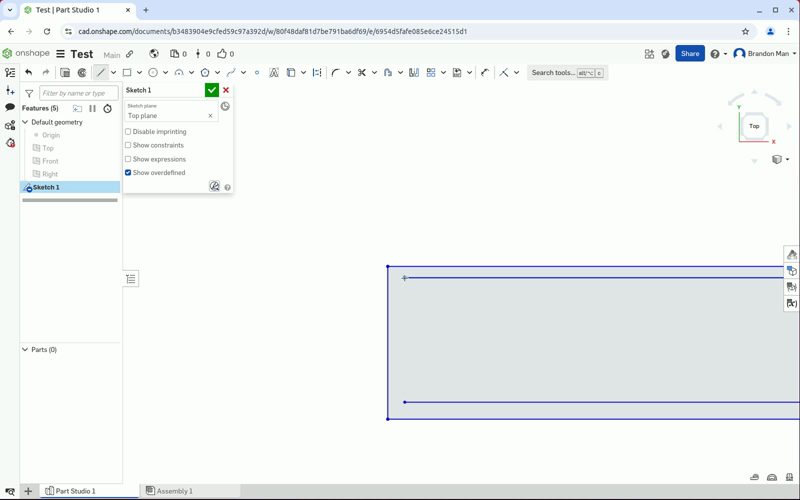
scroll(-6)
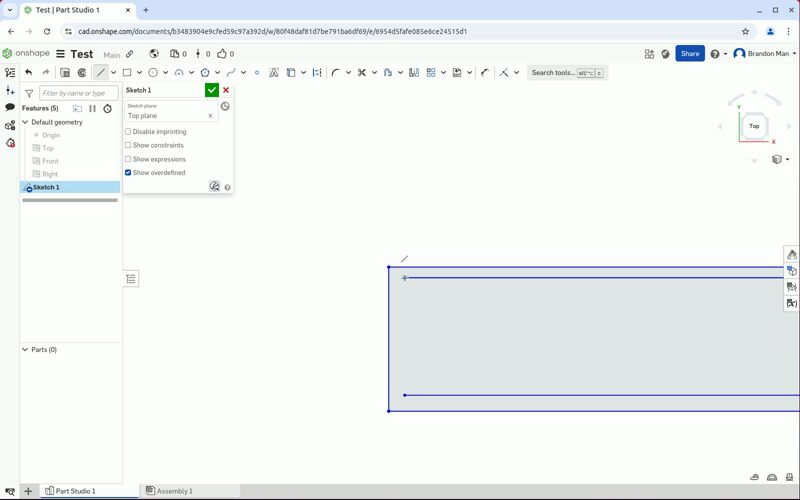
scroll(-6)
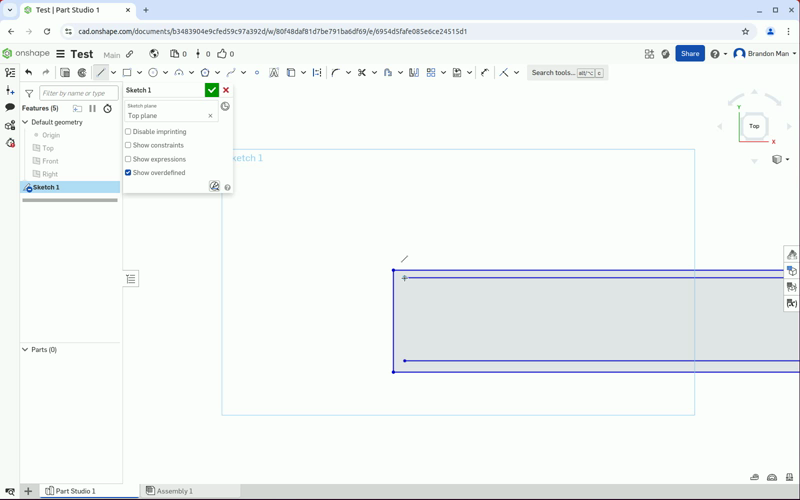
scroll(-6)
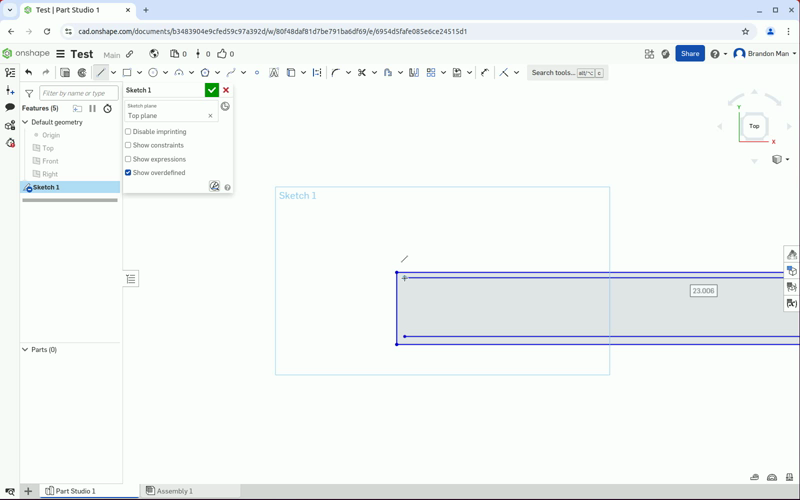
scroll(-6)
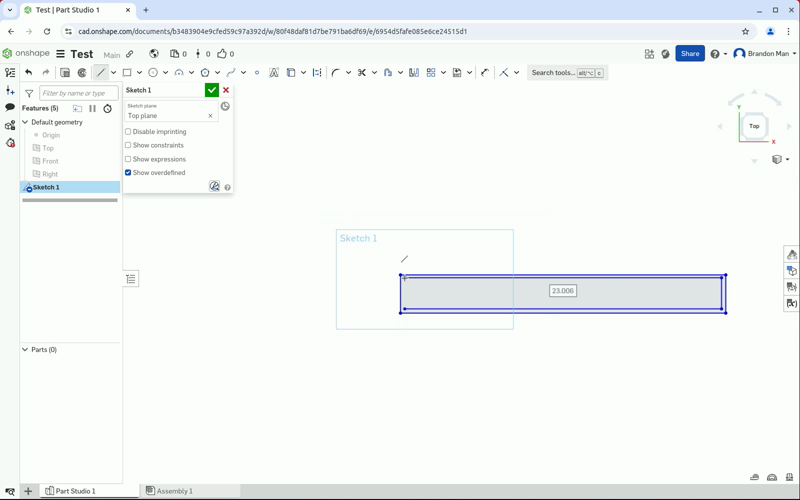
scroll(-6)
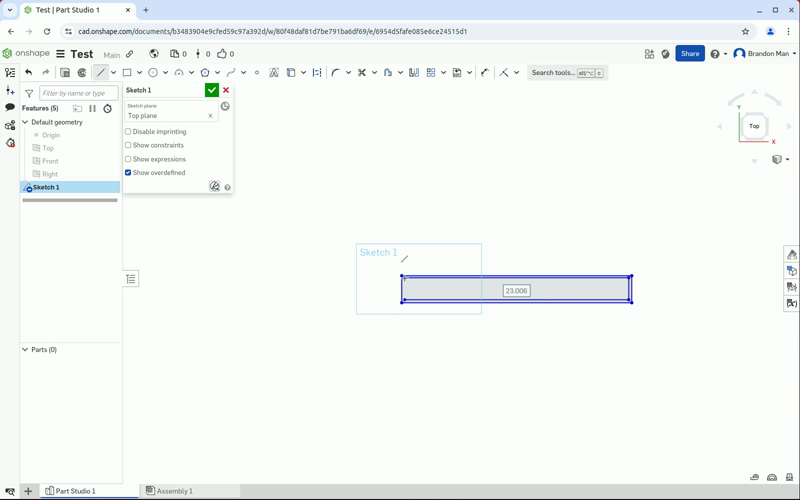
scroll(-6)
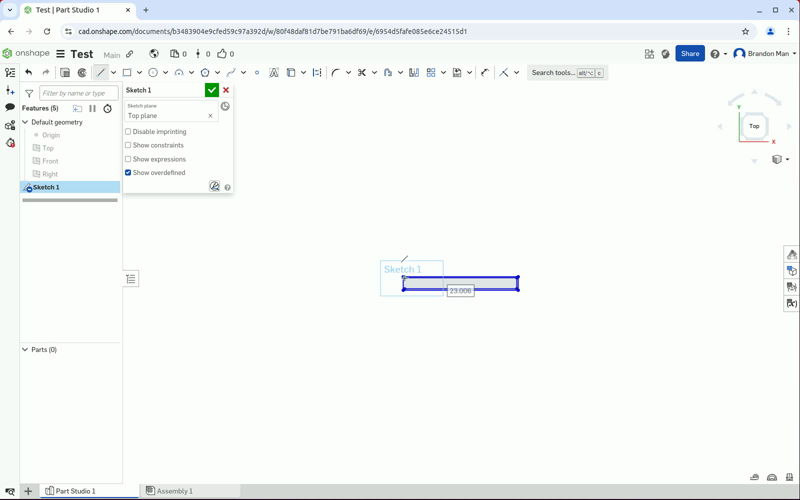
key_up(shift)
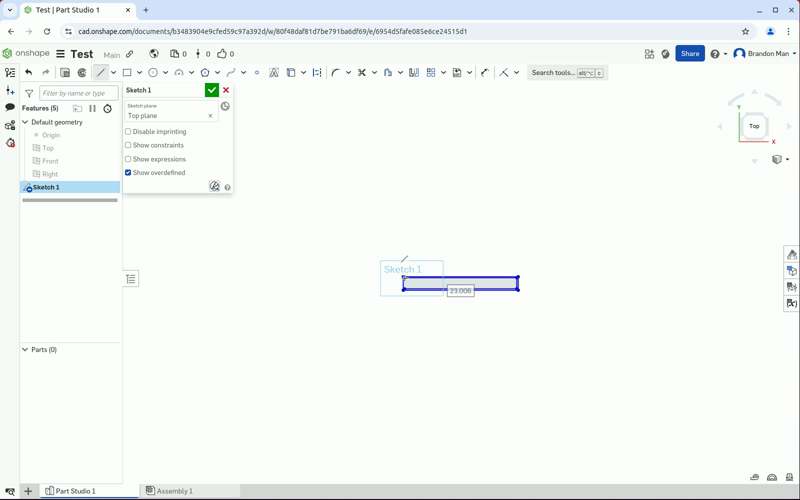
mouse_move(434, 277)
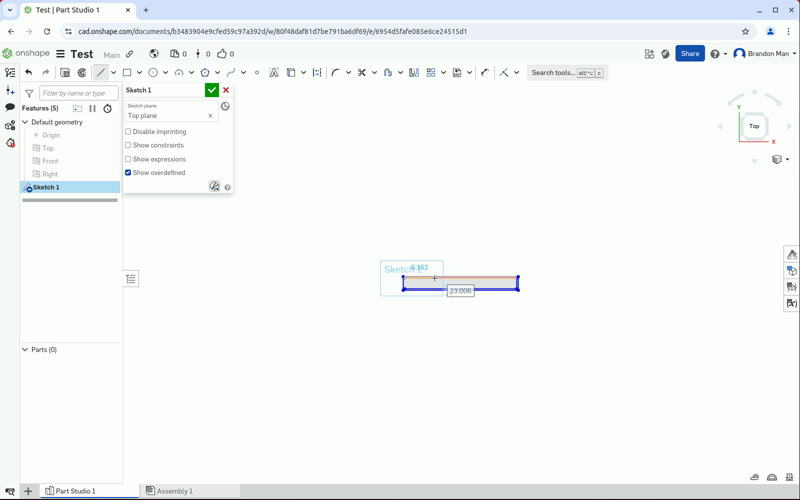
key_down(shift)
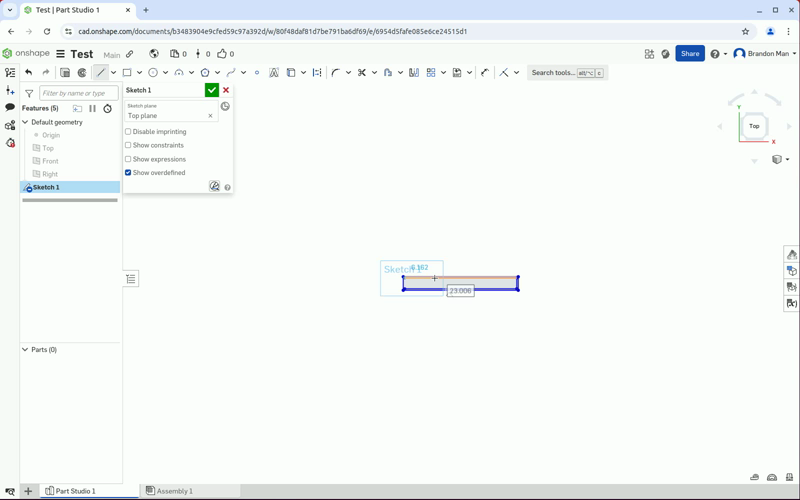
mouse_move(404, 288)
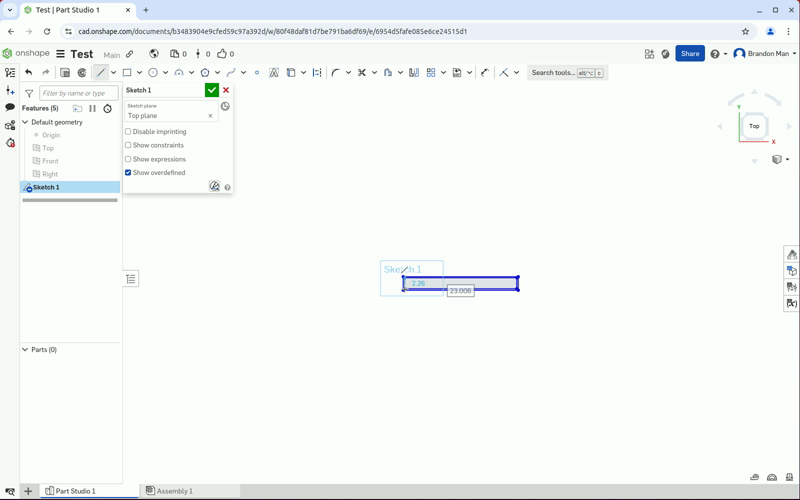
scroll(6)
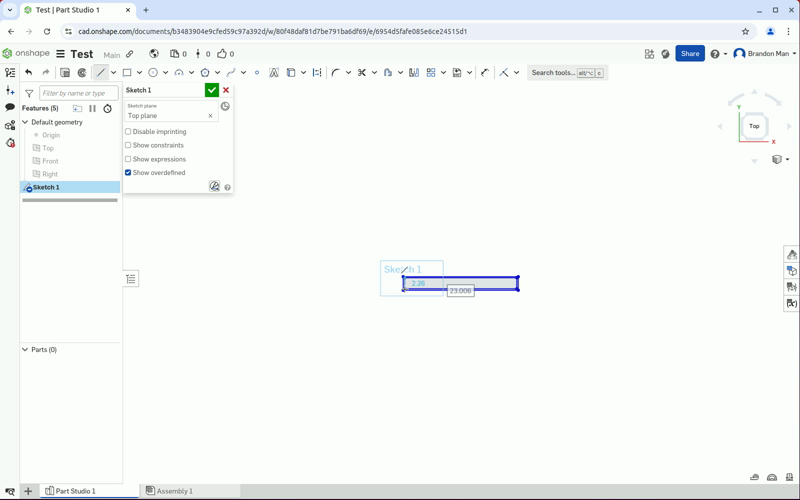
scroll(6)
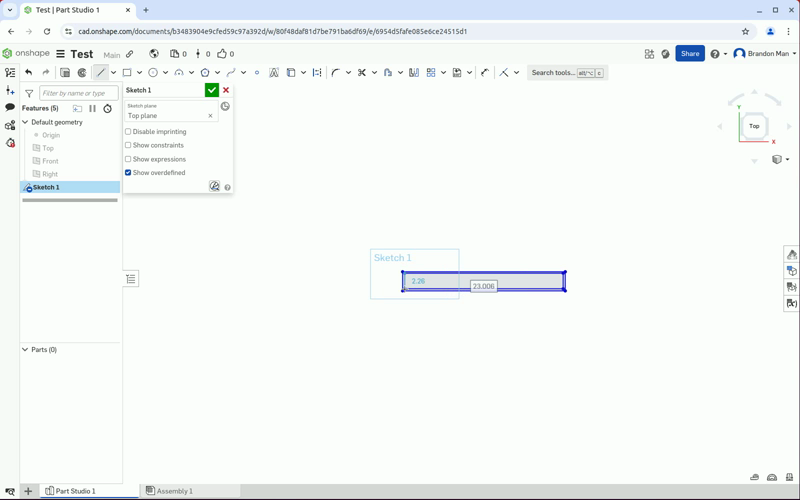
scroll(6)
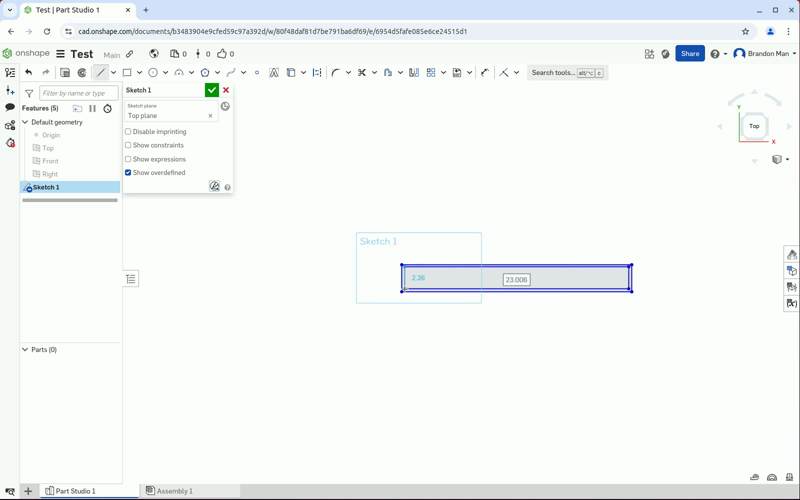
scroll(6)
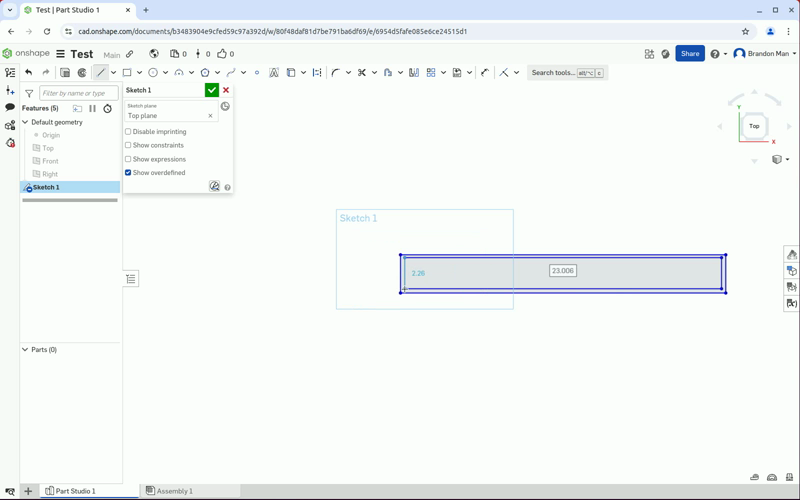
scroll(6)
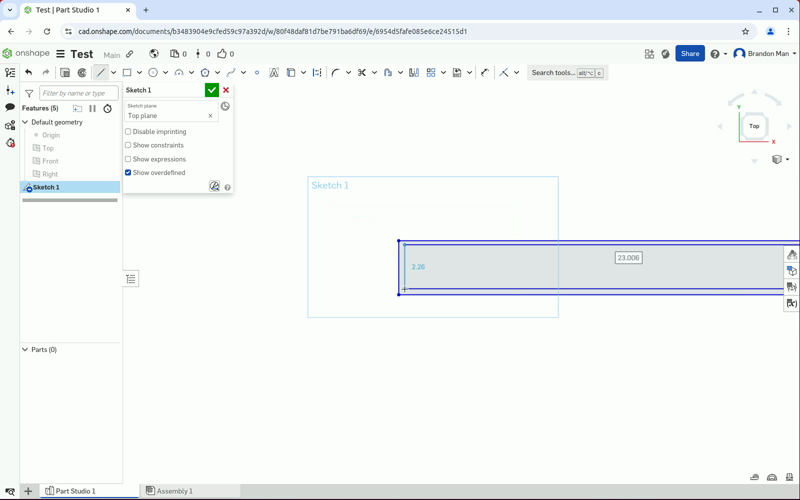
scroll(6)
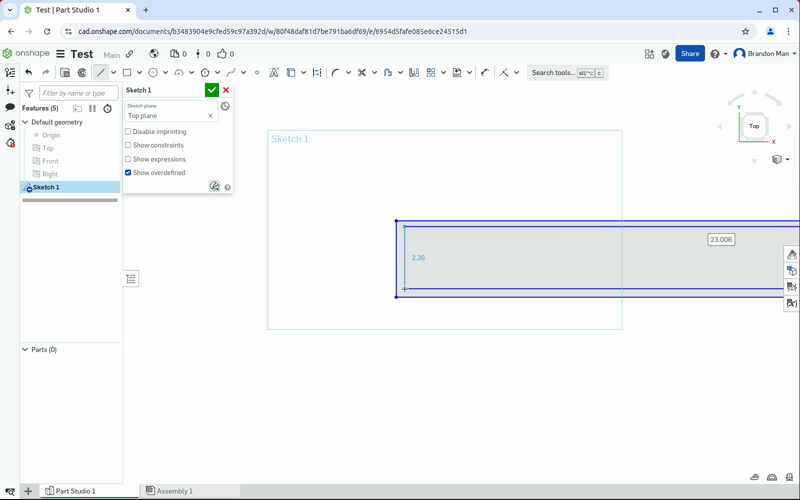
scroll(6)
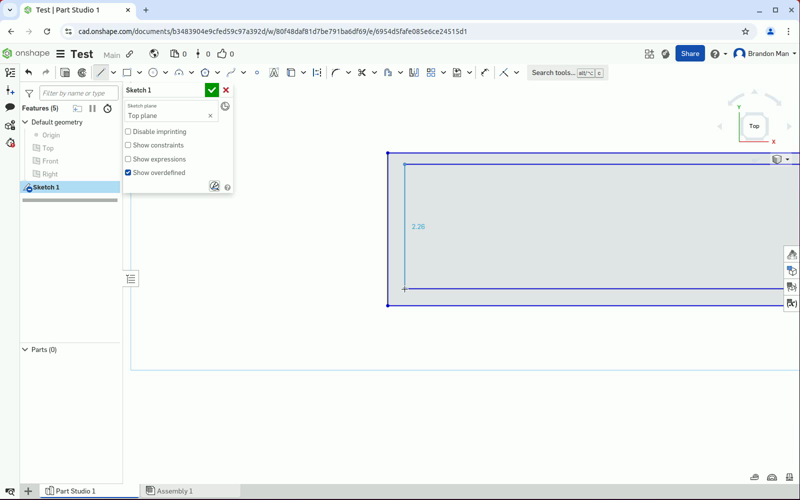
key_up(shift)
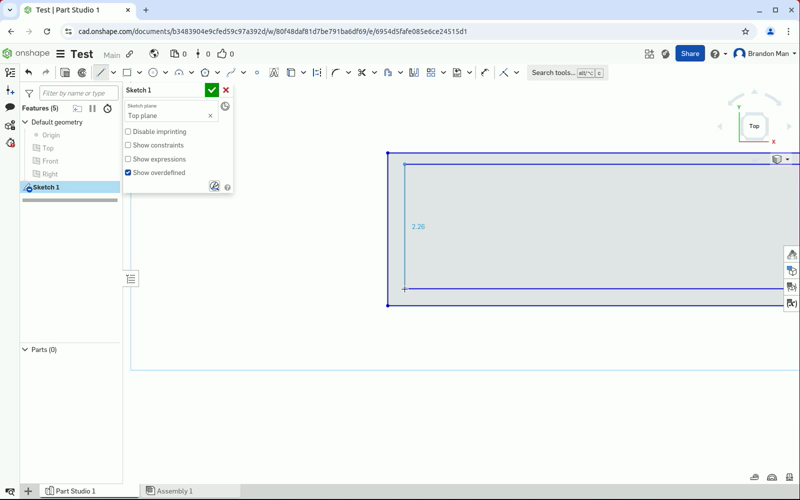
click(404, 288)
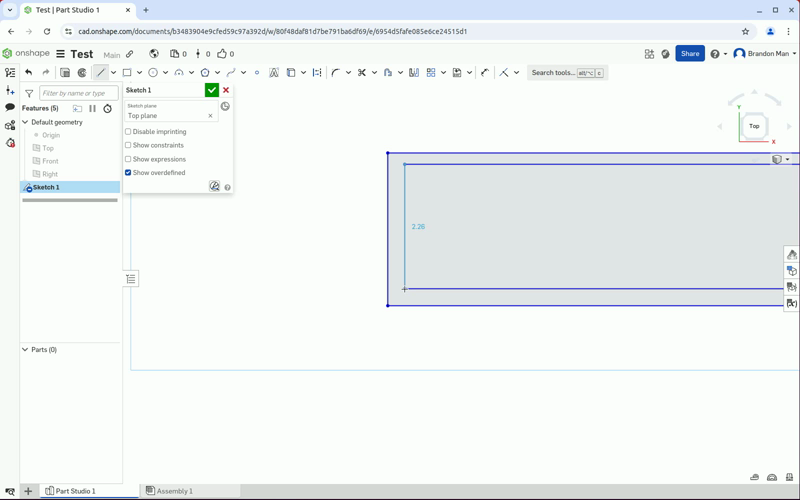
scroll(-6)
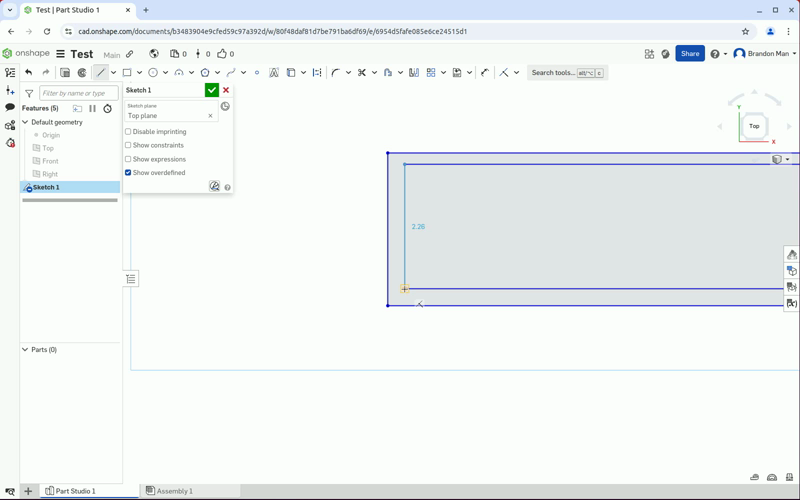
scroll(-6)
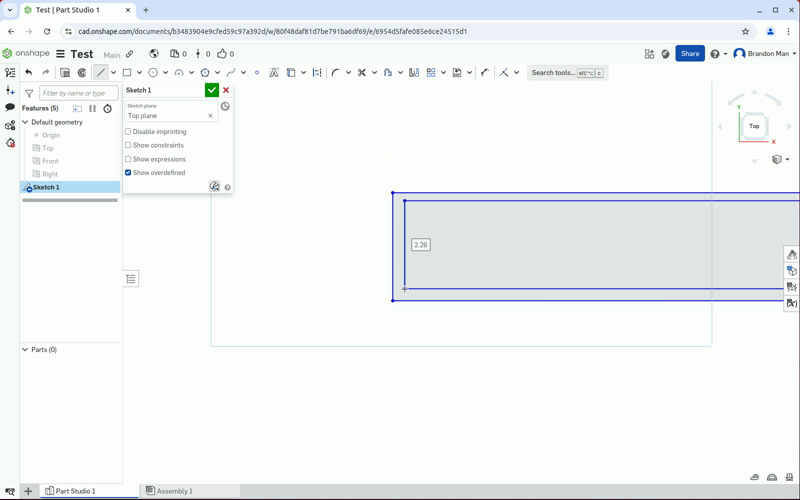
scroll(-6)
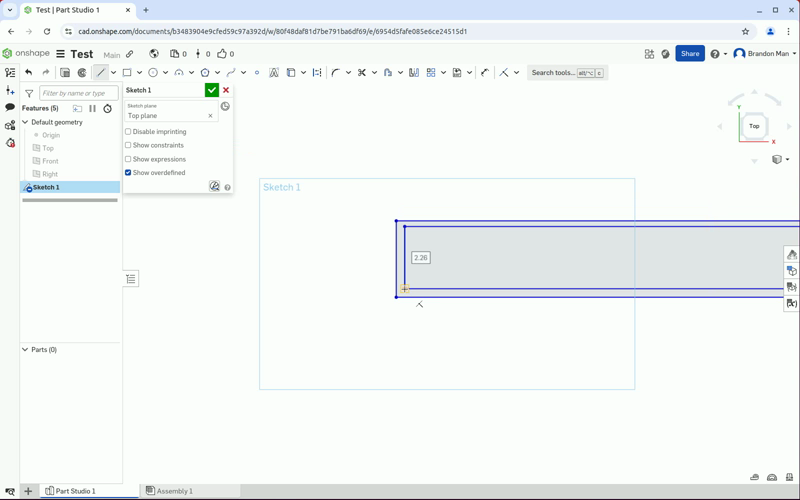
scroll(-6)
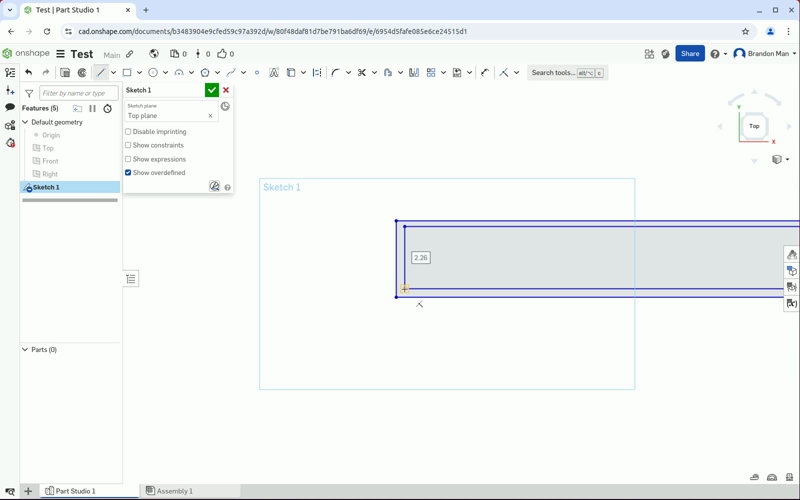
scroll(-6)
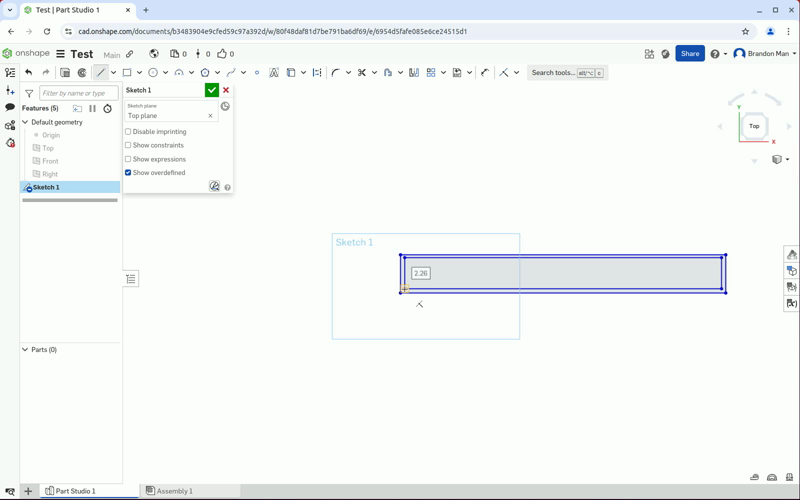
scroll(-6)
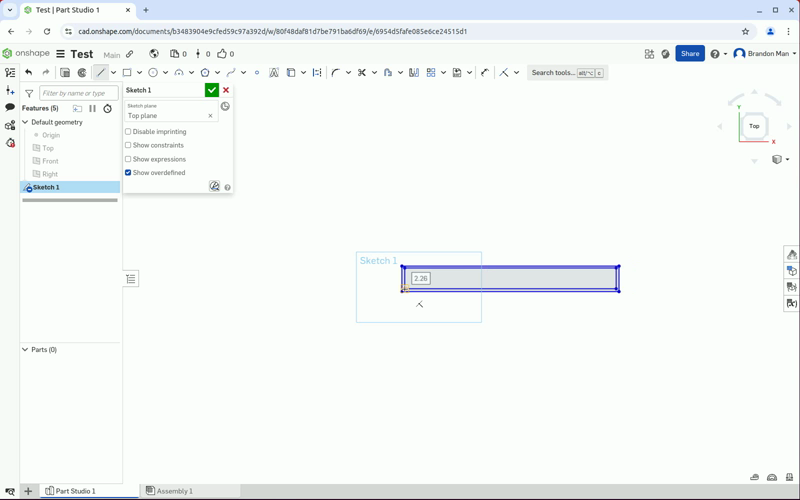
scroll(-6)
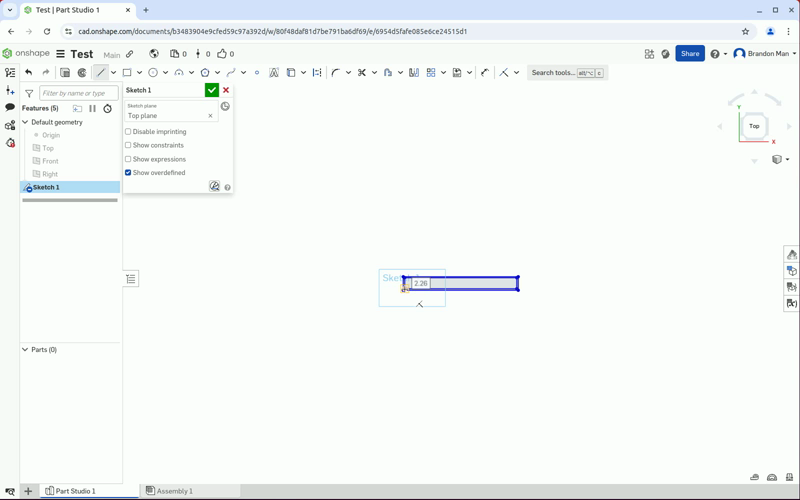
key(esc)
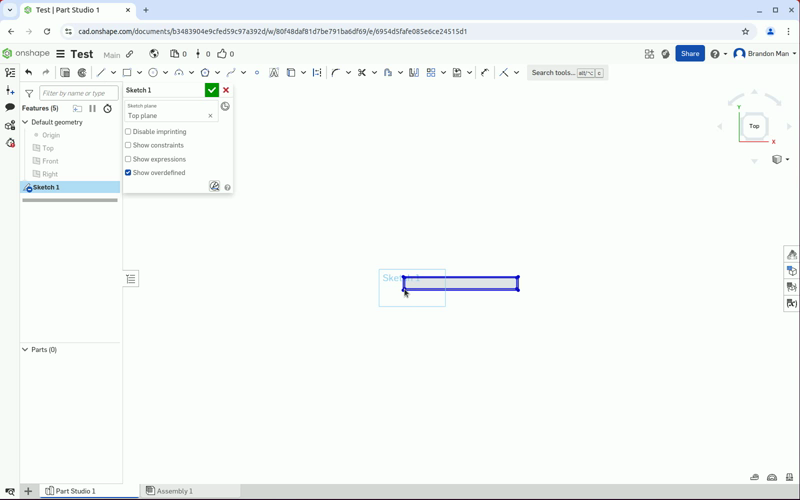
mouse_move(433, 288)
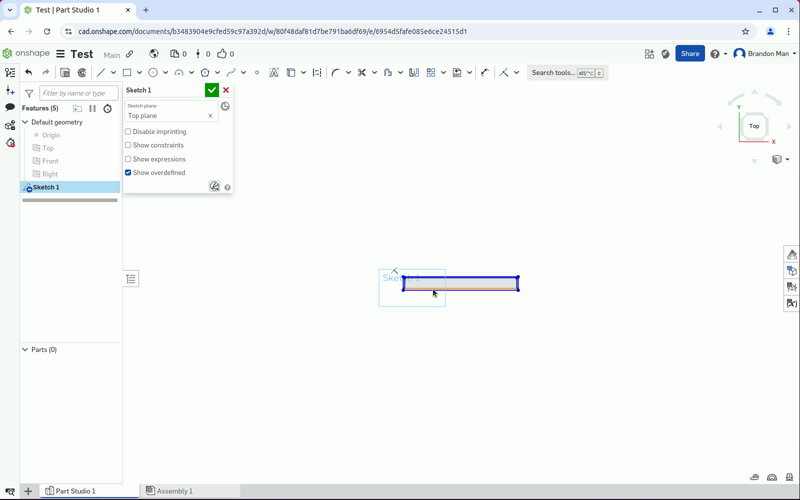
scroll(6)
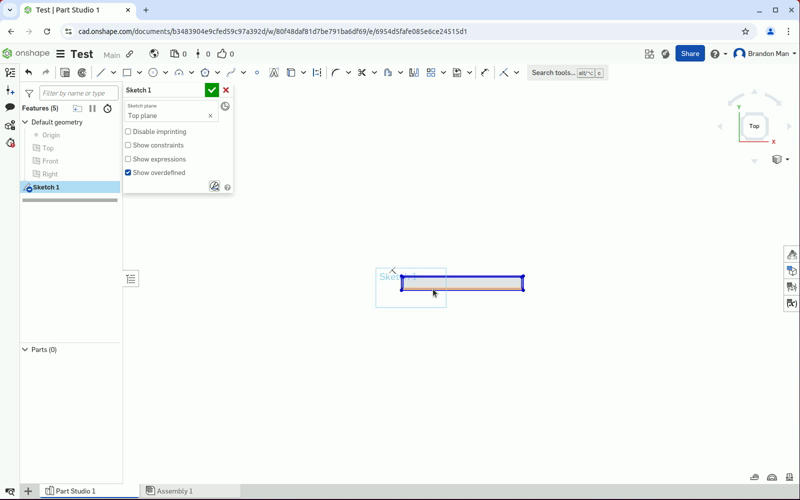
scroll(6)
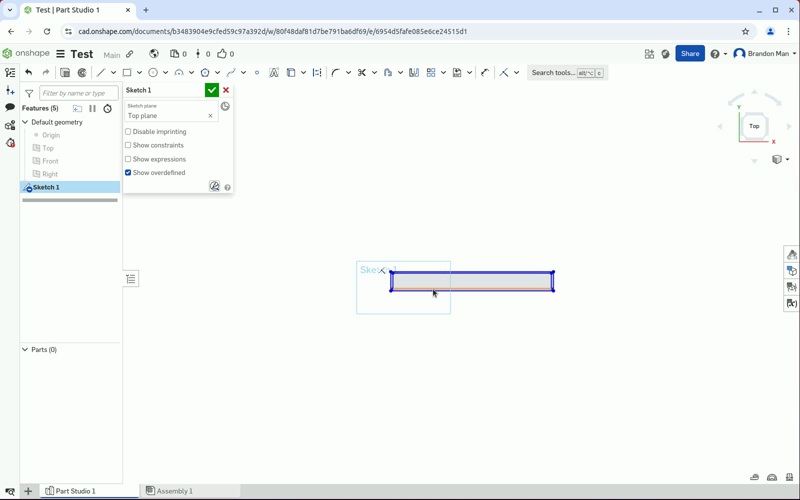
scroll(6)
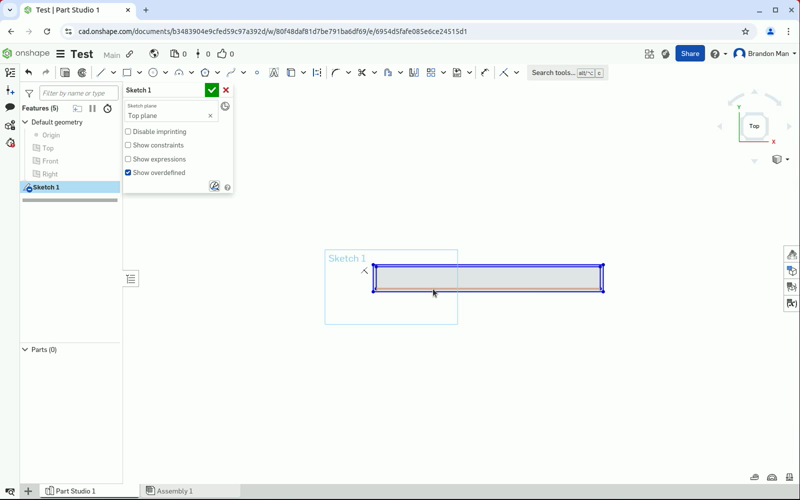
scroll(6)
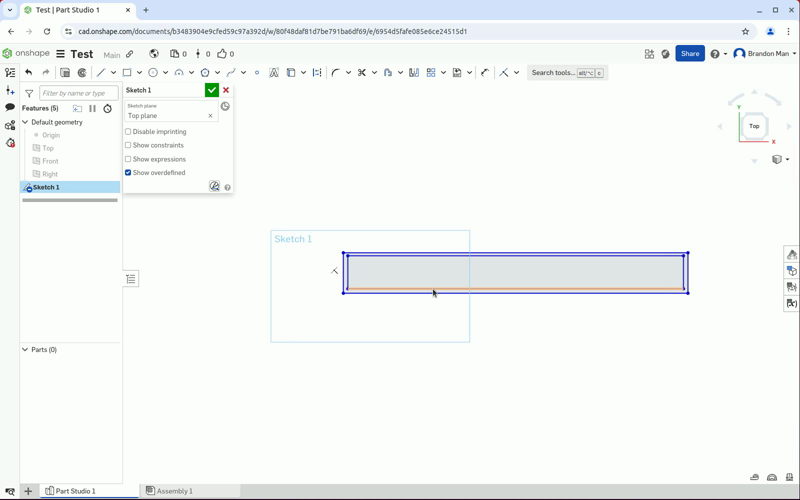
scroll(6)
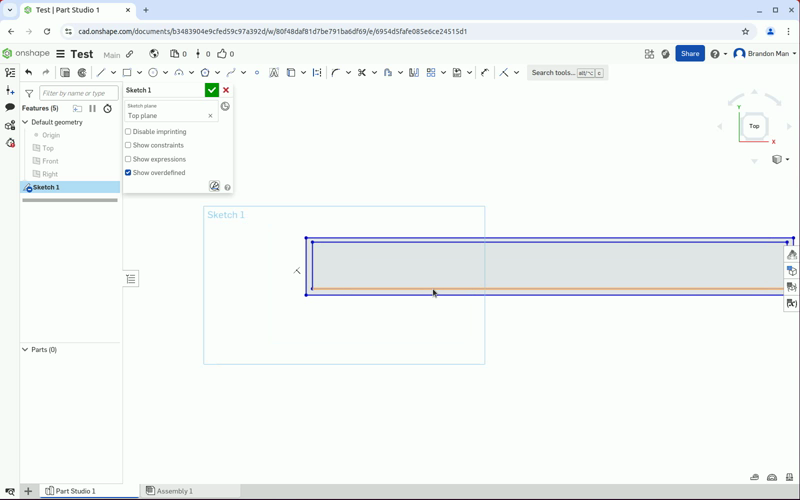
scroll(6)
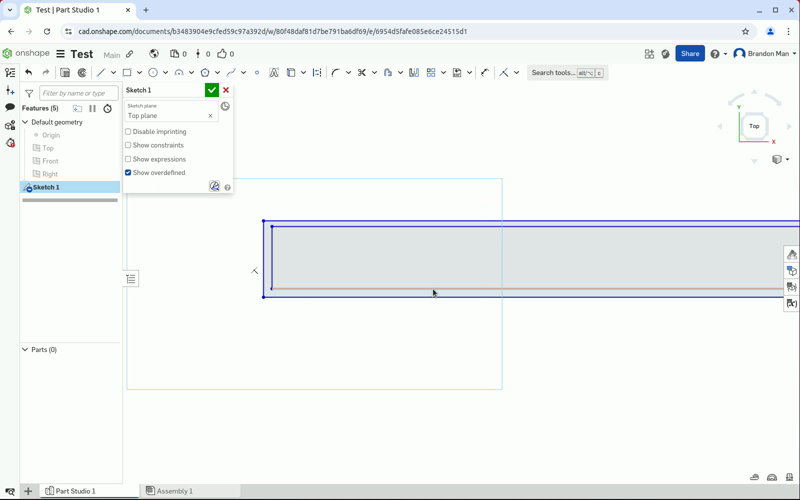
scroll(6)
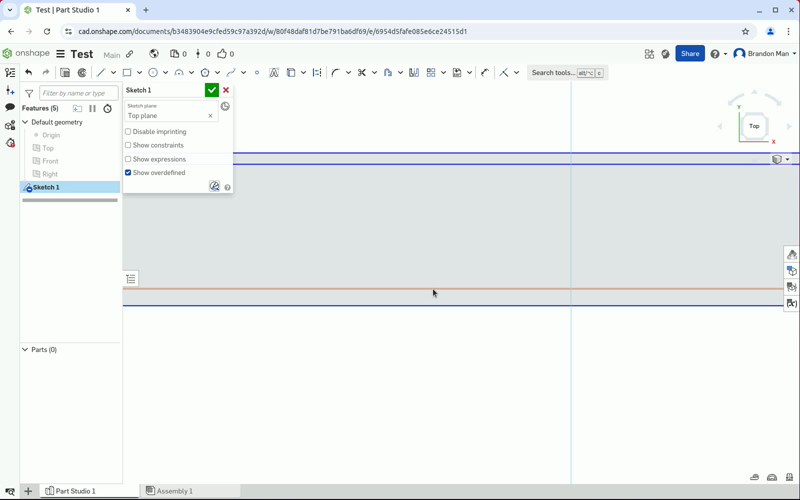
click(433, 288)
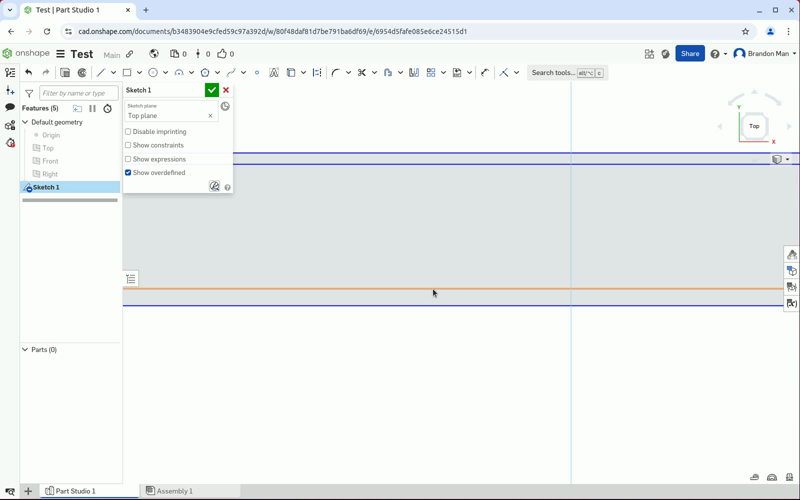
scroll(-6)
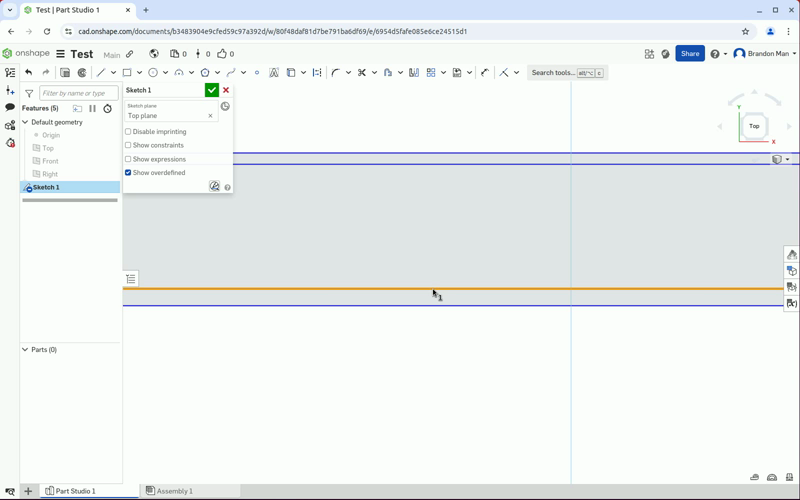
scroll(-6)
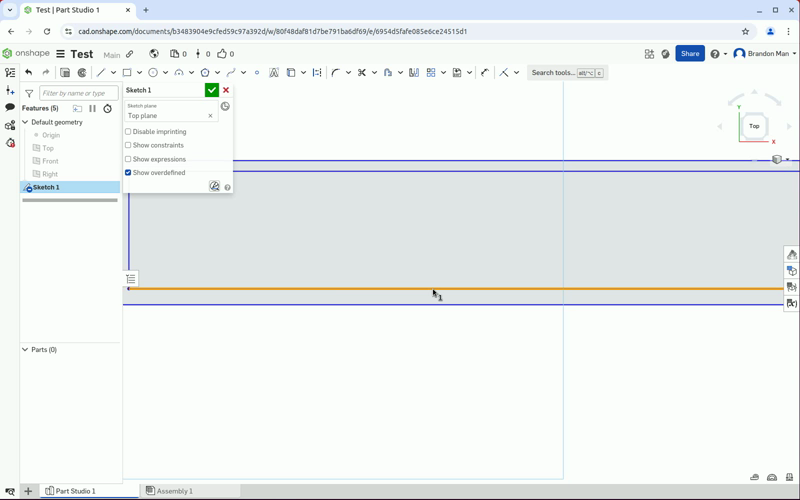
scroll(-6)
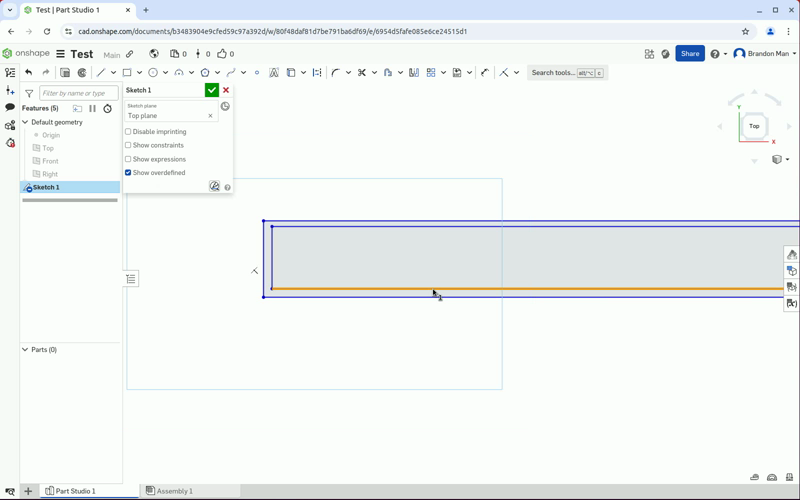
scroll(-6)
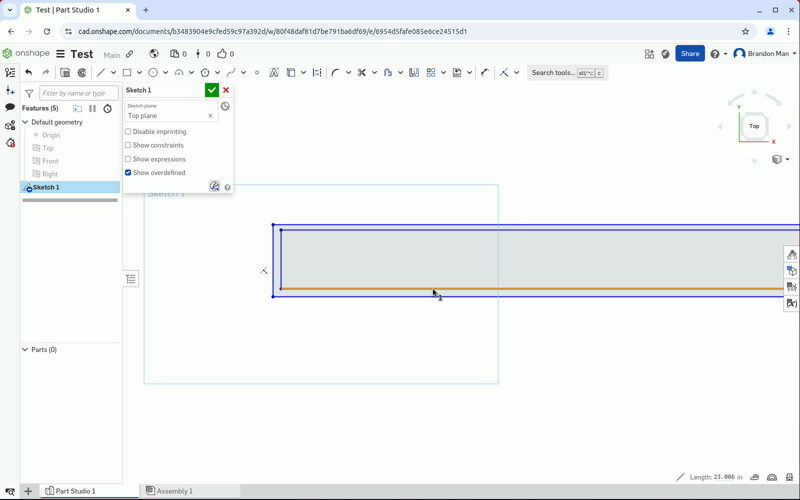
scroll(-6)
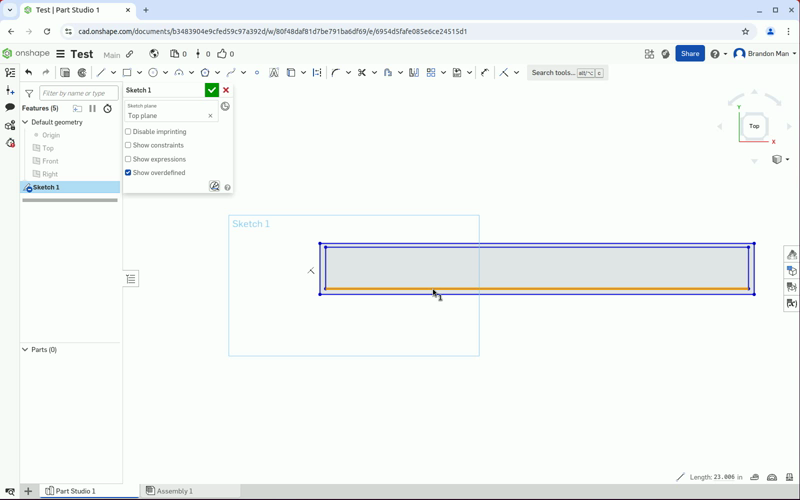
scroll(-6)
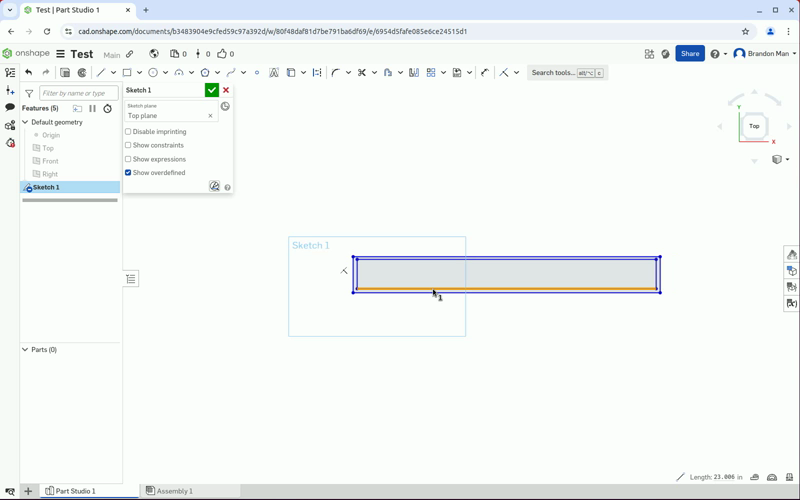
scroll(-6)
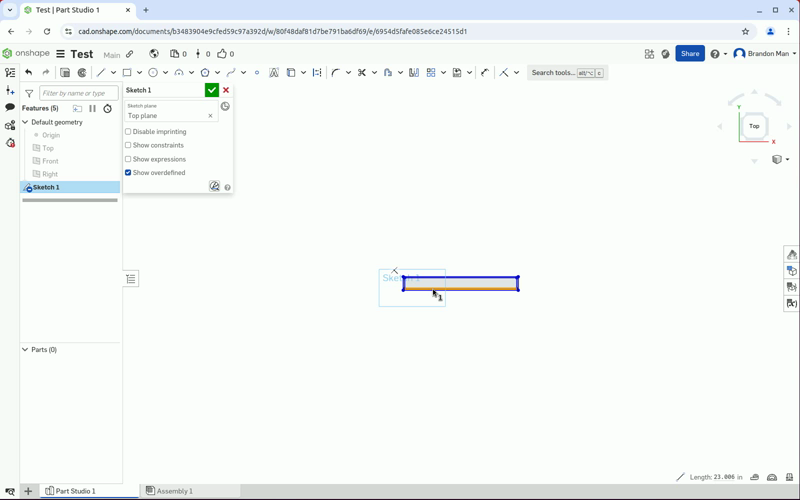
mouse_move(73, 352)
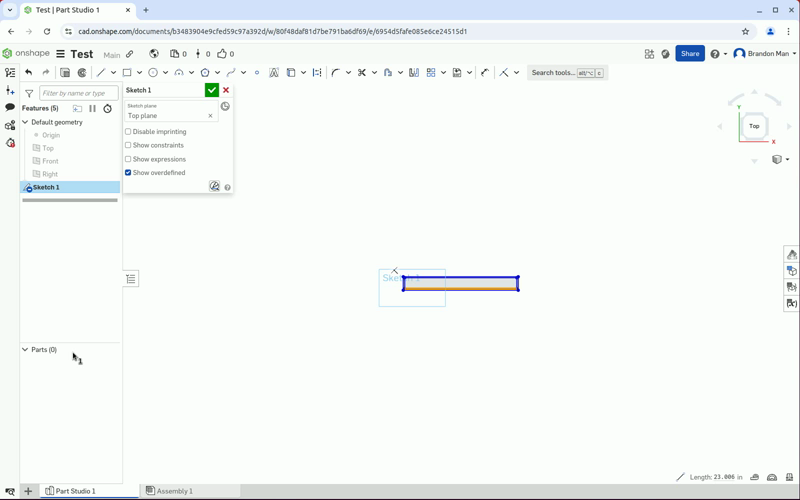
key(shift+y)
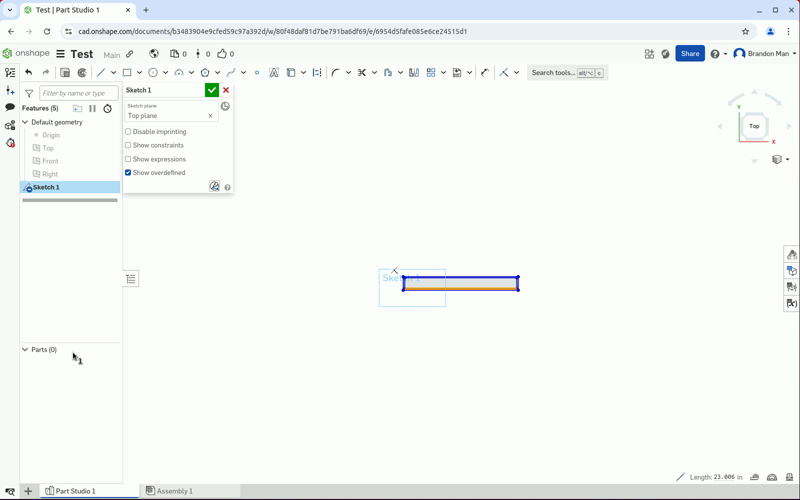
key(shift+e)
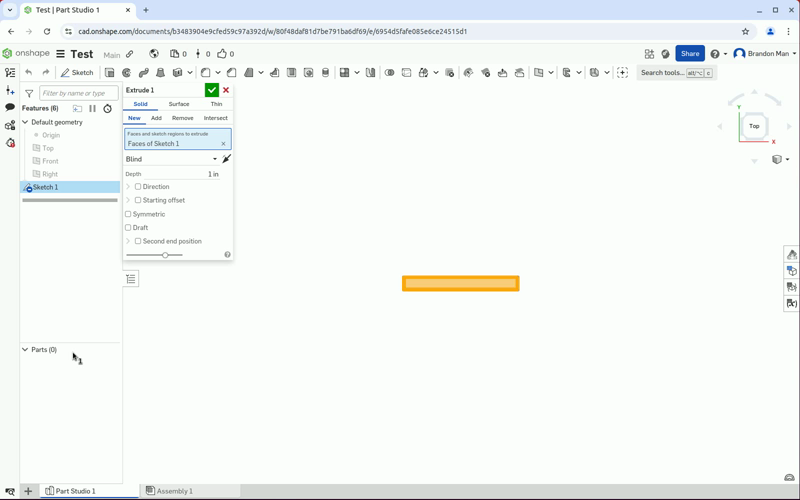
mouse_move(143, 106)
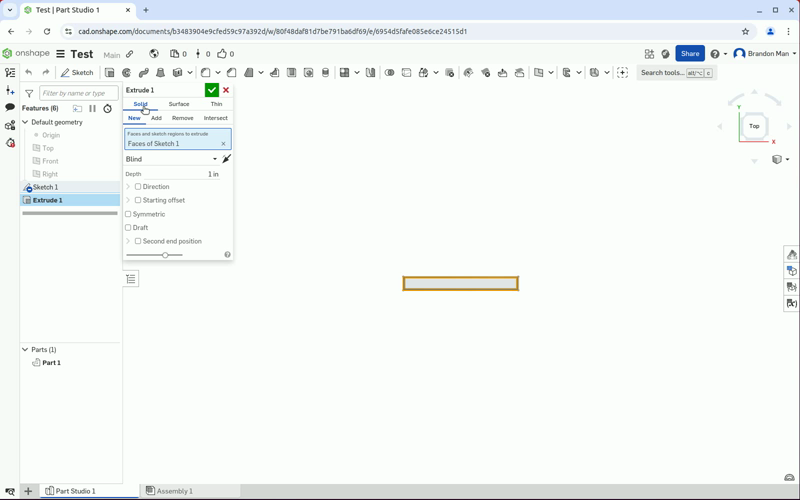
click(143, 106)
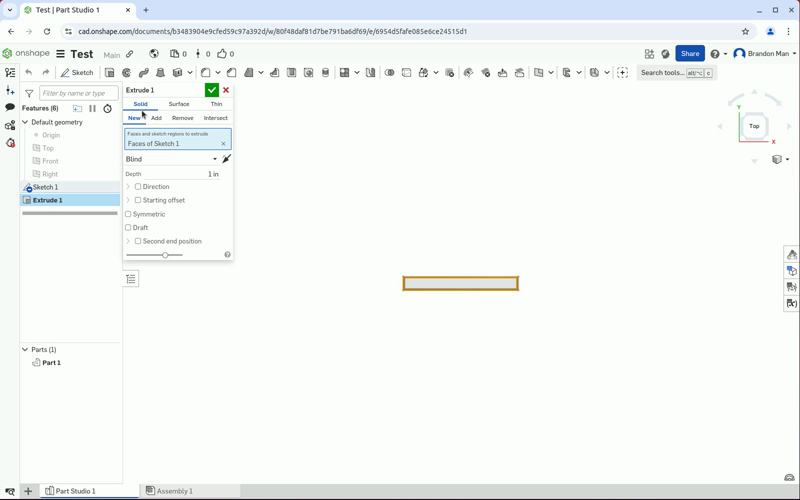
mouse_move(137, 120)
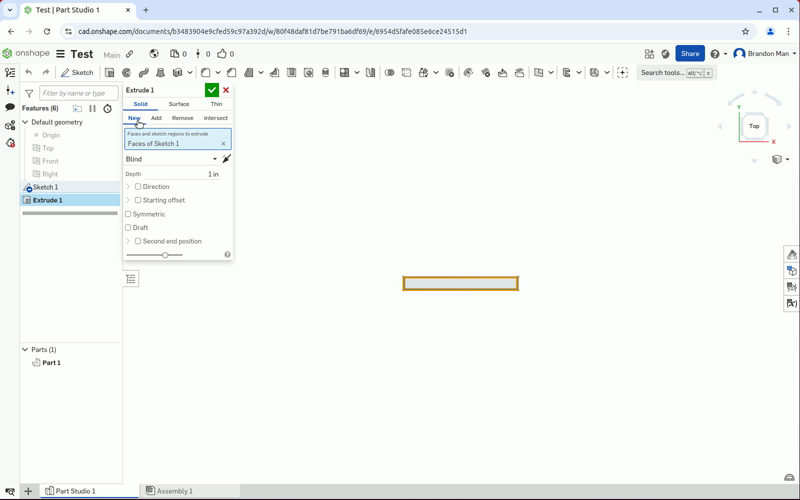
click(137, 120)
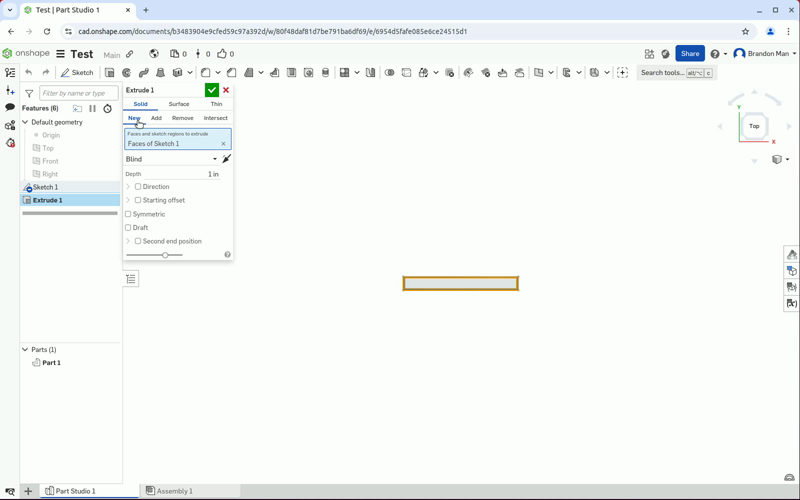
key(tab, 4)
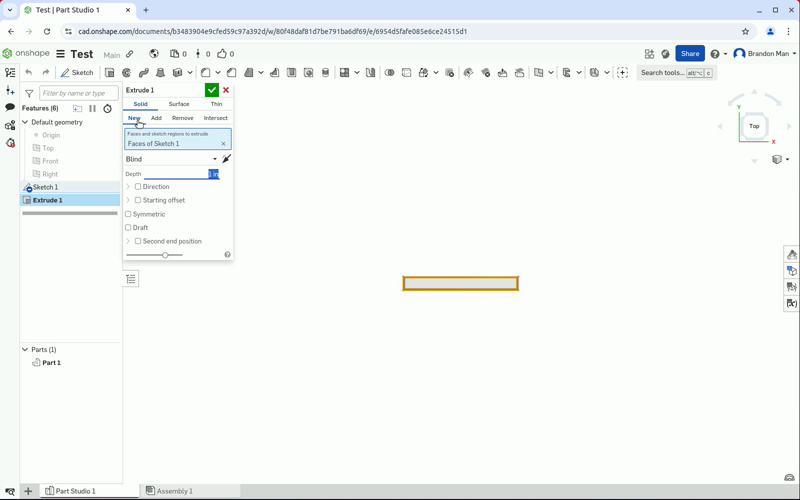
text(23.108)
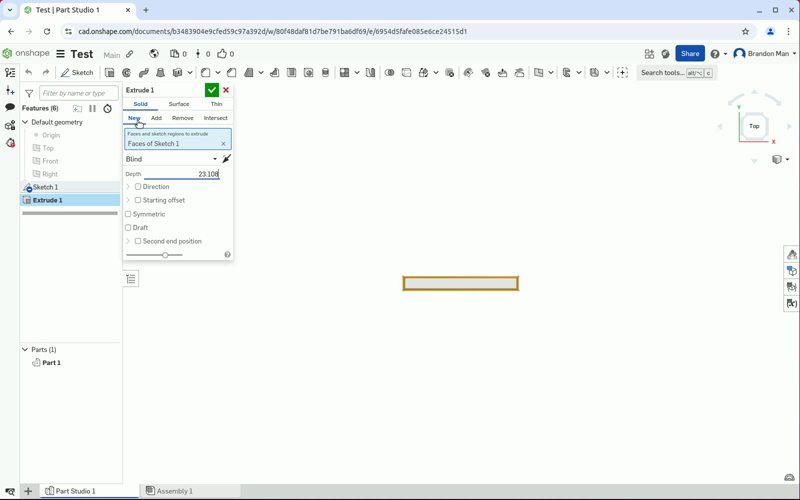
key(enter)
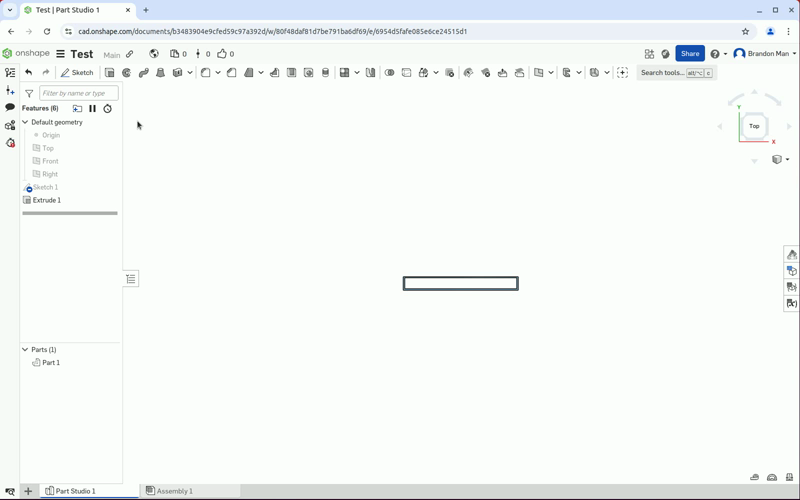
key(shift+h)
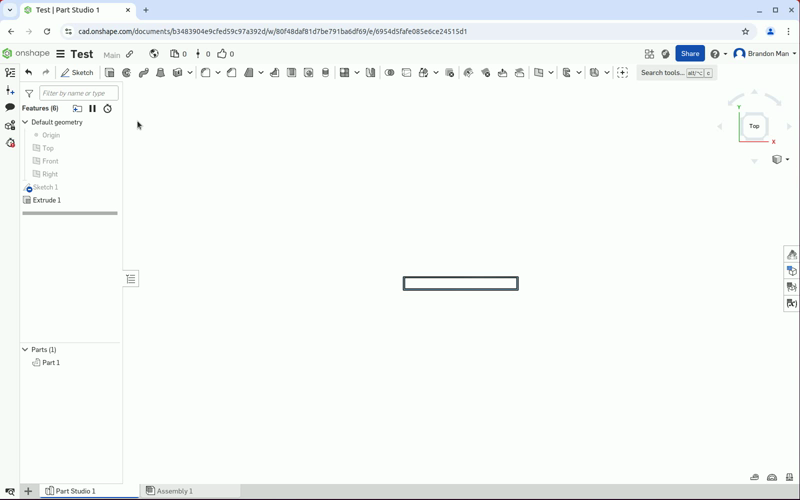
key(shift+h)
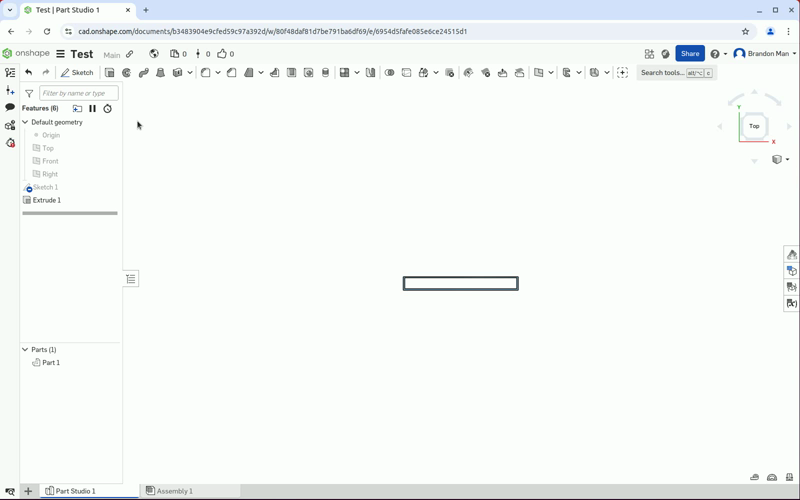
mouse_move(73, 189)
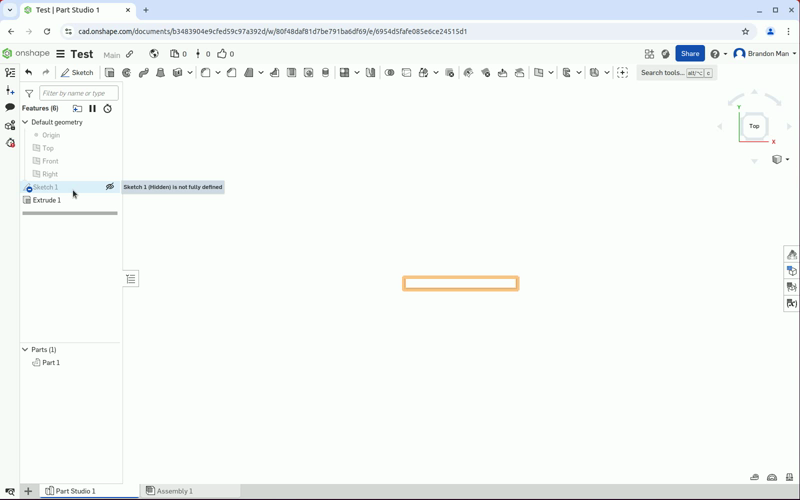
click(73, 189)
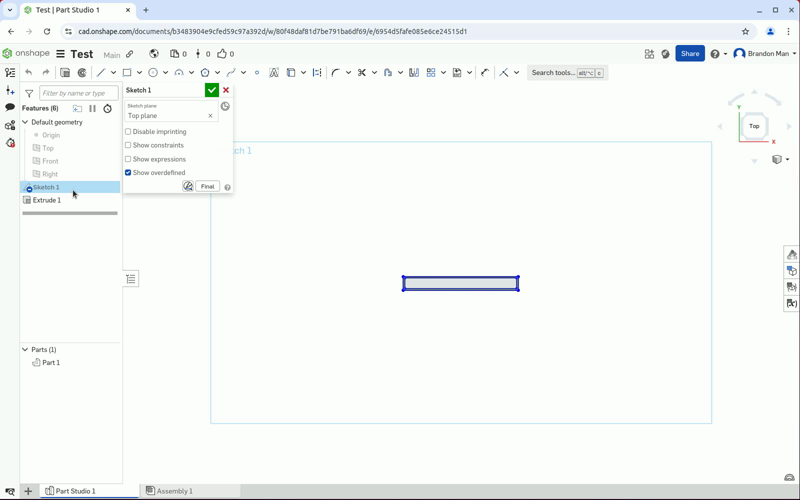
mouse_move(229, 92)
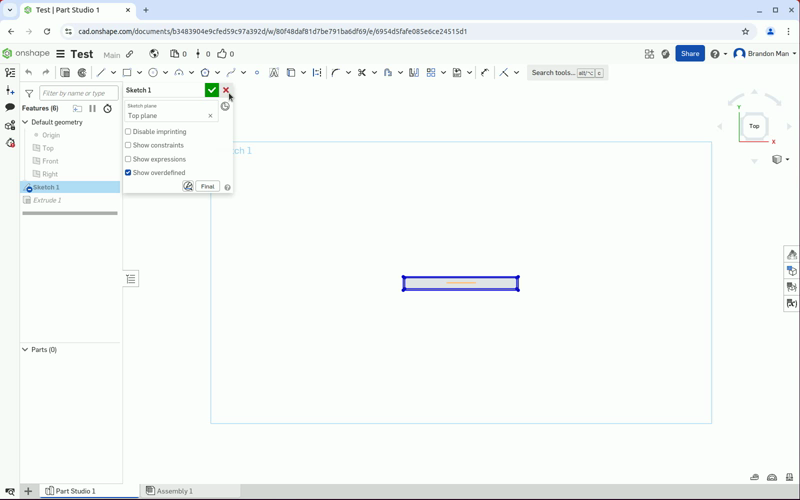
click(229, 92)
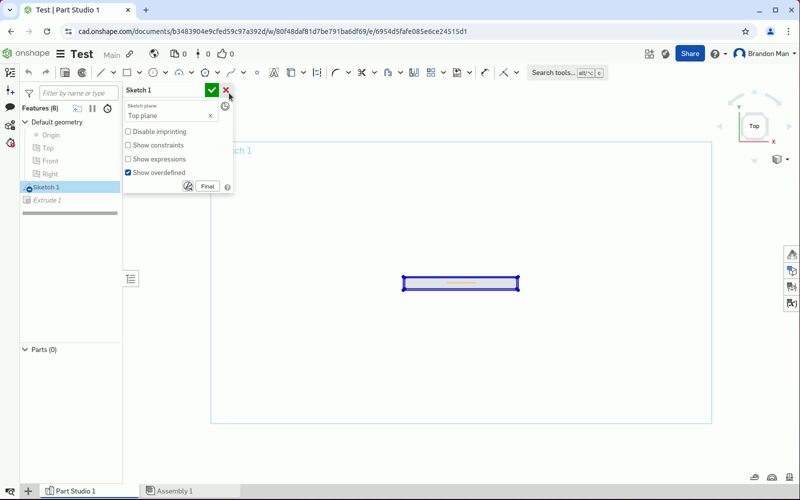
key(shift+s)
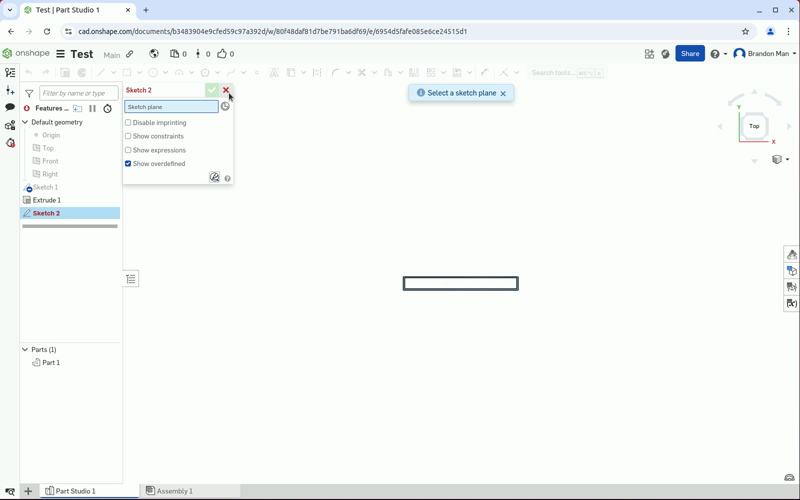
mouse_move(73, 150)
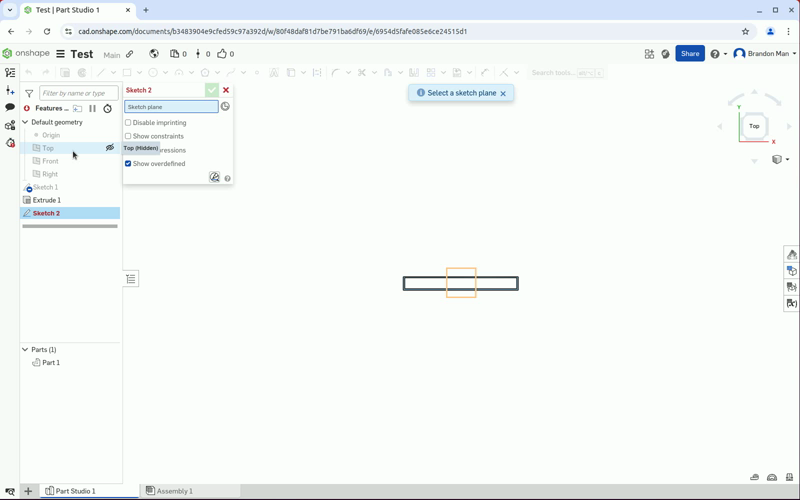
click(73, 150)
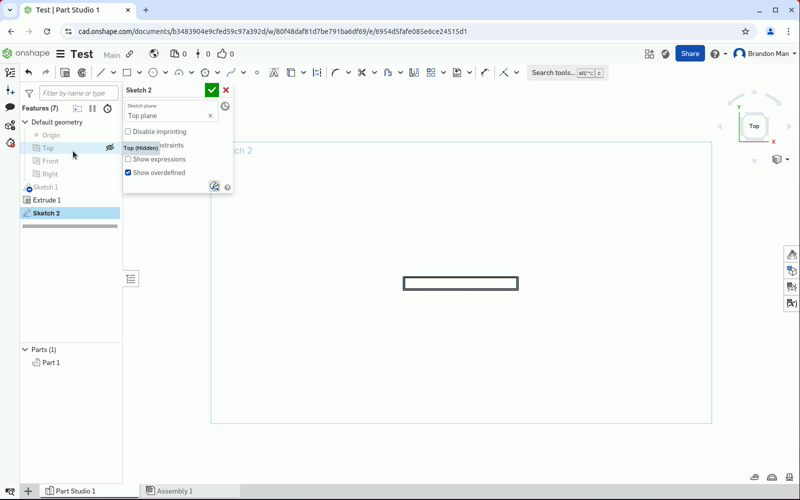
mouse_move(73, 352)
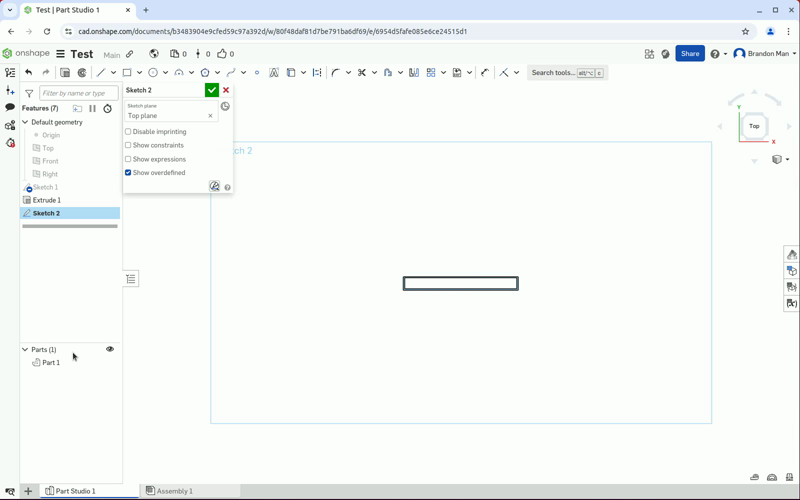
key(y)
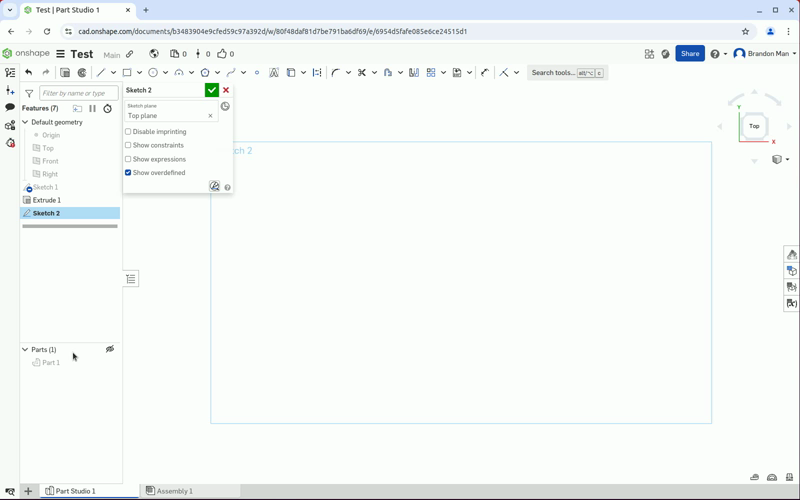
key(l)
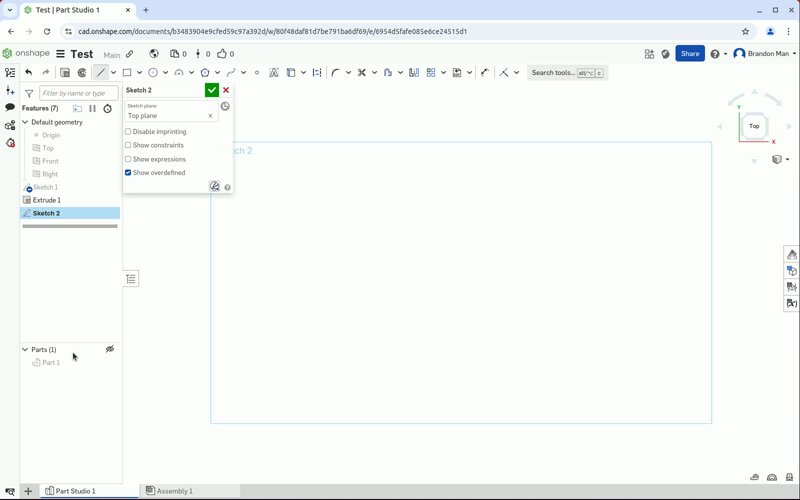
key_down(shift)
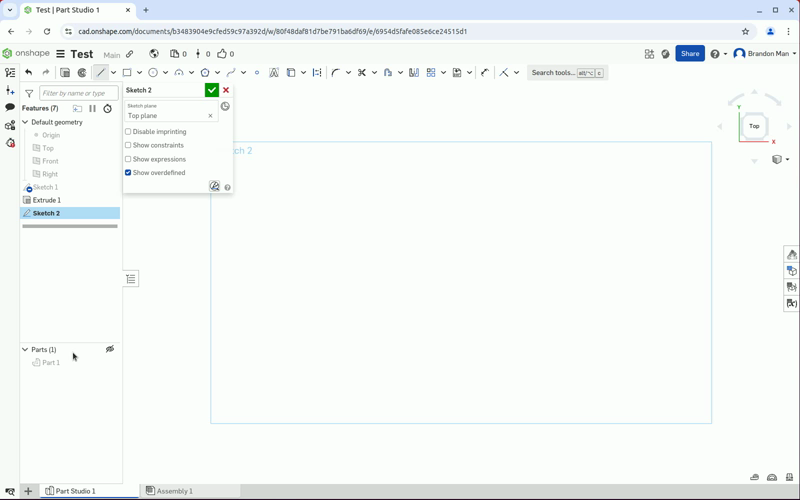
mouse_move(404, 287)
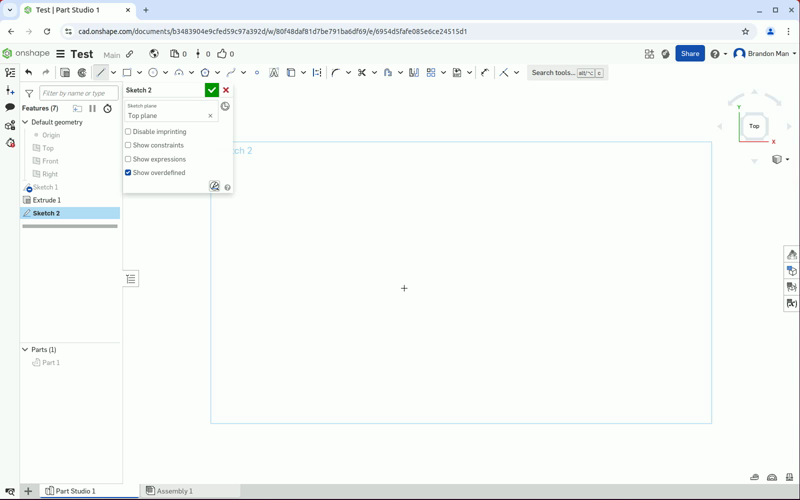
click(404, 287)
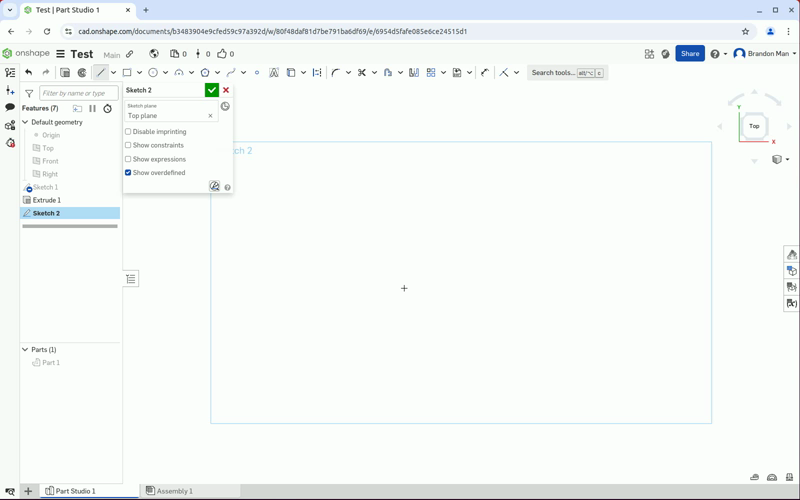
key_up(shift)
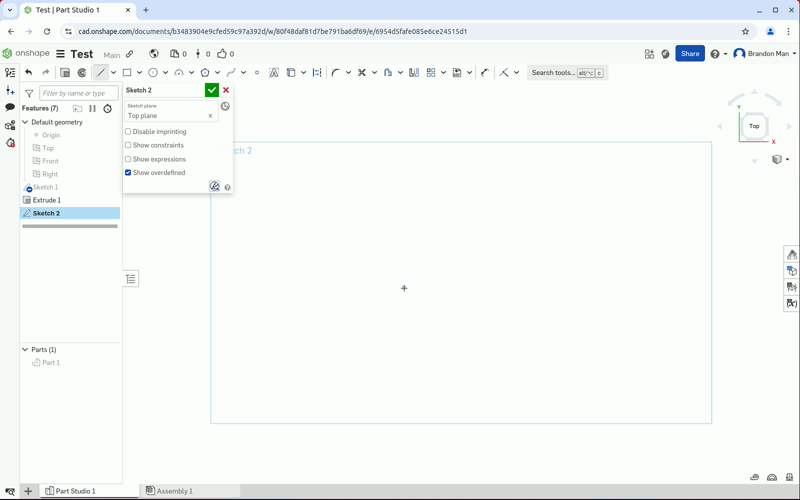
key_down(shift)
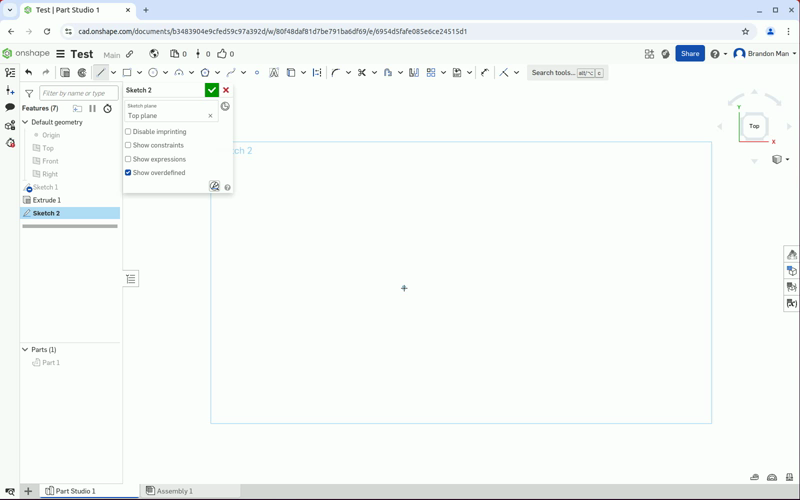
mouse_move(516, 287)
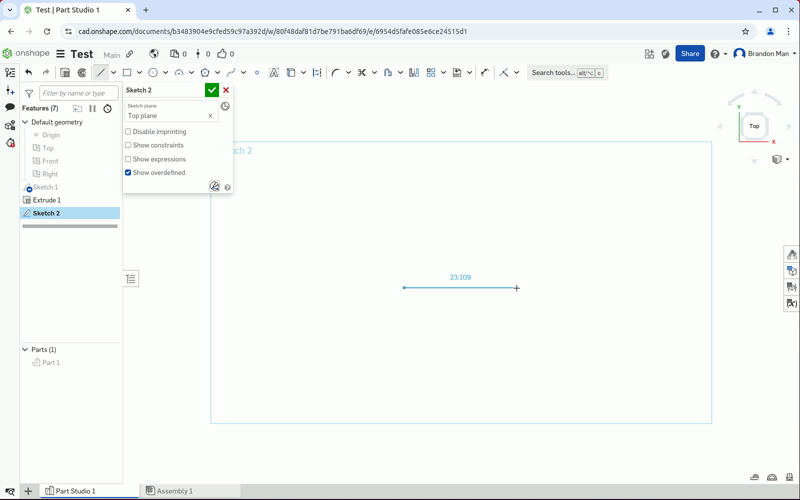
click(516, 287)
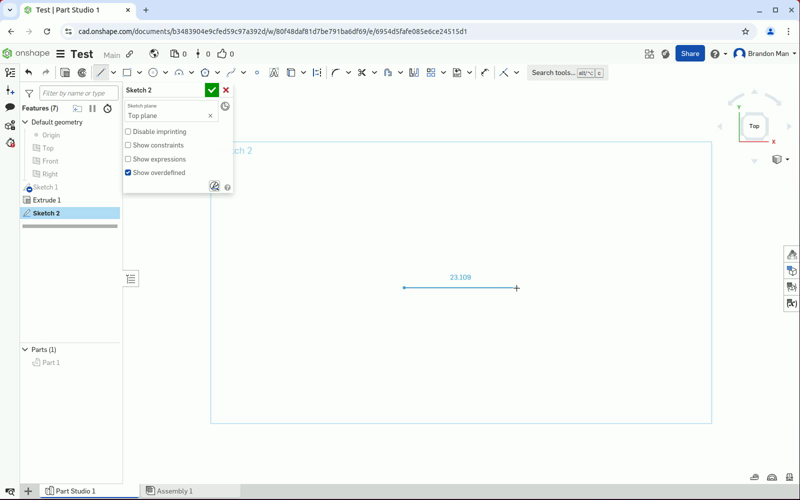
key_up(shift)
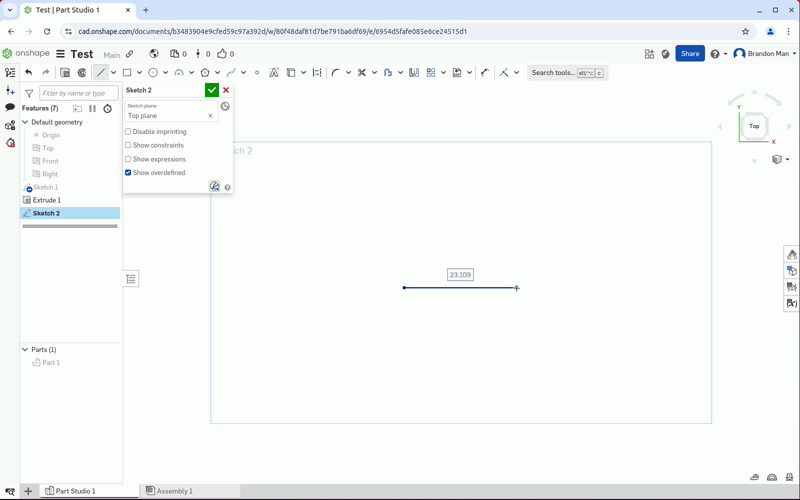
key_down(shift)
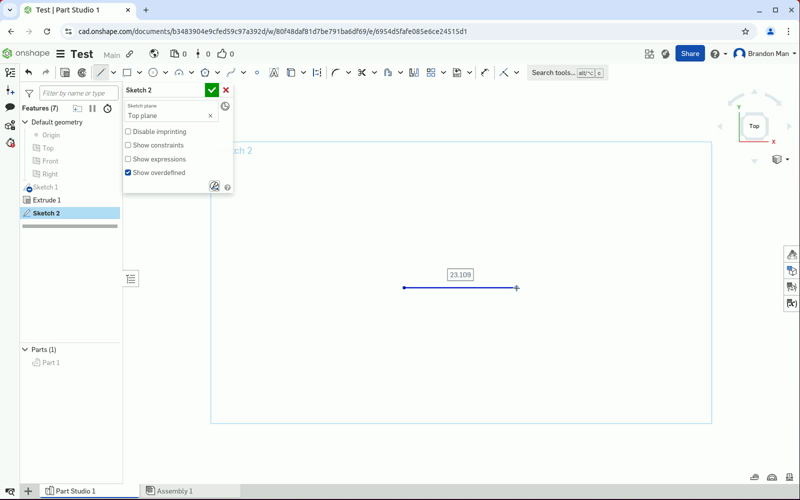
mouse_move(546, 287)
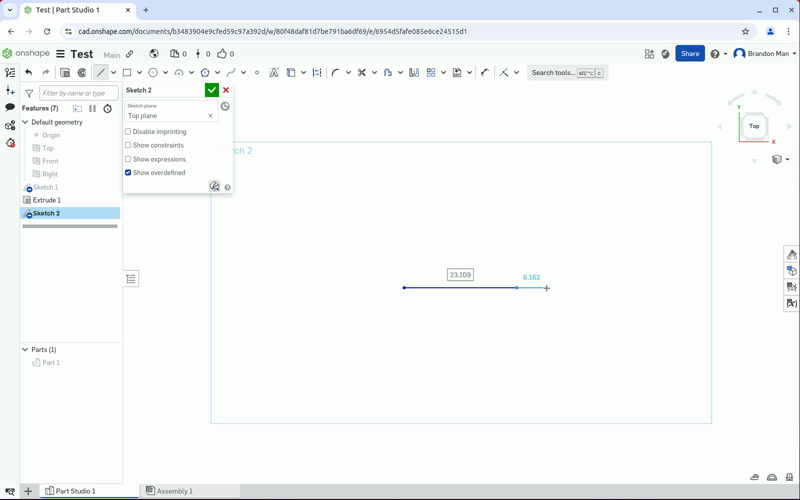
mouse_move(516, 276)
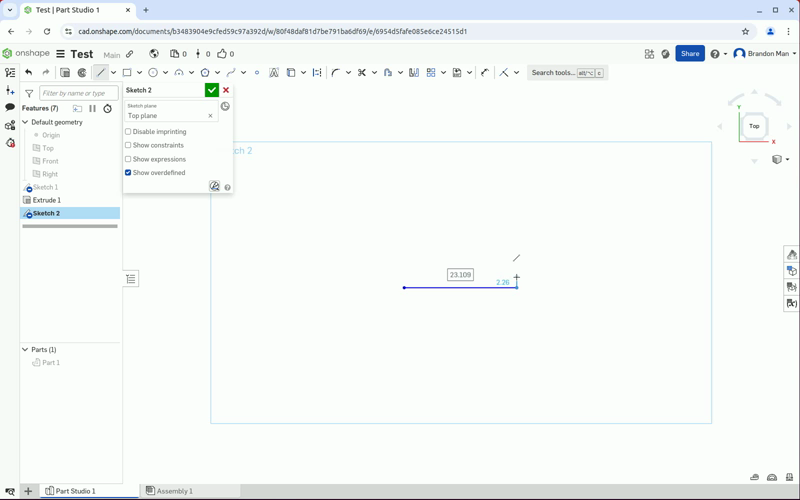
click(516, 276)
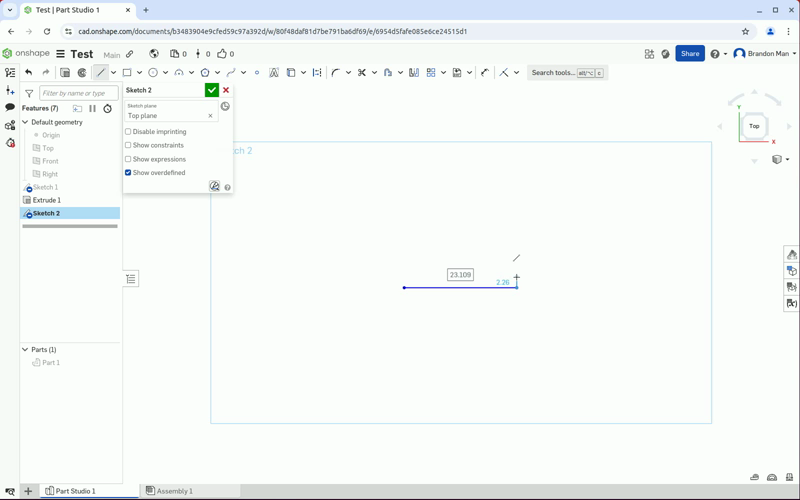
key_up(shift)
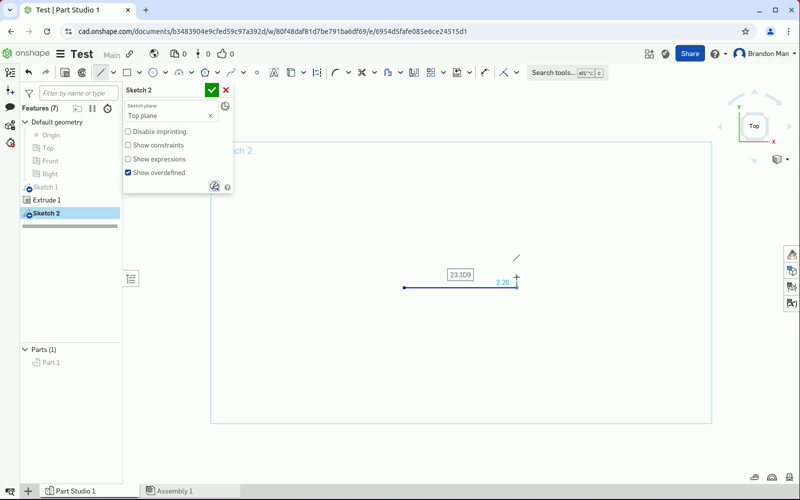
key_down(shift)
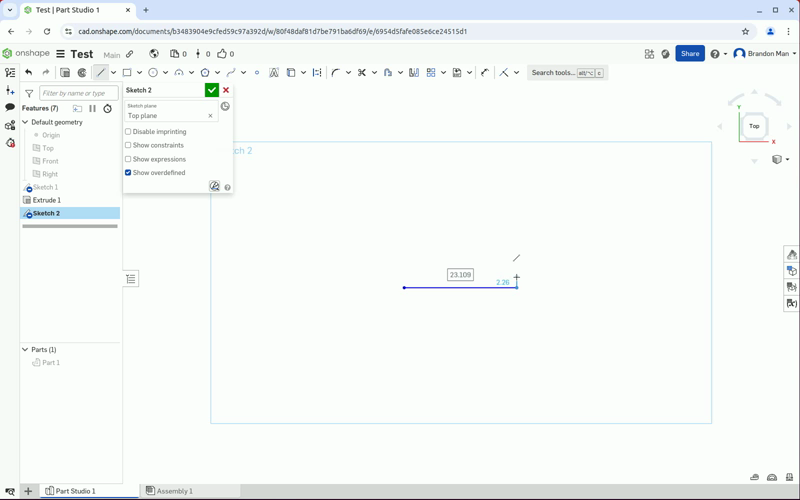
mouse_move(404, 276)
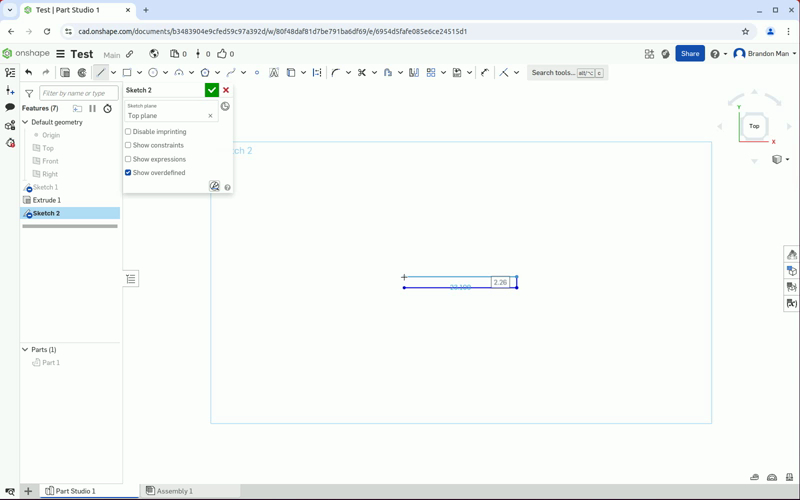
click(404, 276)
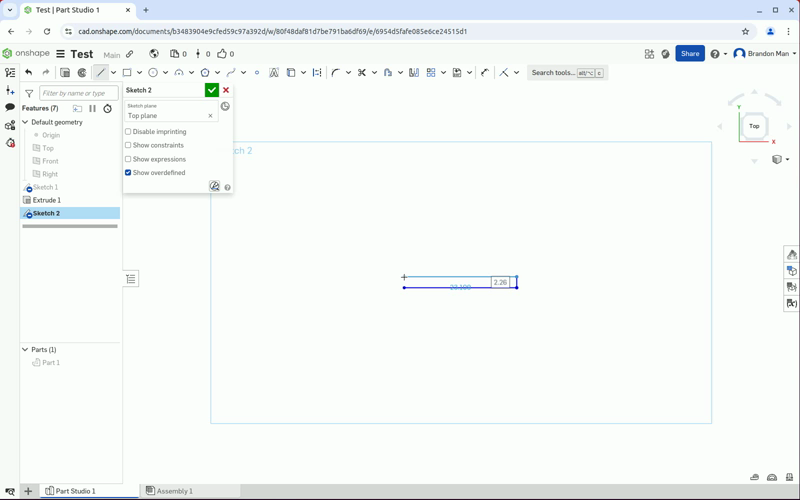
key_up(shift)
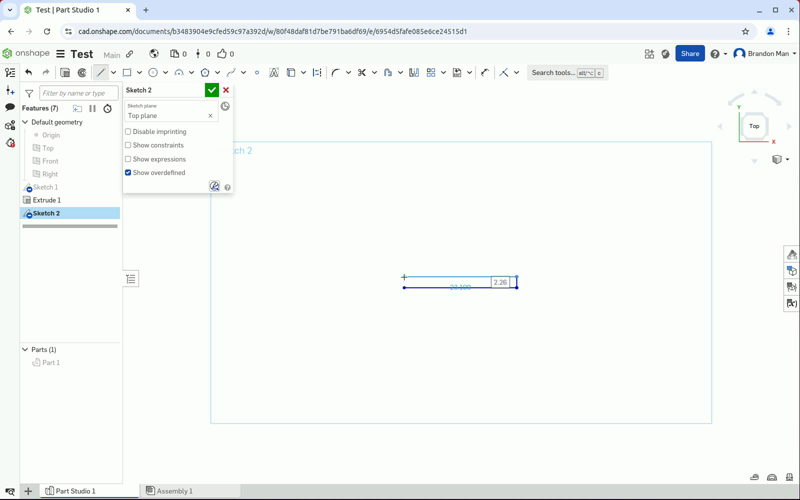
mouse_move(434, 276)
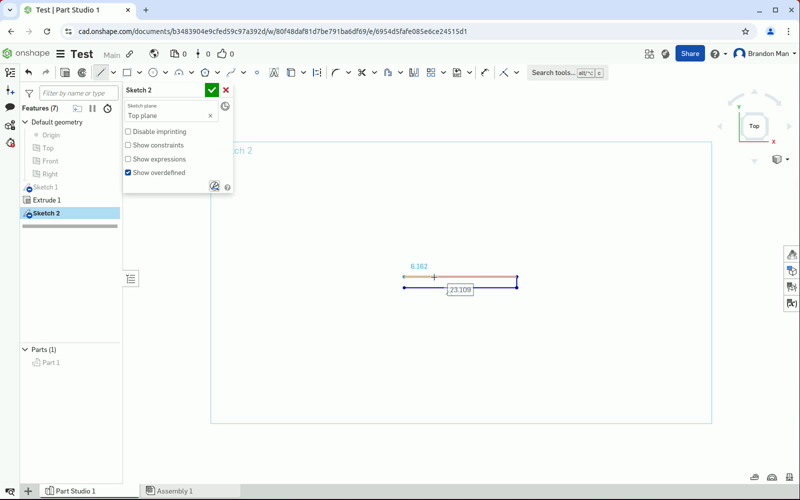
key_down(shift)
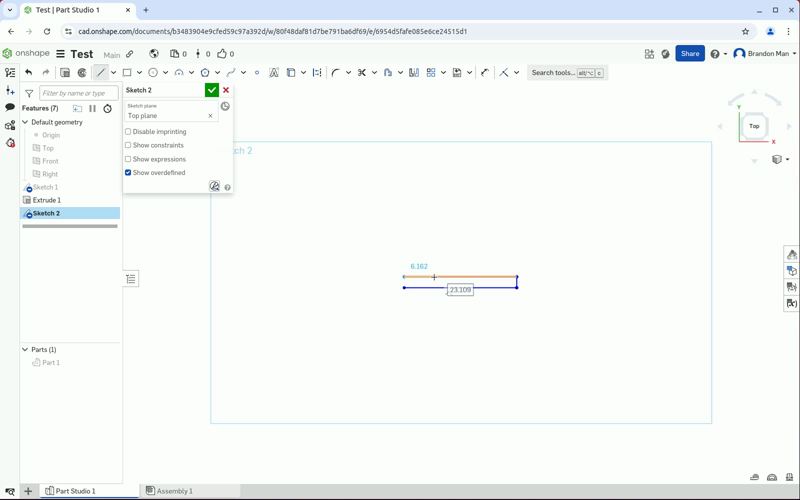
mouse_move(404, 287)
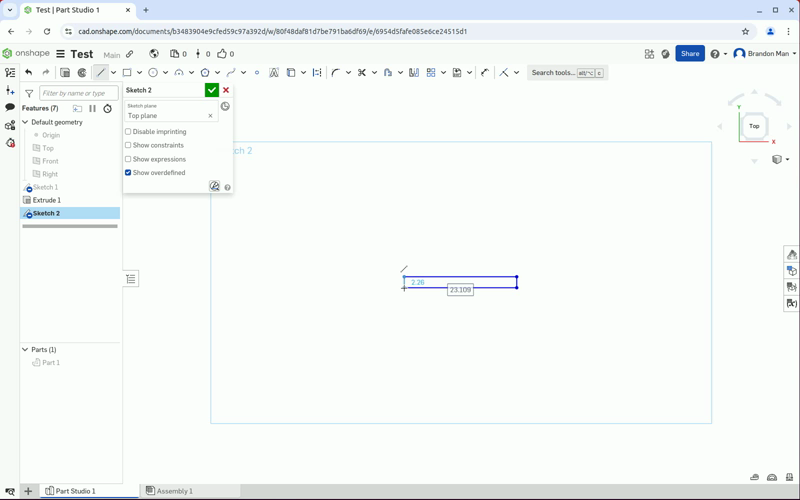
key_up(shift)
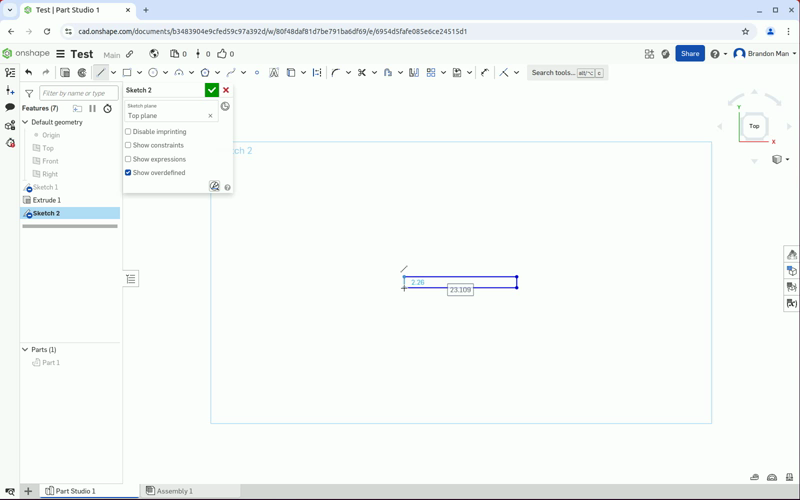
click(404, 287)
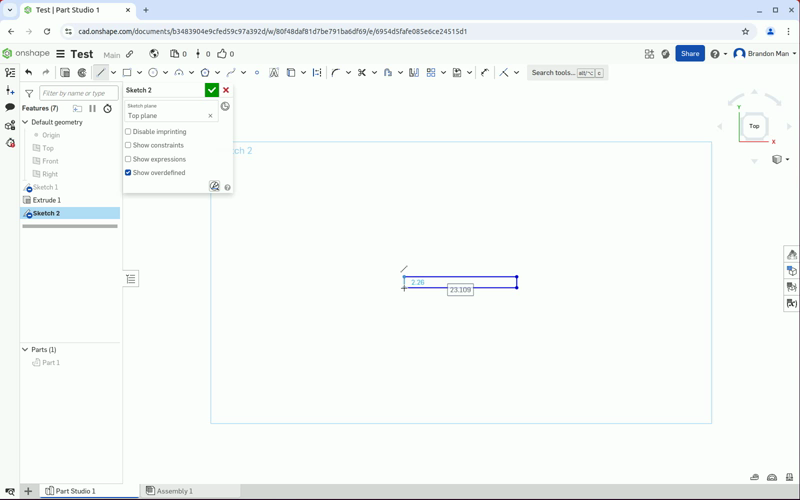
key(esc)
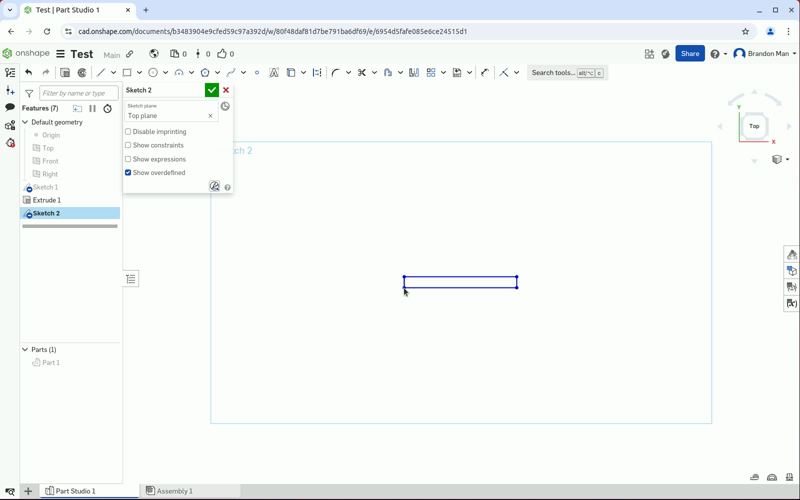
mouse_move(509, 278)
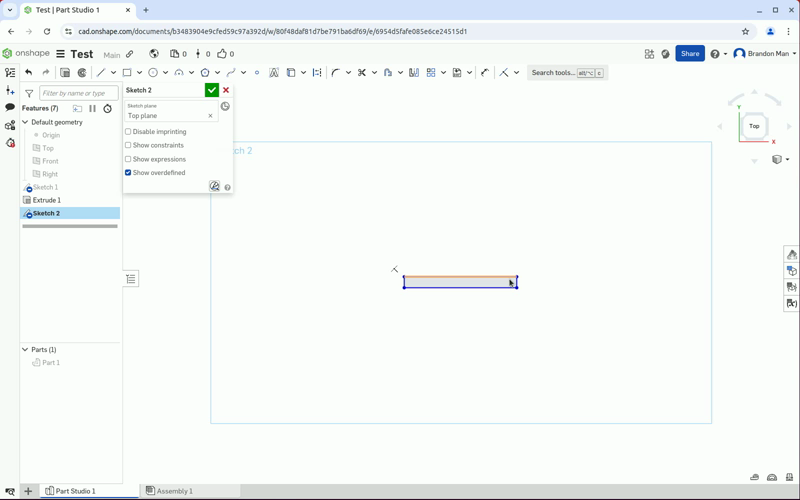
scroll(6)
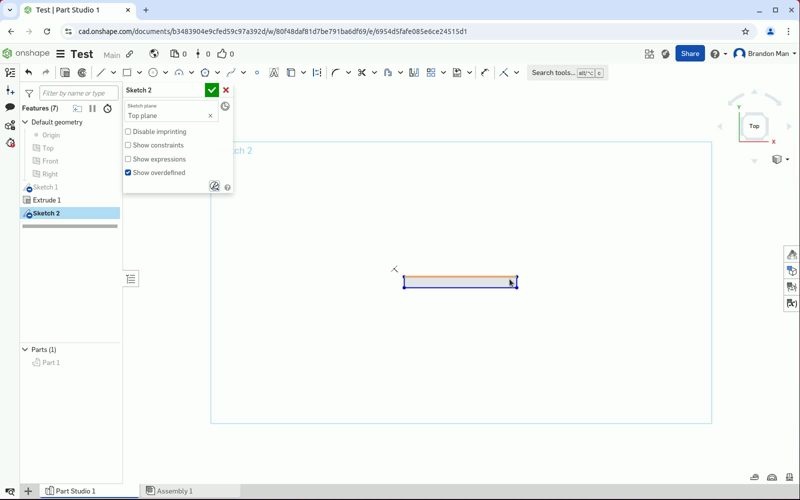
scroll(6)
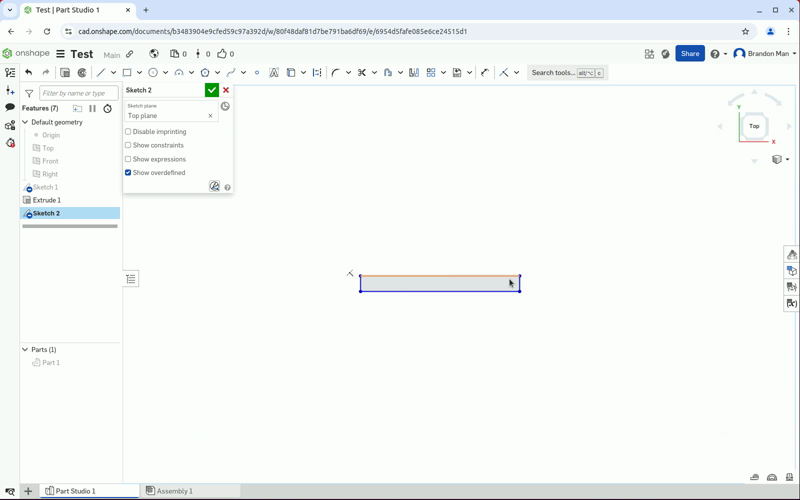
scroll(6)
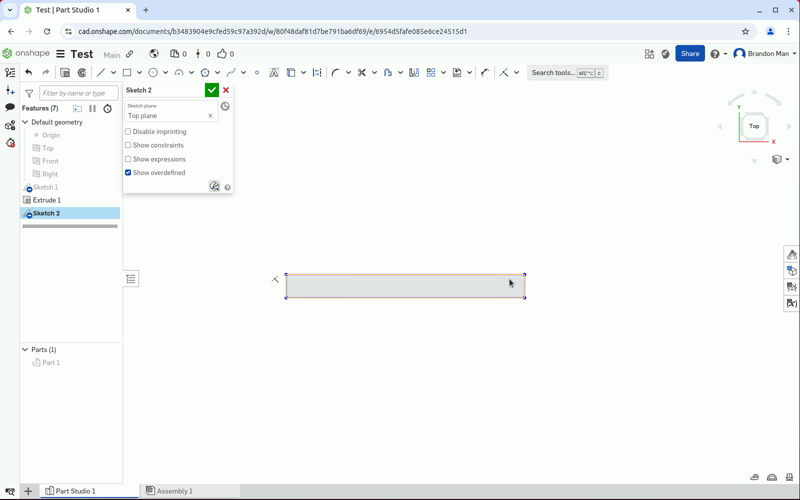
scroll(6)
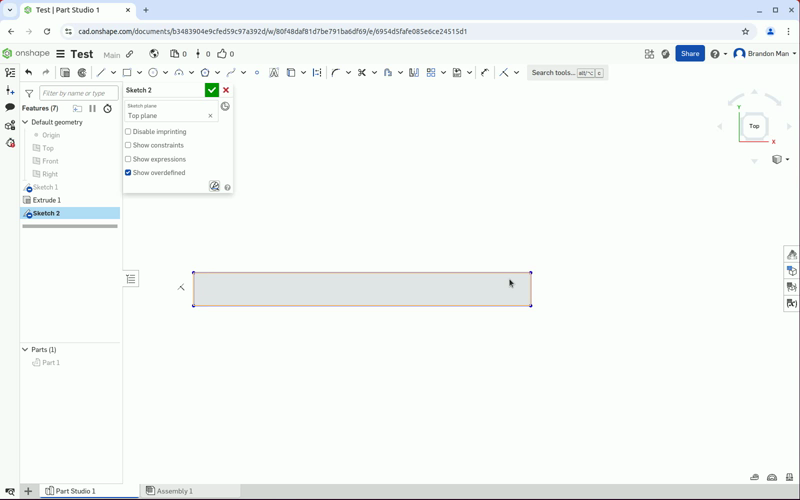
scroll(6)
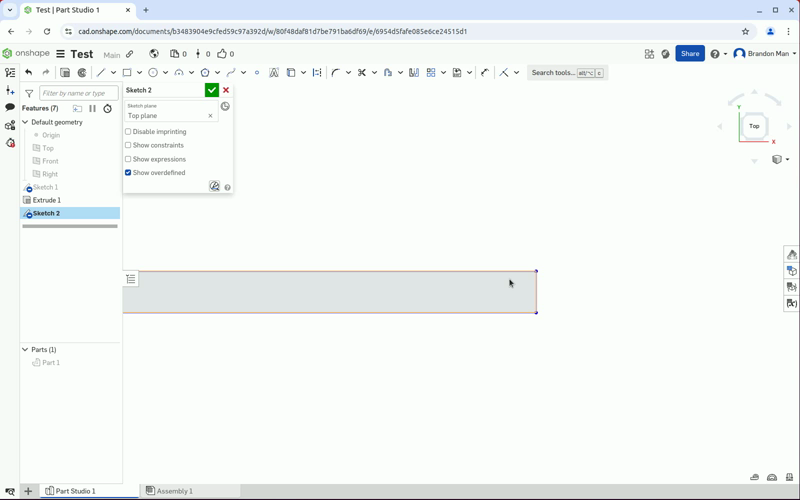
scroll(6)
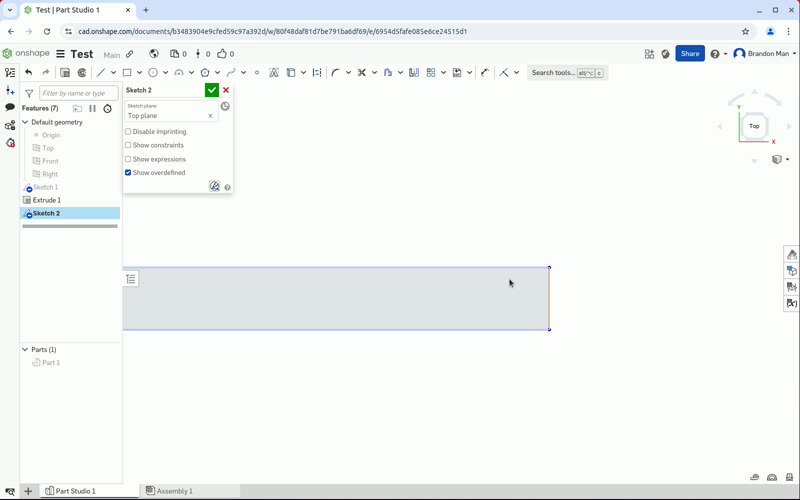
scroll(6)
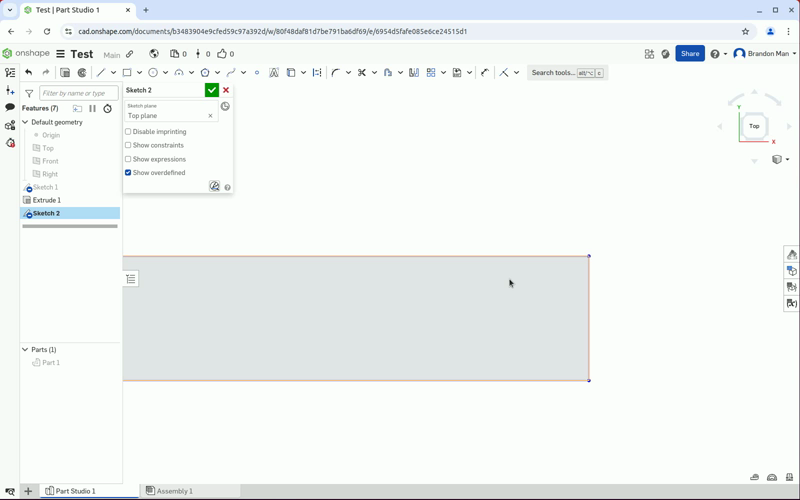
click(509, 278)
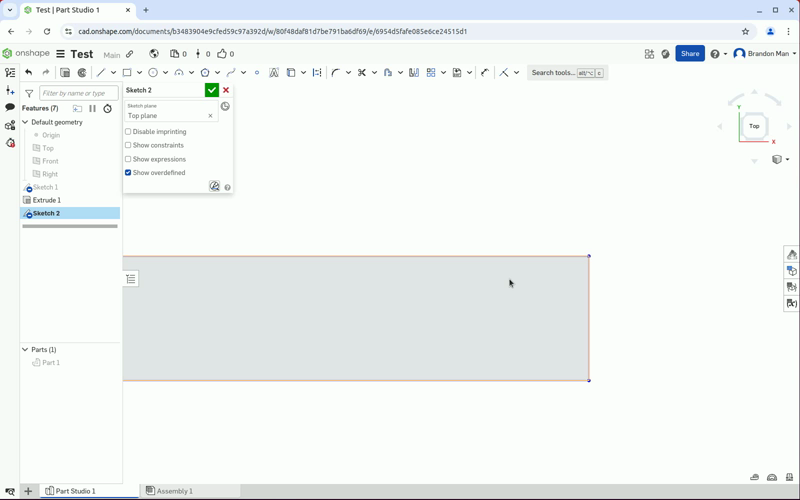
scroll(-6)
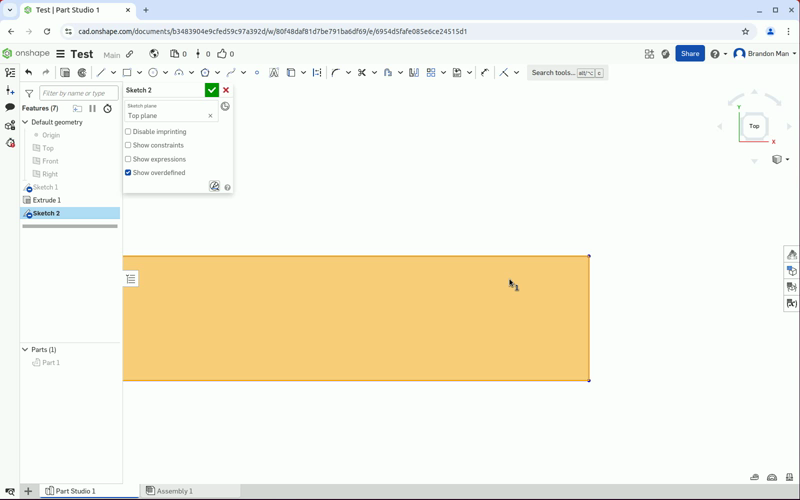
scroll(-6)
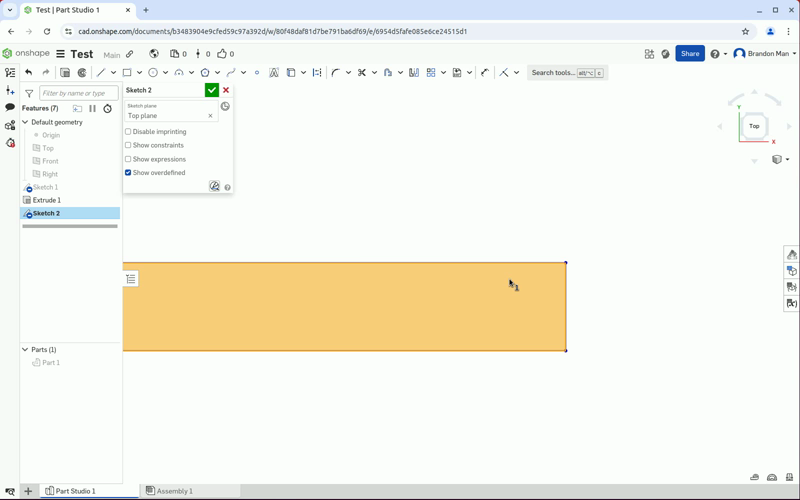
scroll(-6)
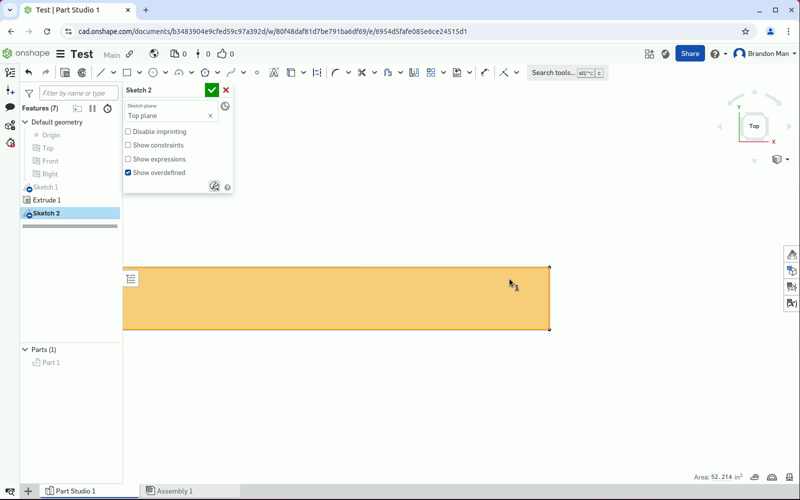
scroll(-6)
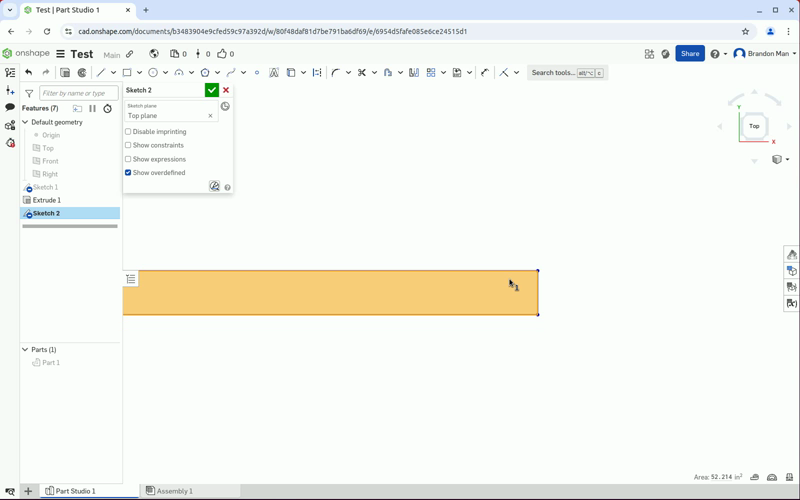
scroll(-6)
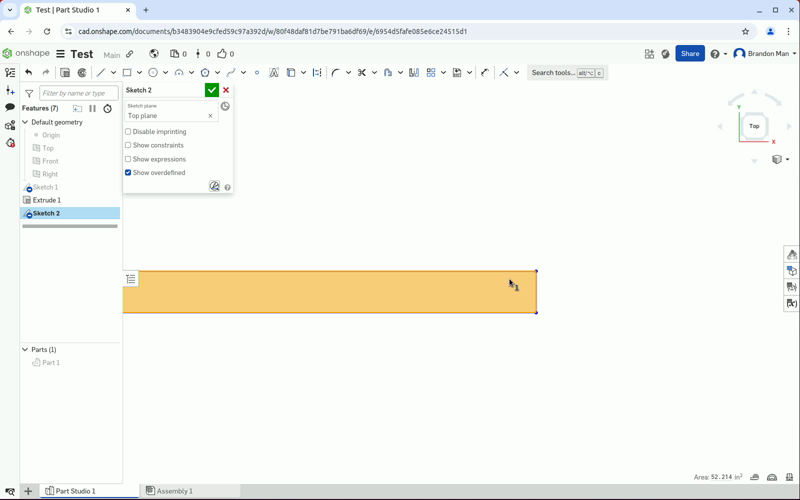
scroll(-6)
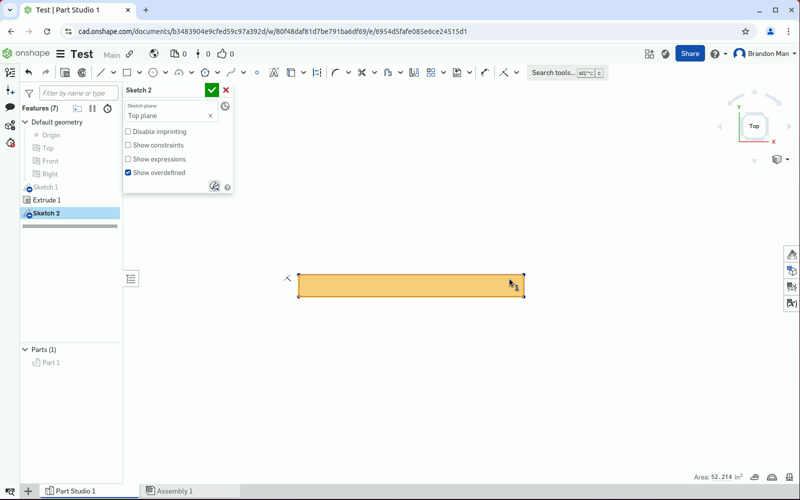
scroll(-6)
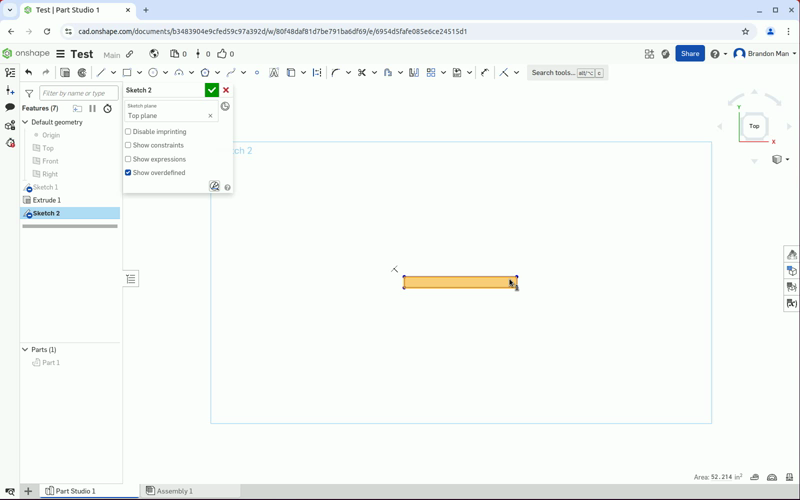
mouse_move(73, 352)
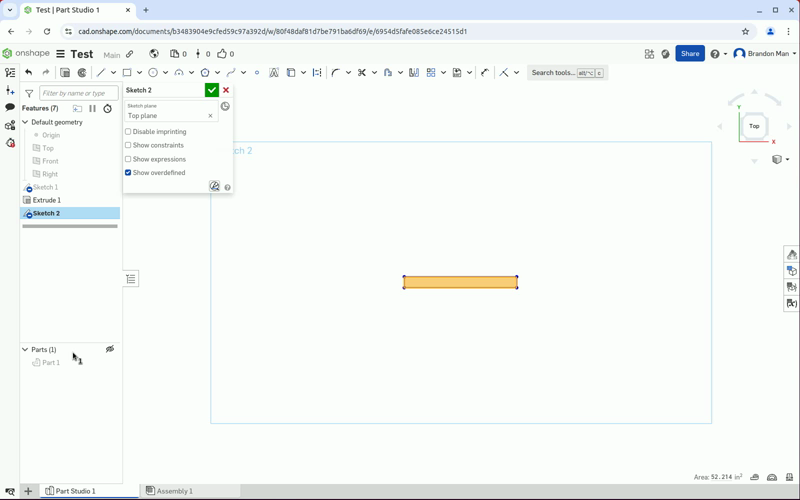
key(shift+y)
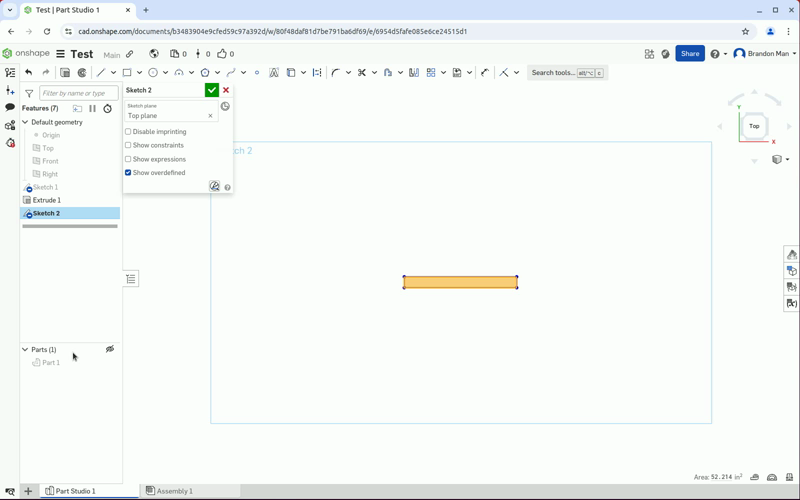
key(shift+e)
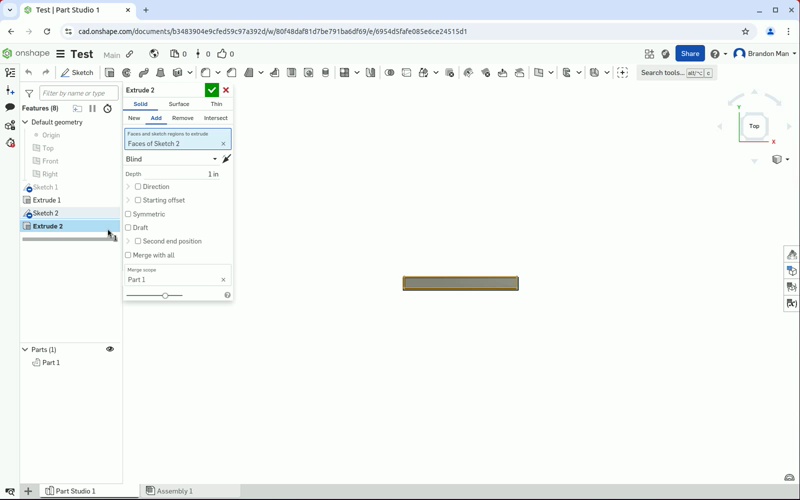
mouse_move(143, 106)
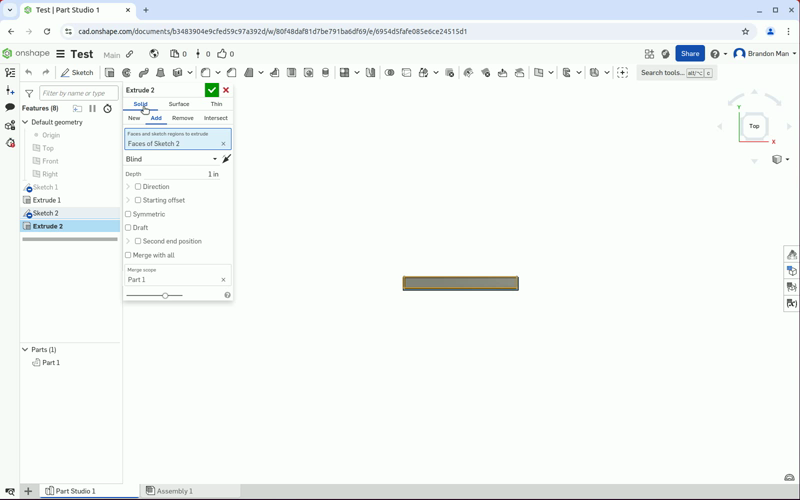
click(143, 106)
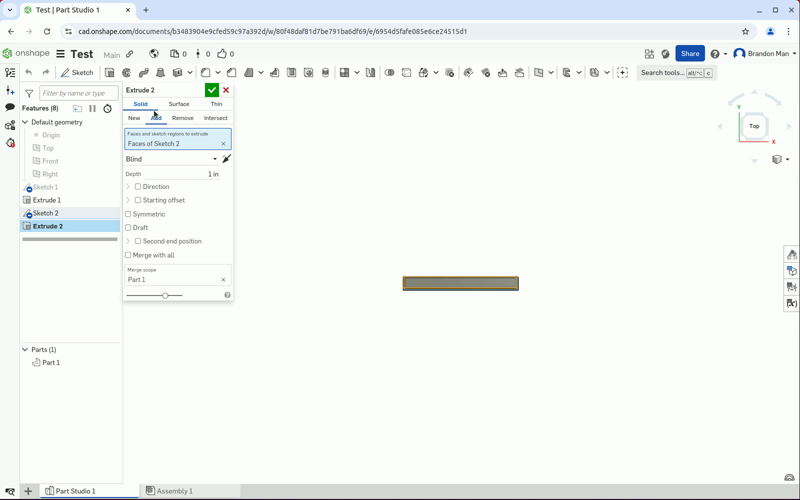
mouse_move(186, 120)
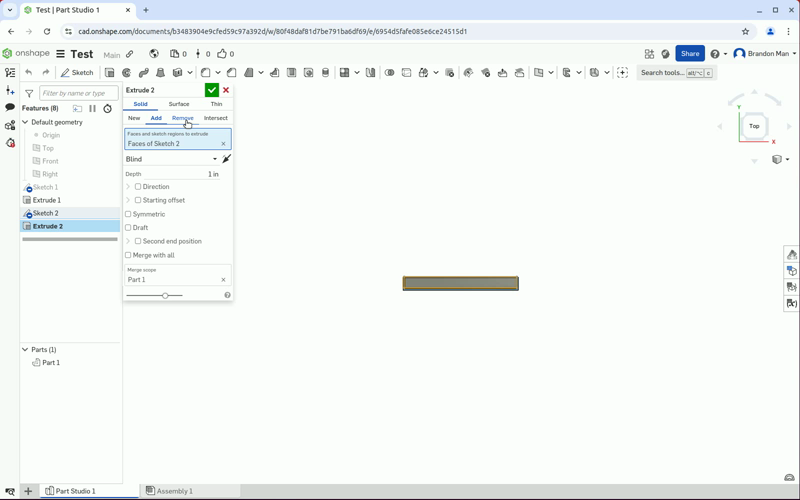
click(186, 120)
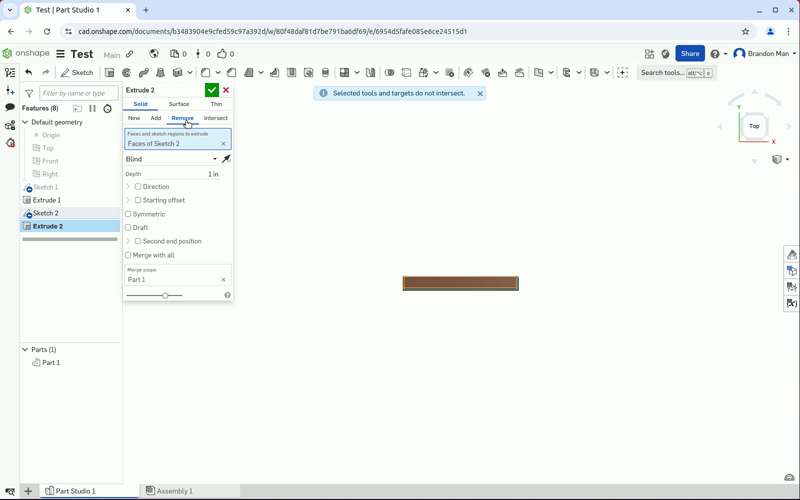
key(tab, 4)
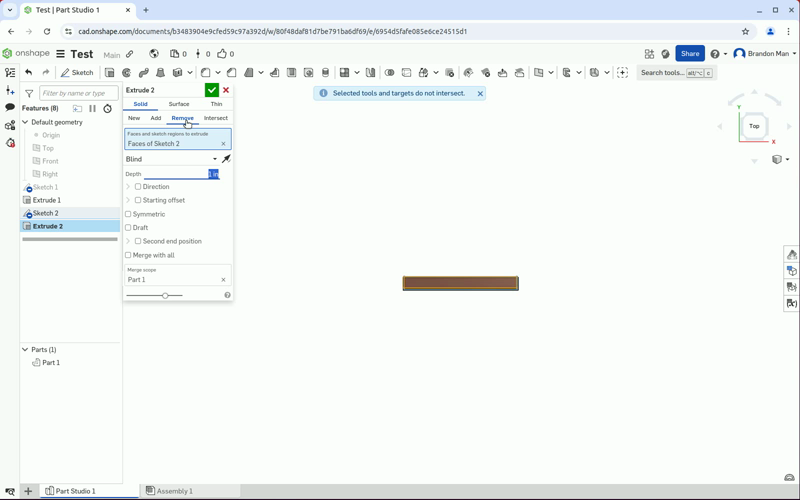
text(-0.241)
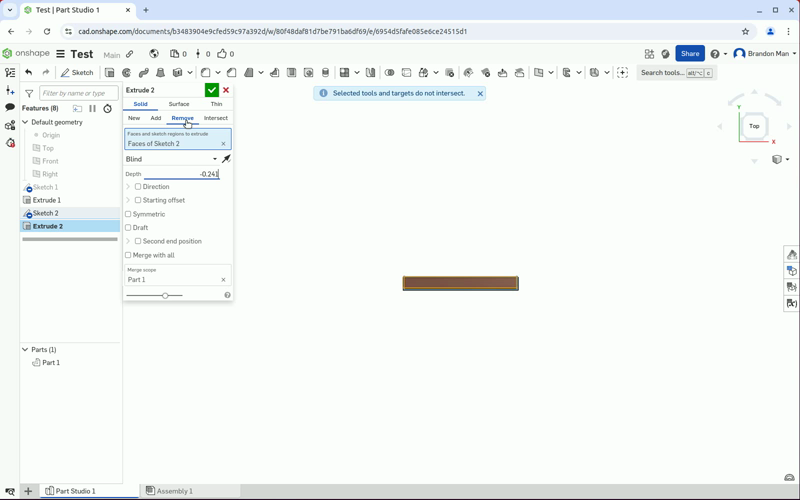
key(tab, 6)
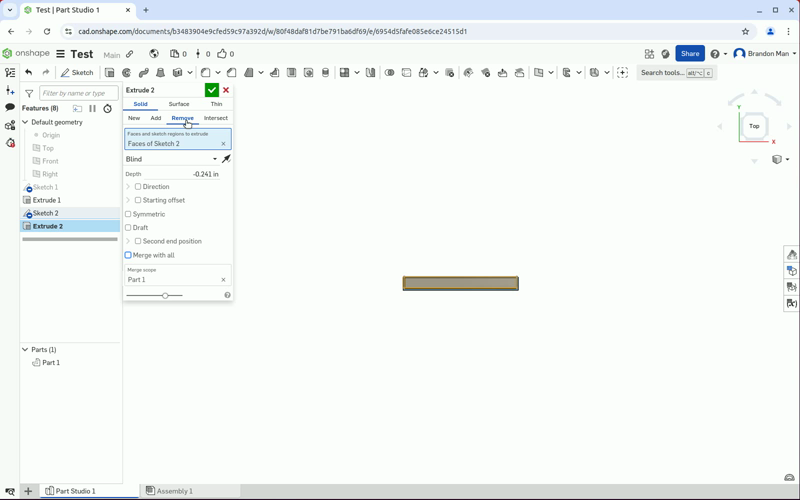
key(space)
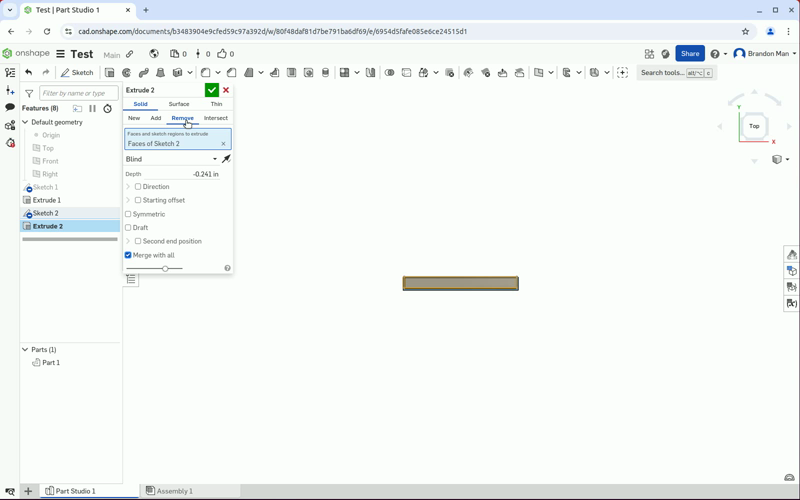
key(enter)
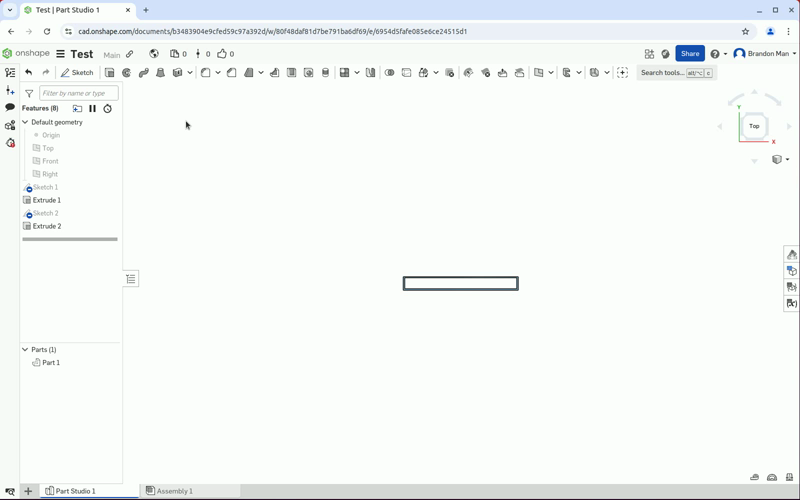
key(shift+h)
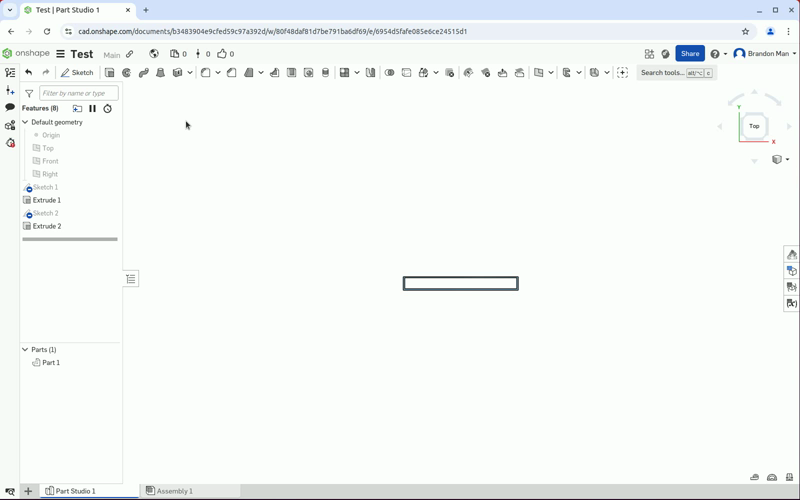
key(shift+h)
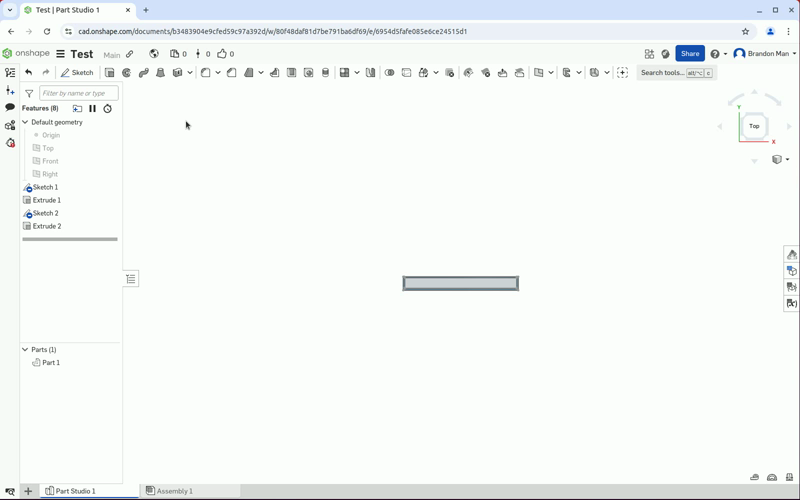
key(shift+7)
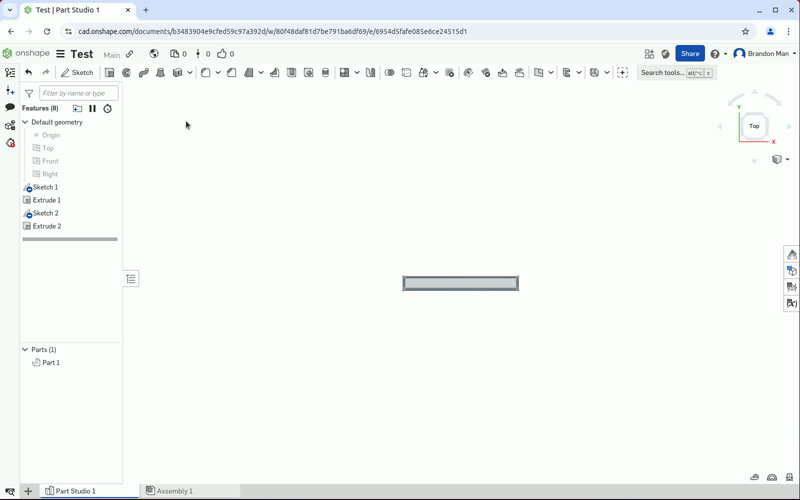
key(up, 3)
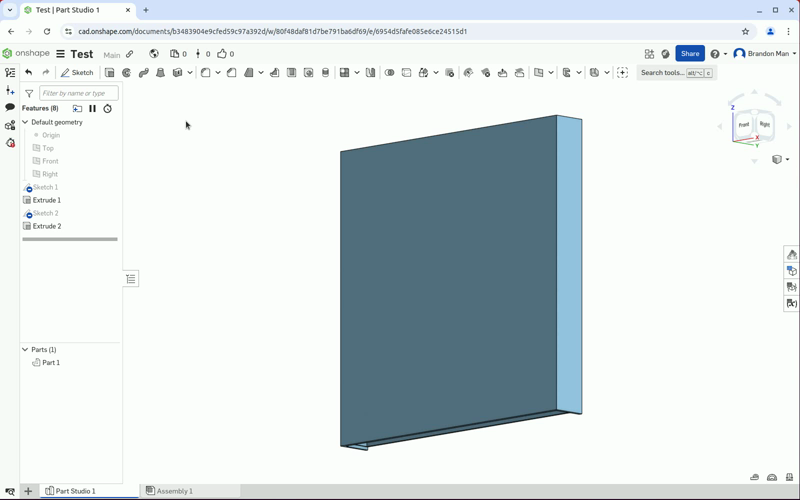
key(left, 3)
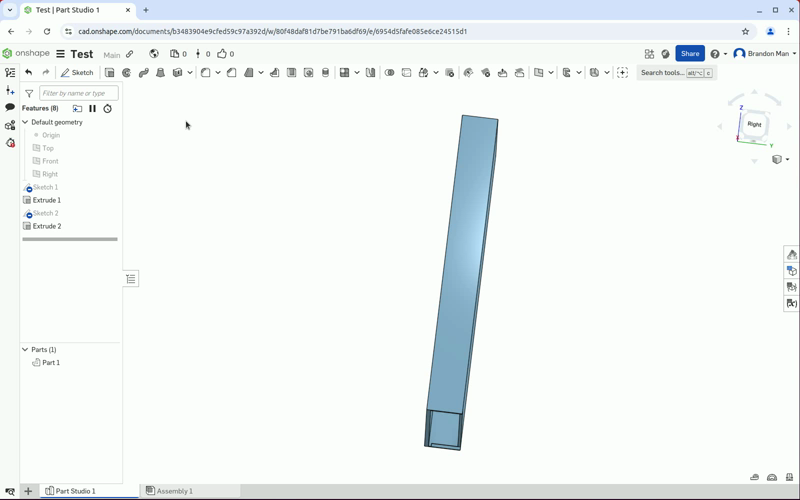
key(right, 3)
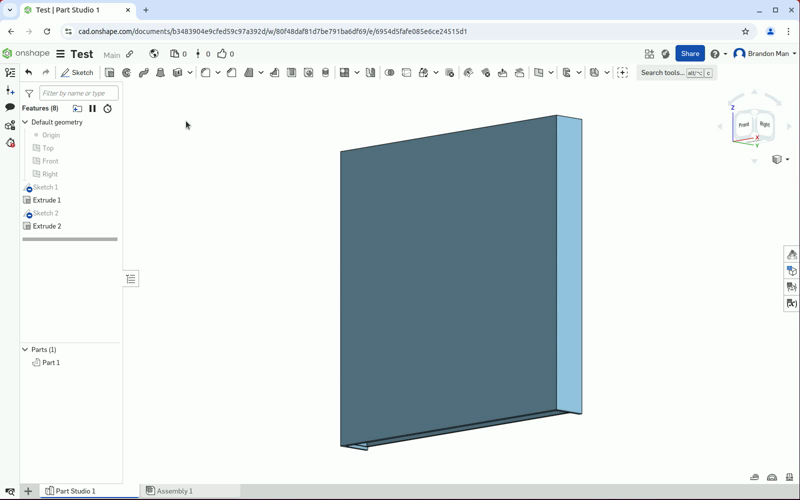
key(down, 3)
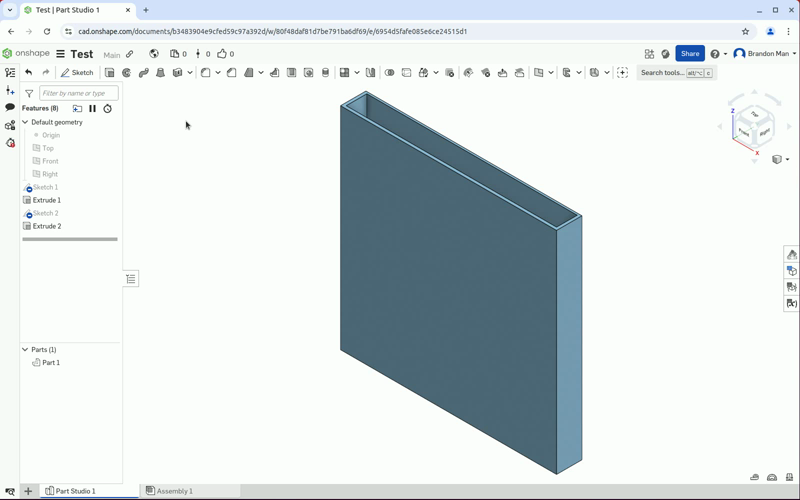
mouse_move(73, 189)
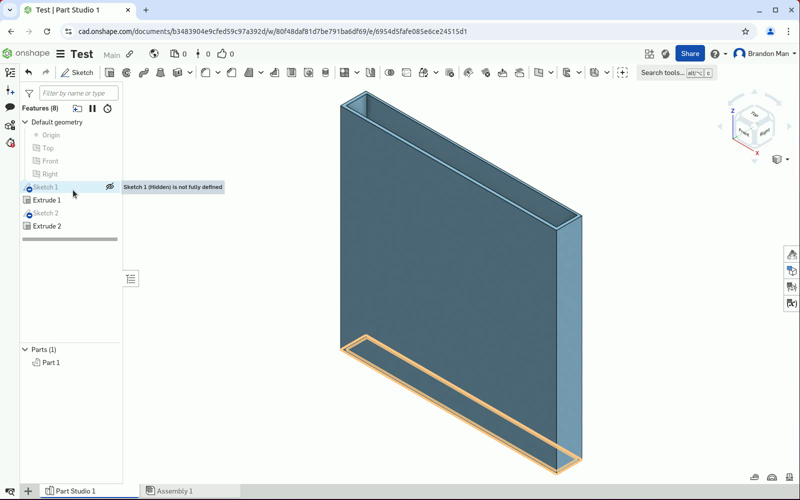
click(73, 189)